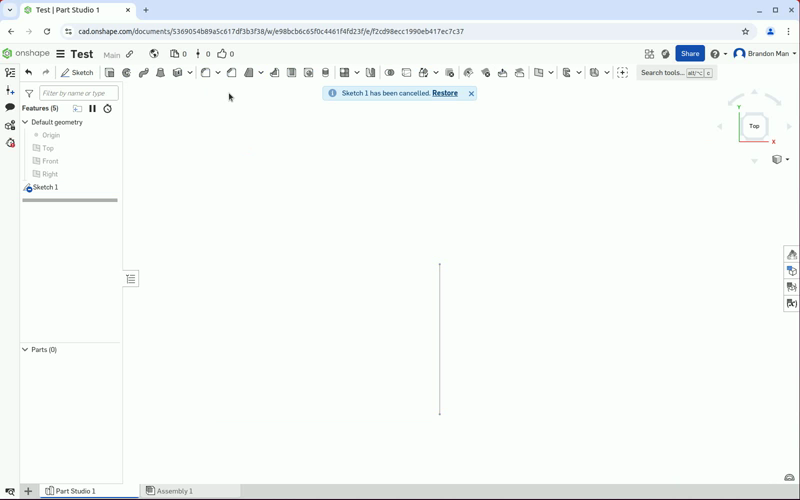
key(shift+h)
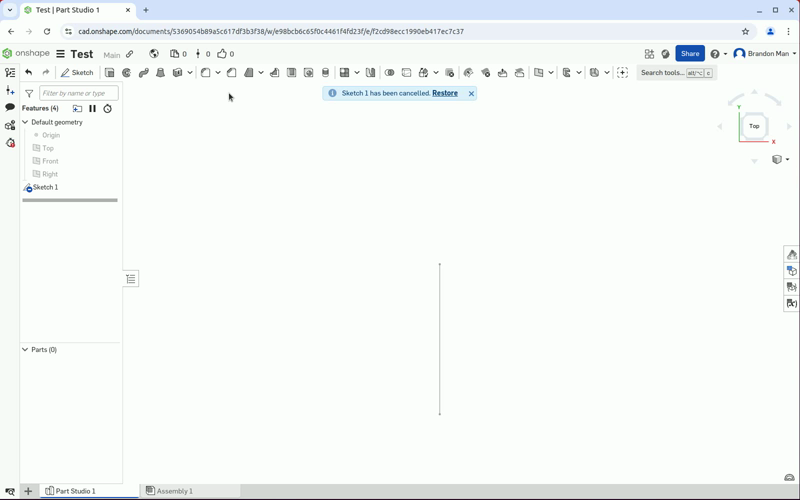
key(shift+s)
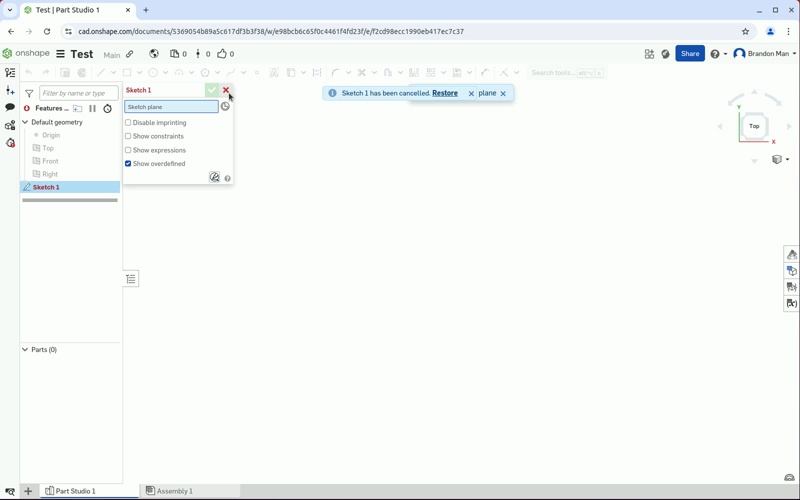
mouse_move(73, 150)
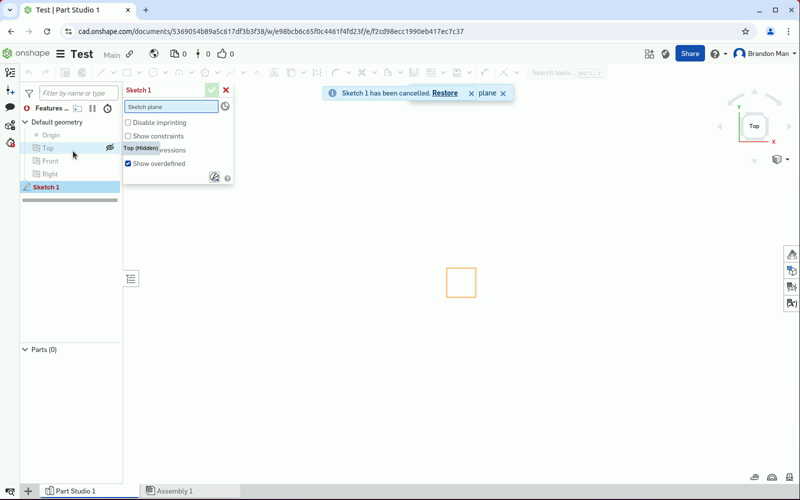
click(73, 150)
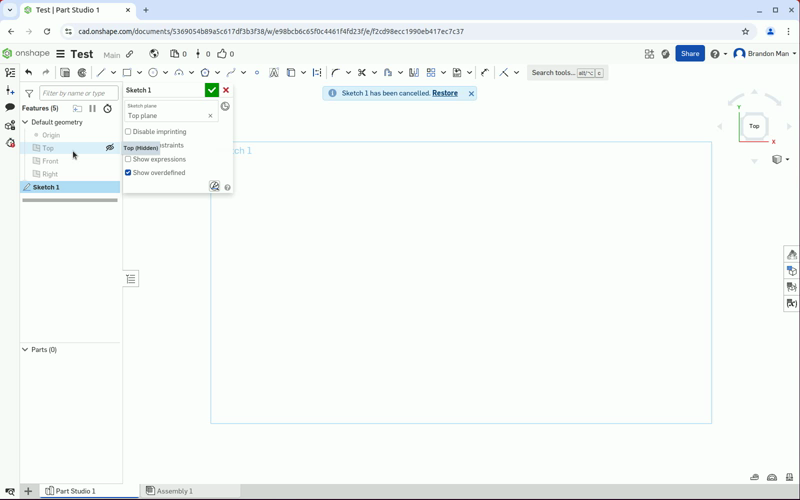
mouse_move(73, 352)
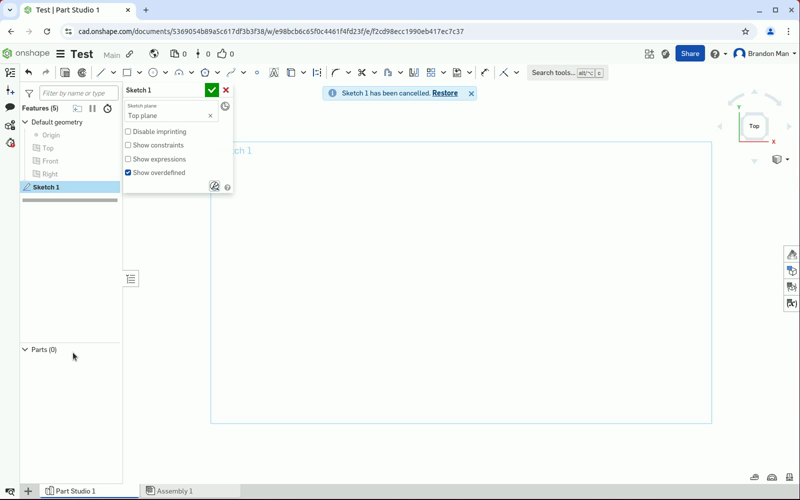
key(y)
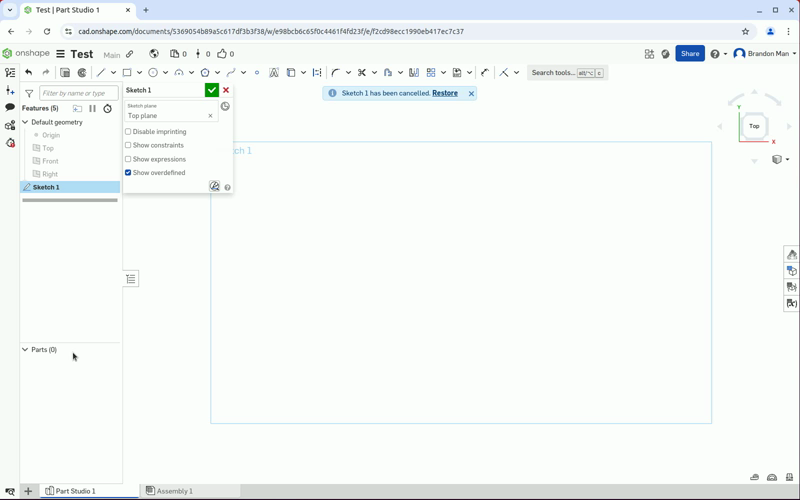
key(l)
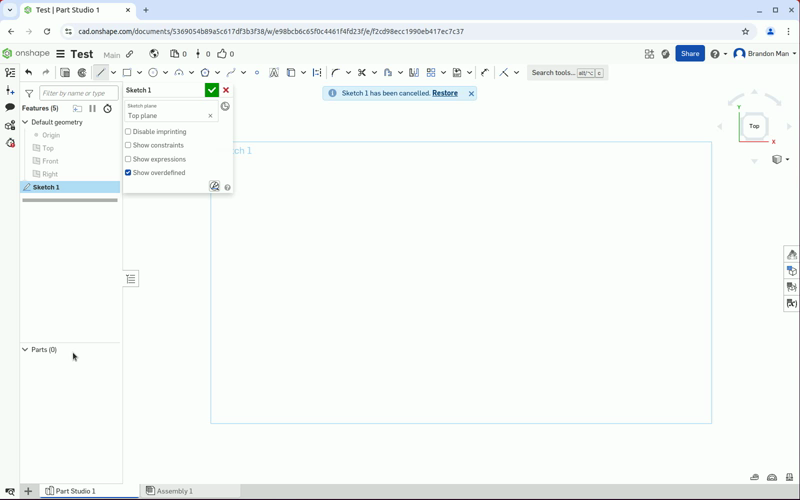
key_down(shift)
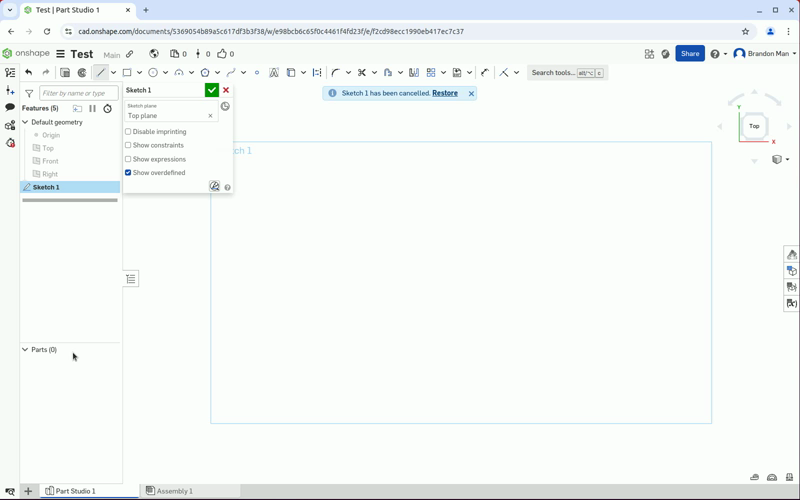
mouse_move(370, 282)
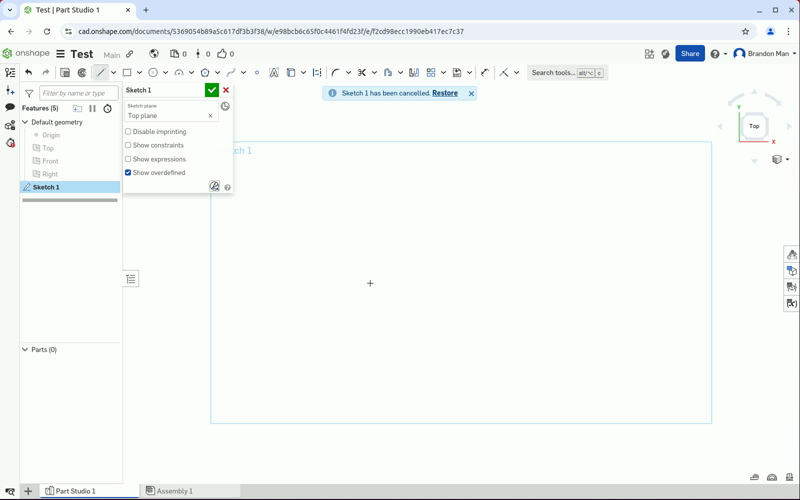
click(370, 282)
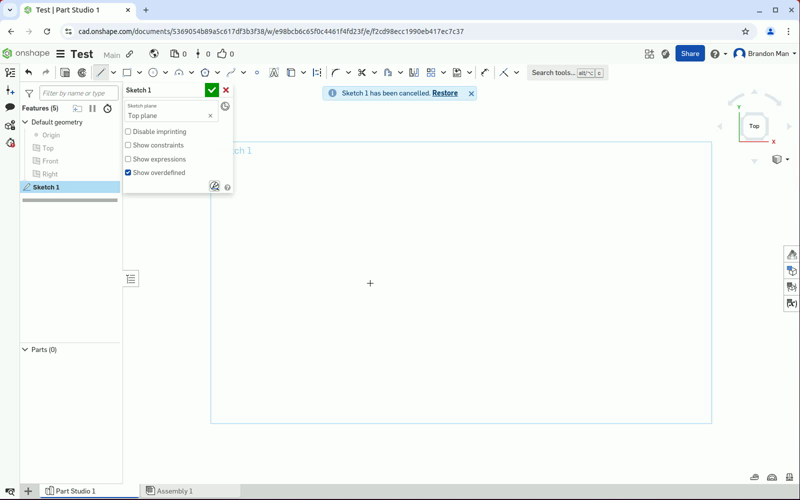
key_up(shift)
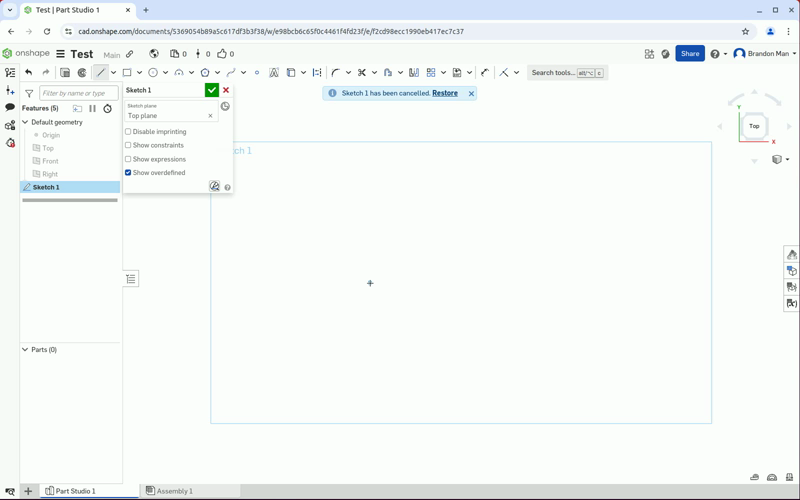
key_down(shift)
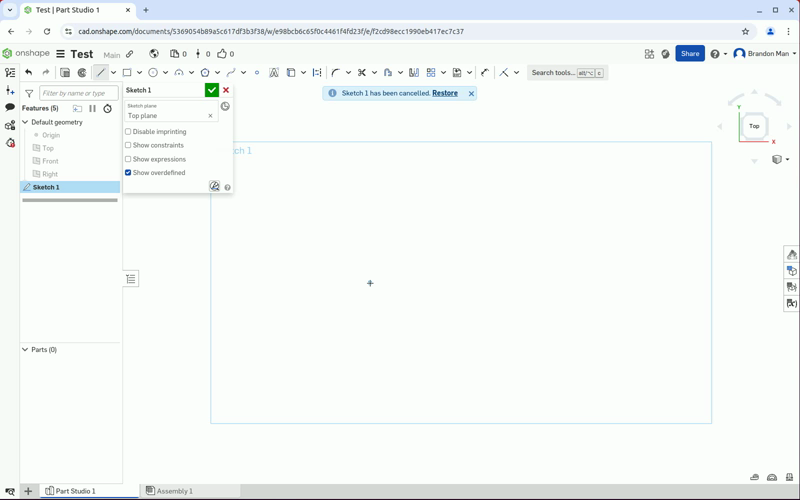
mouse_move(400, 282)
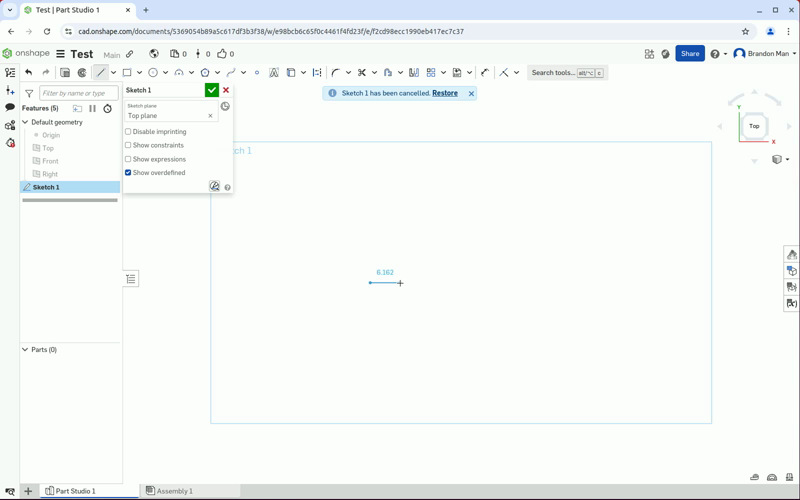
mouse_move(416, 282)
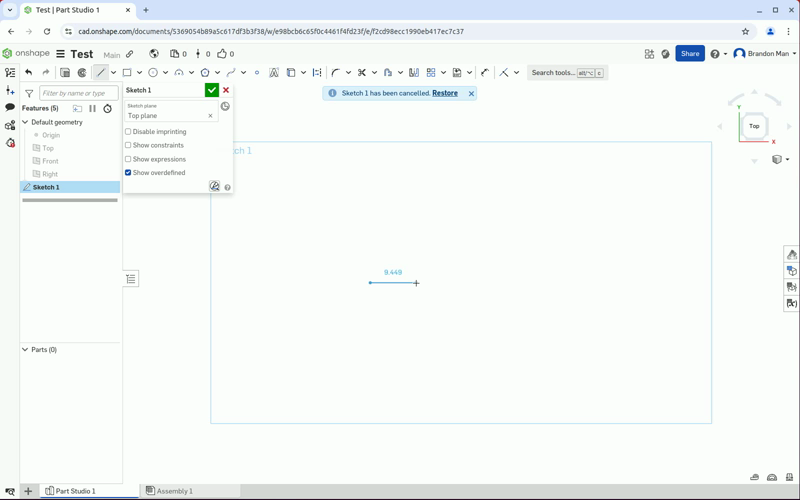
click(416, 282)
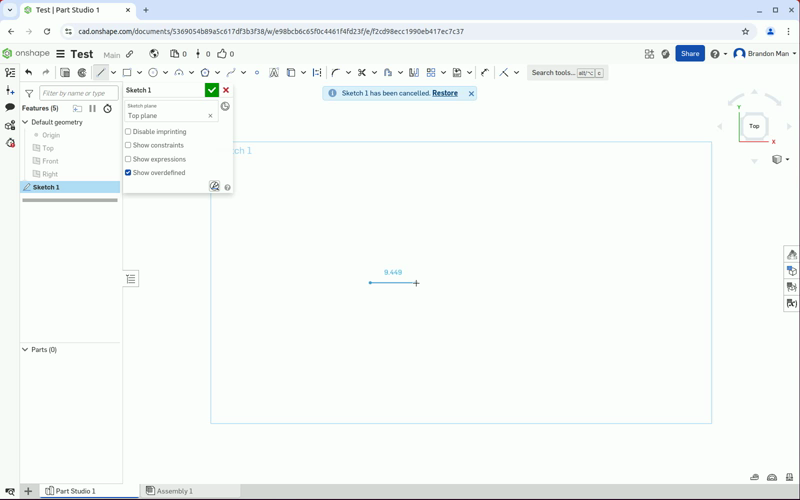
key_up(shift)
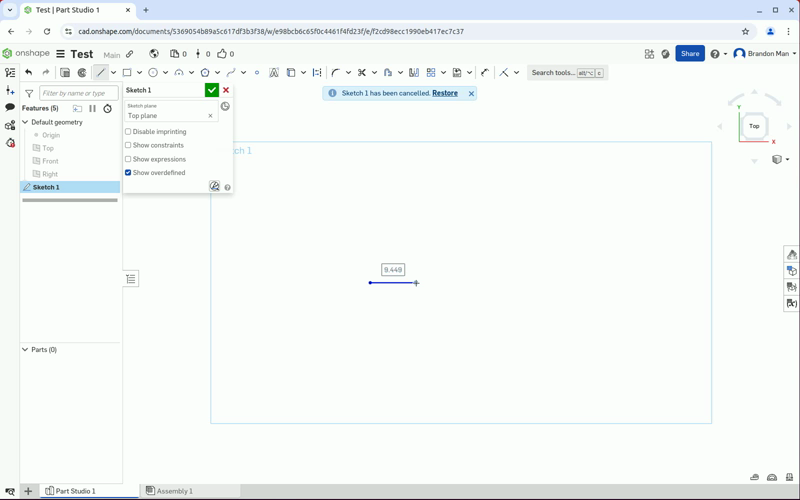
key_down(shift)
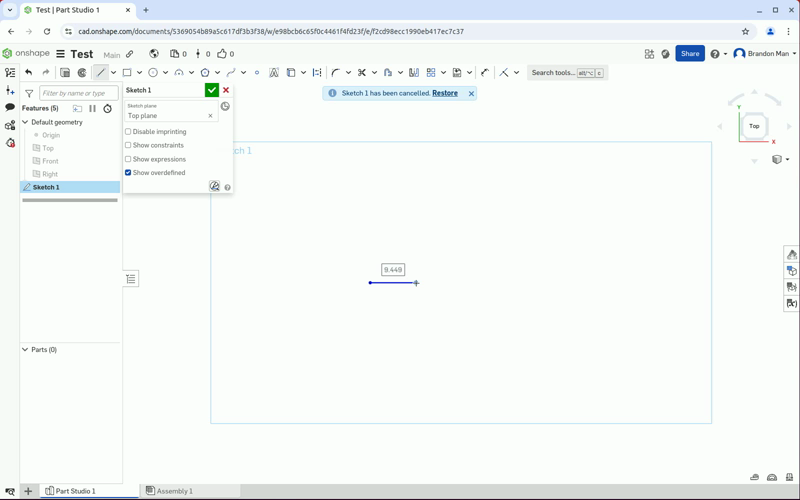
mouse_move(446, 282)
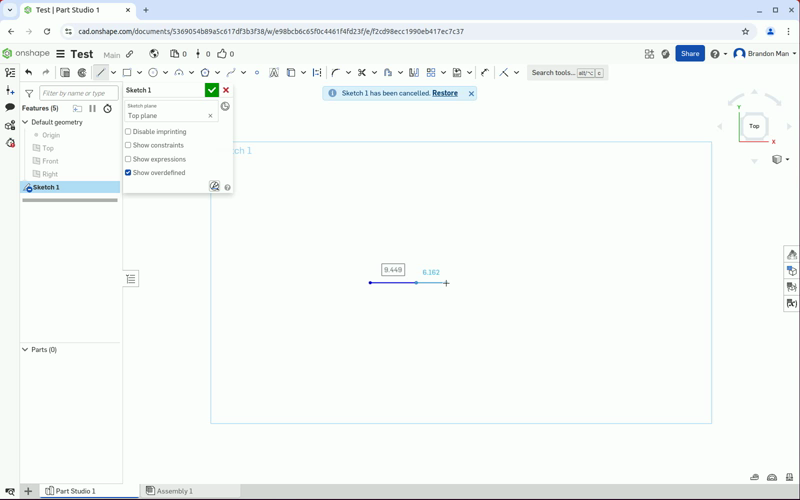
mouse_move(461, 282)
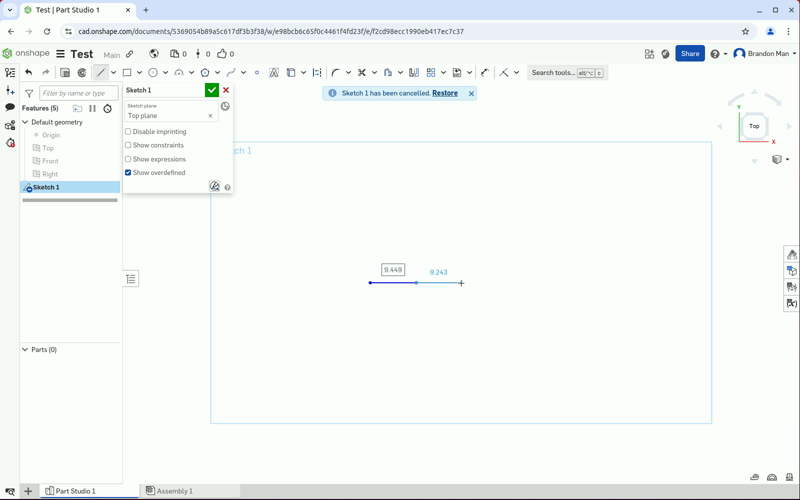
click(461, 282)
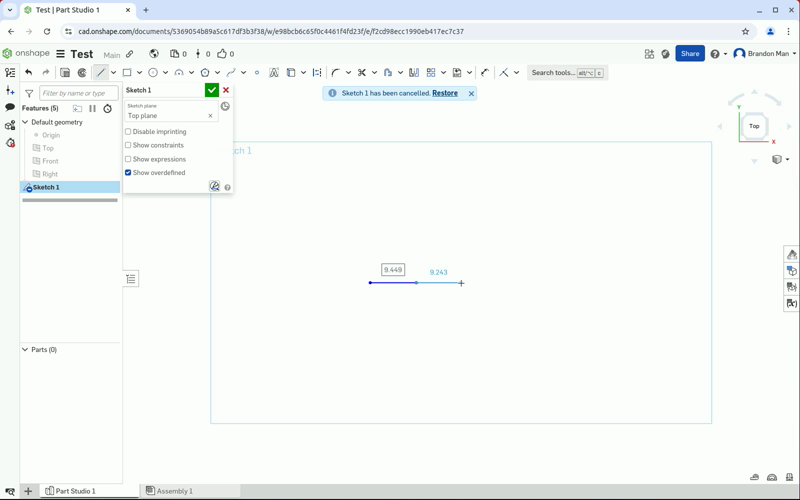
key_up(shift)
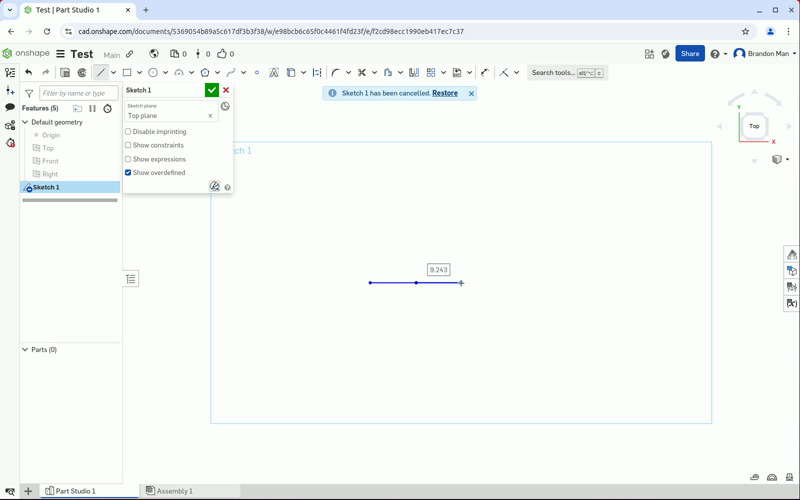
key_down(shift)
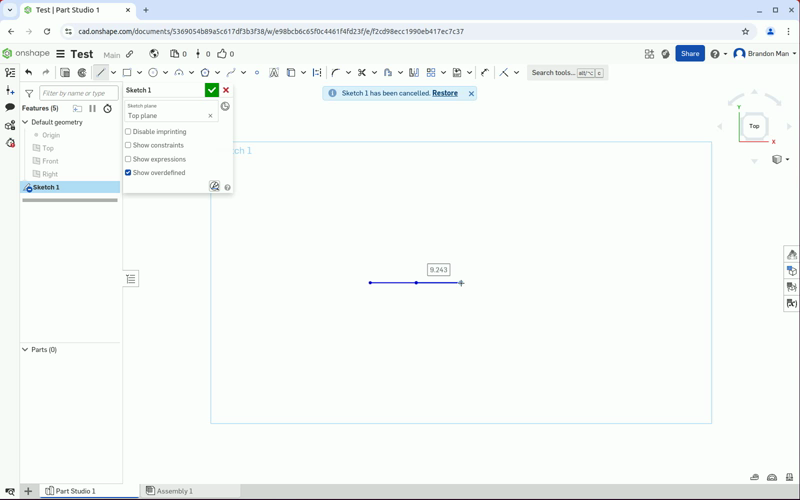
mouse_move(491, 282)
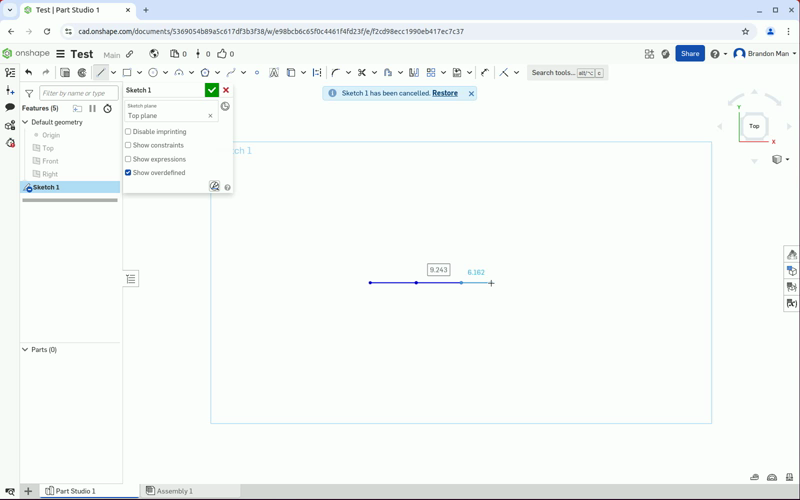
mouse_move(461, 237)
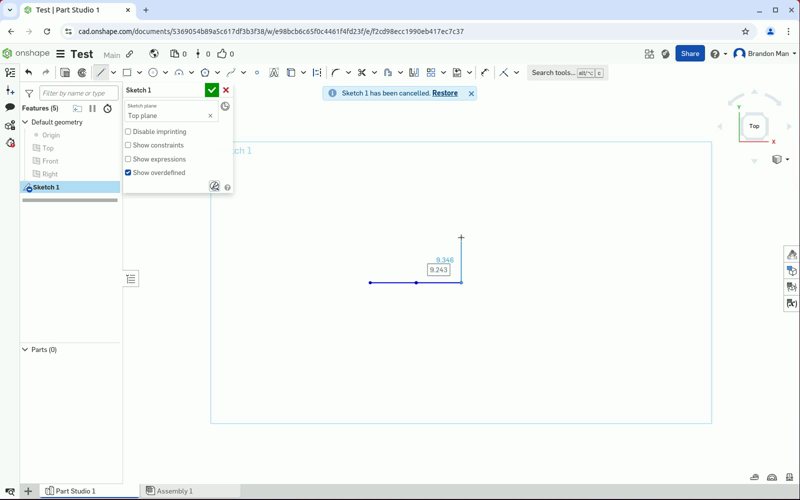
click(461, 237)
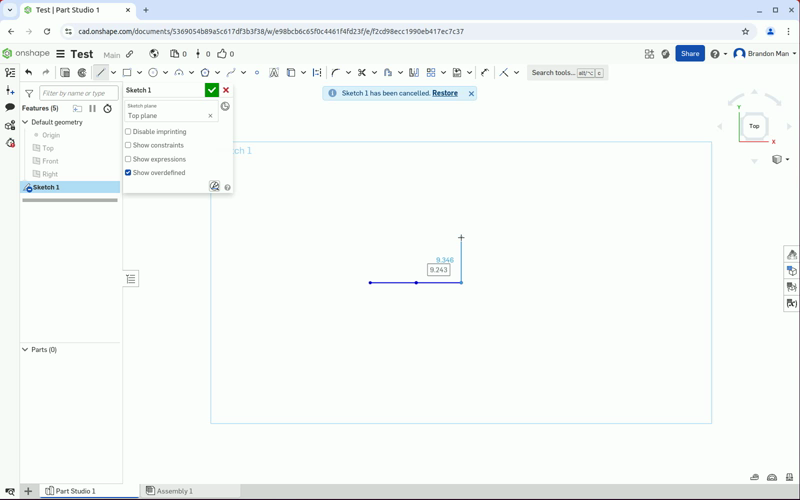
key_up(shift)
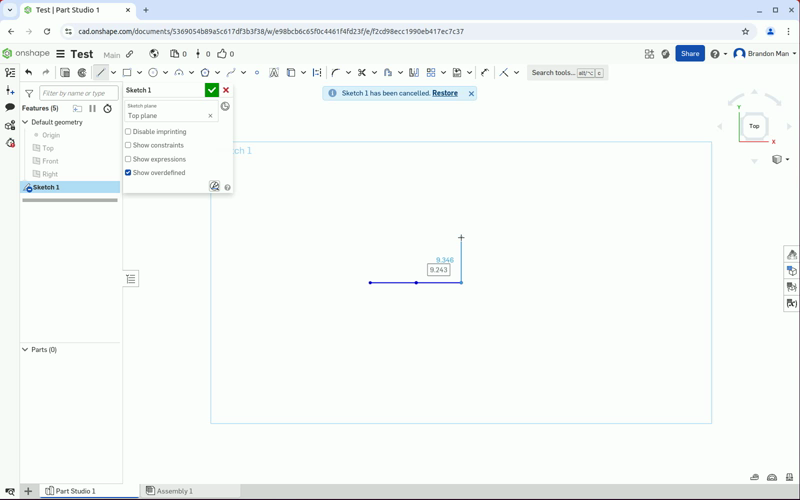
key_down(shift)
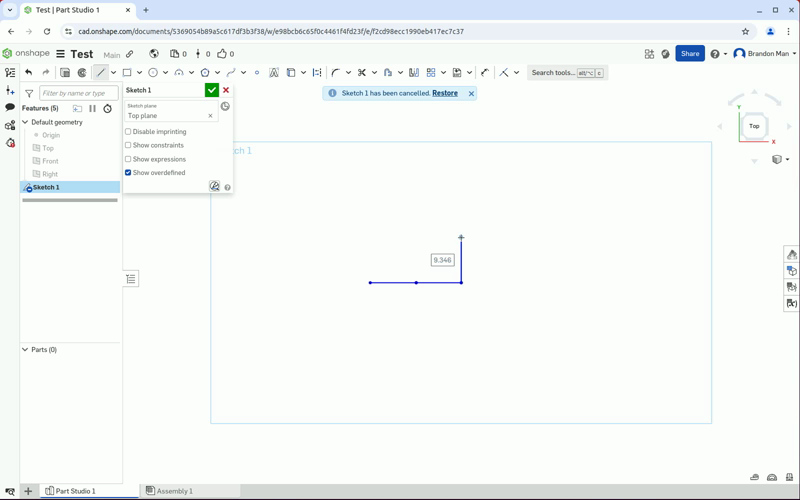
mouse_move(491, 237)
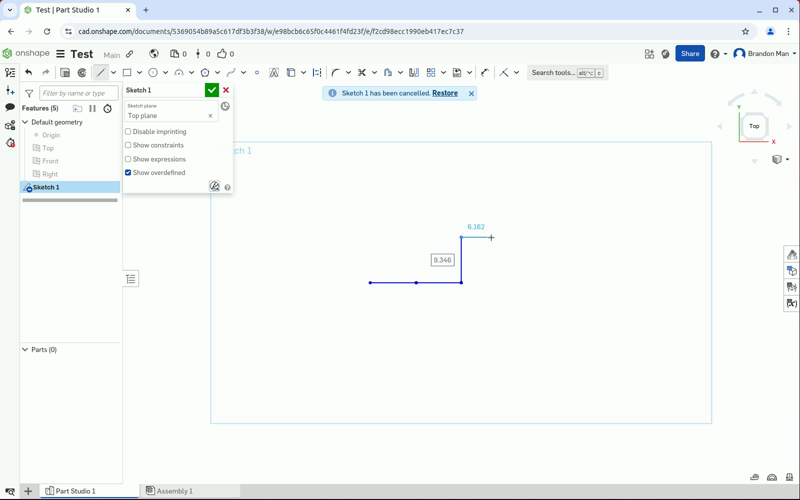
mouse_move(461, 192)
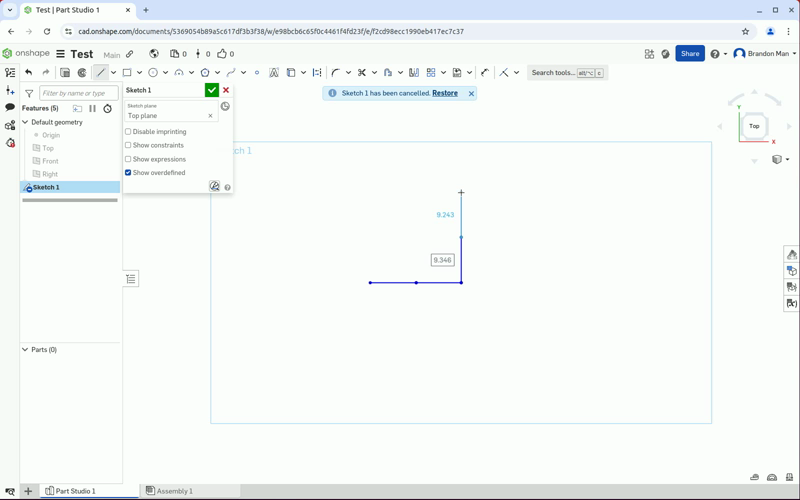
click(461, 192)
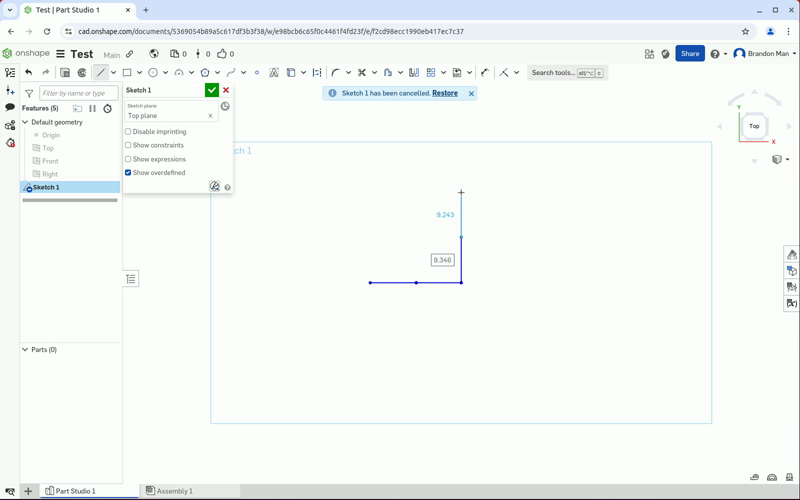
key_up(shift)
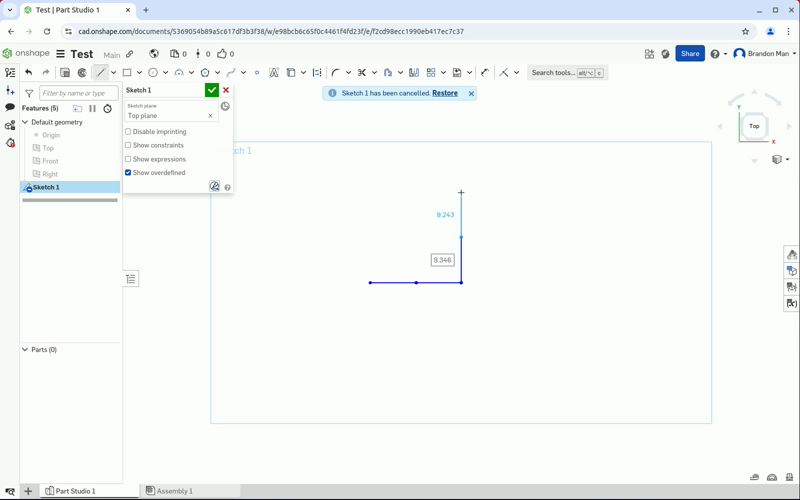
key_down(shift)
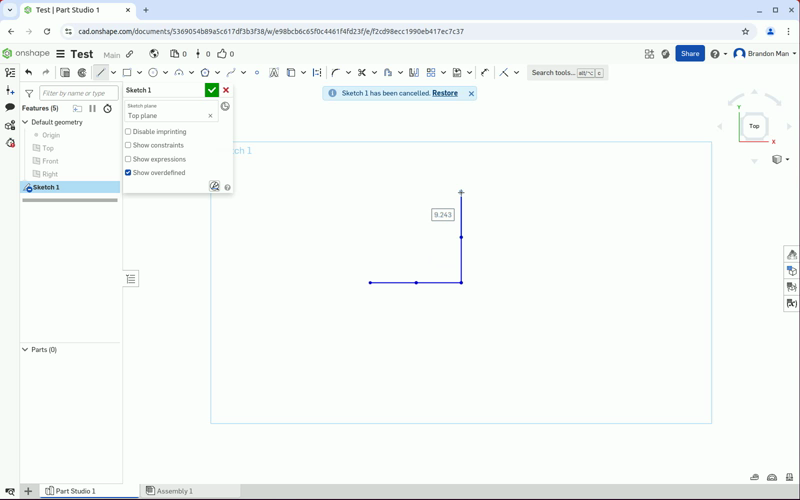
mouse_move(370, 192)
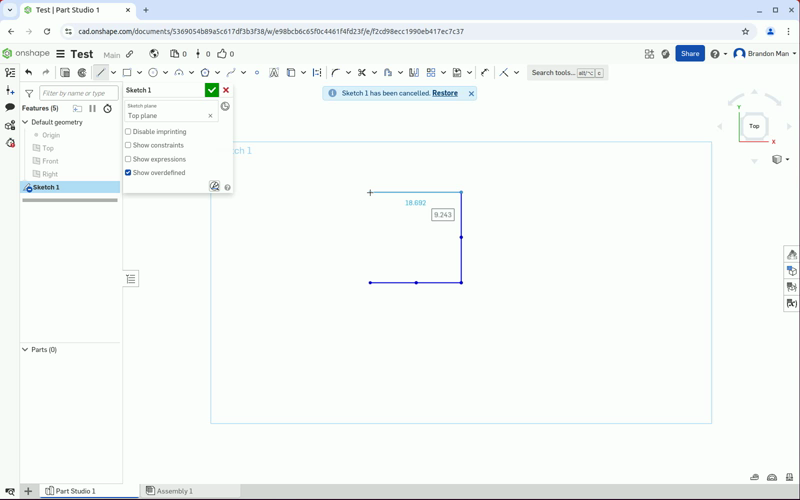
click(370, 192)
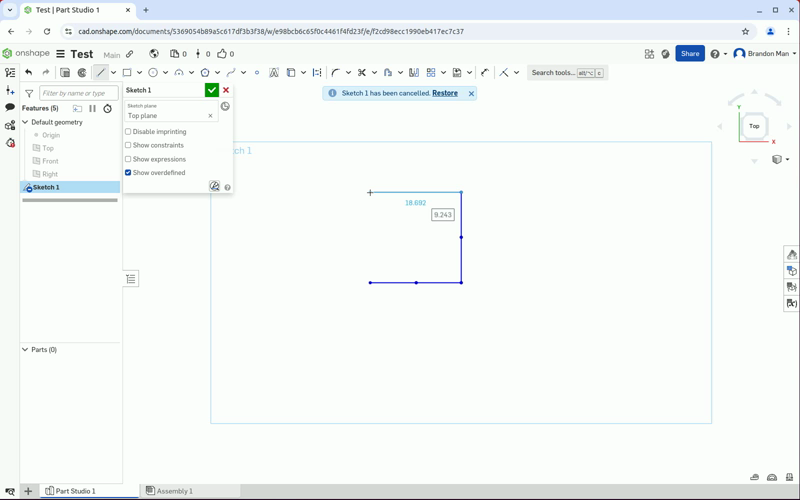
key_up(shift)
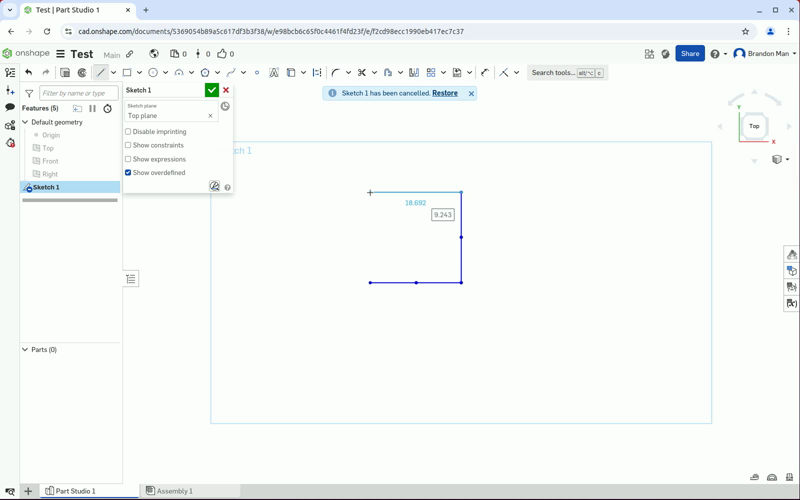
key_down(shift)
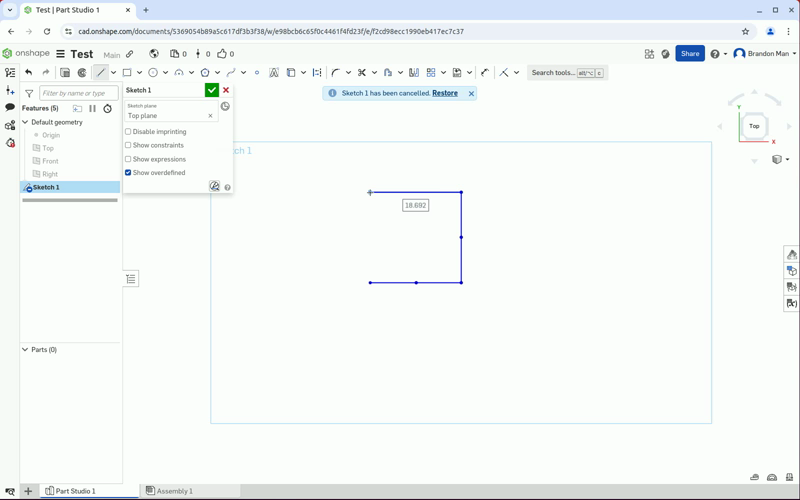
mouse_move(370, 282)
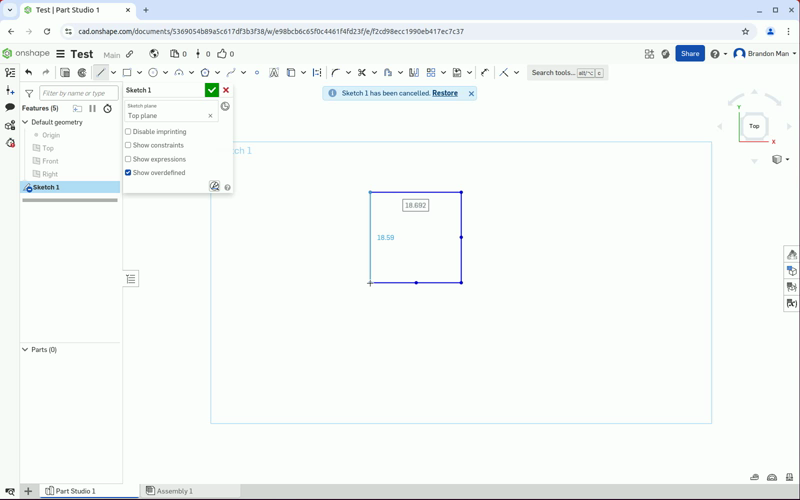
key_up(shift)
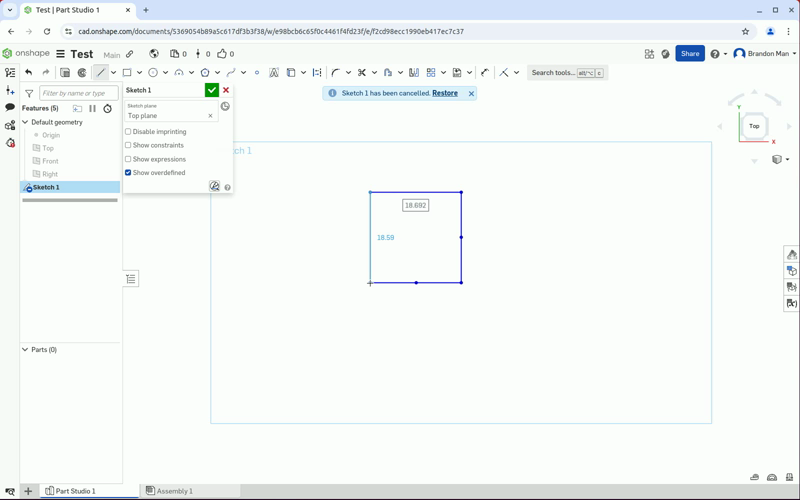
click(370, 282)
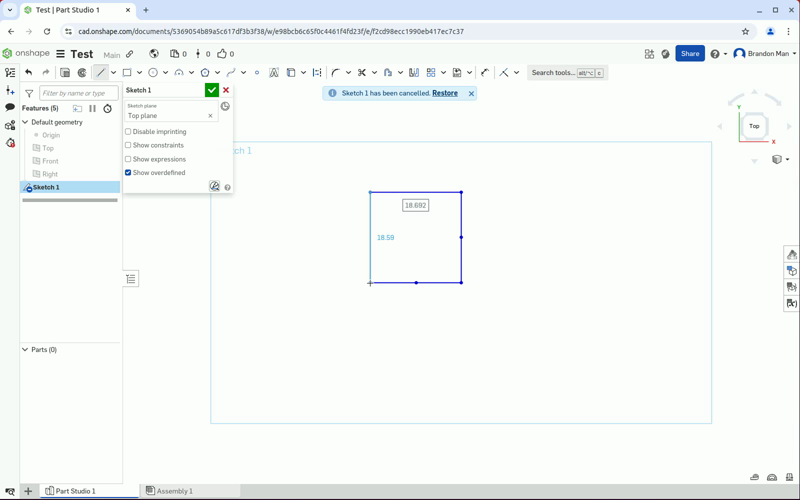
key(esc)
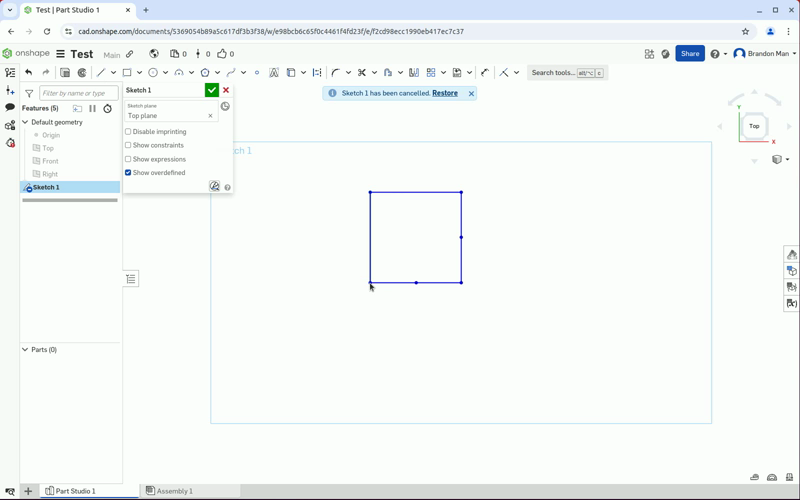
key(c)
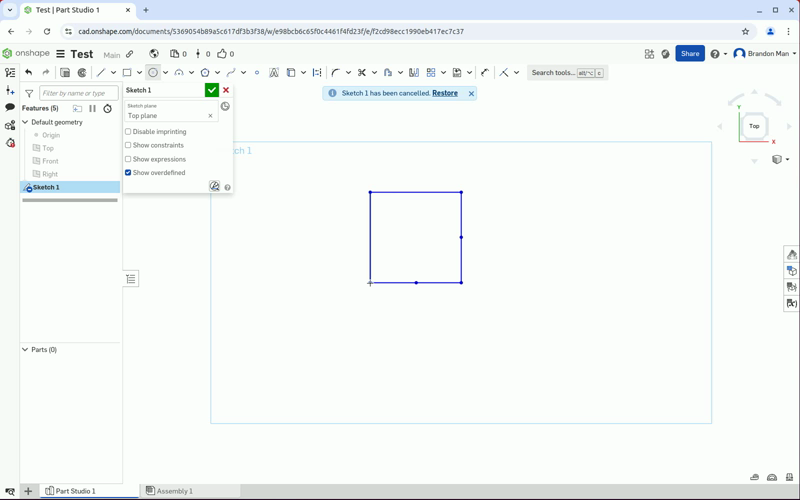
key_down(shift)
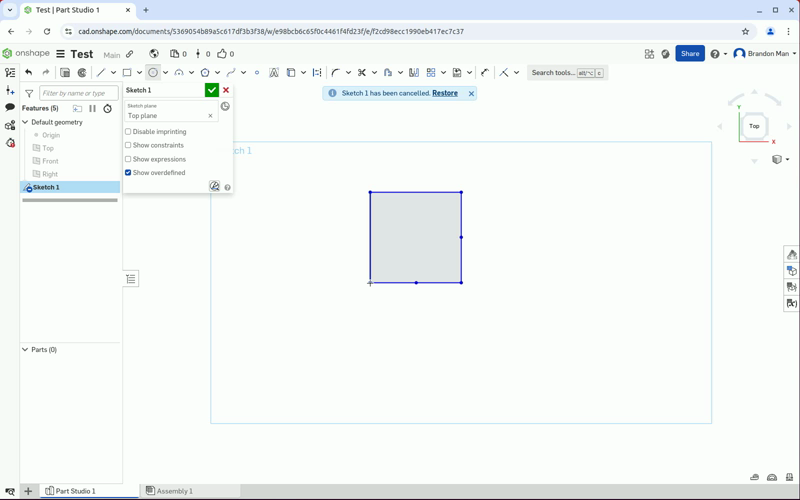
mouse_move(416, 237)
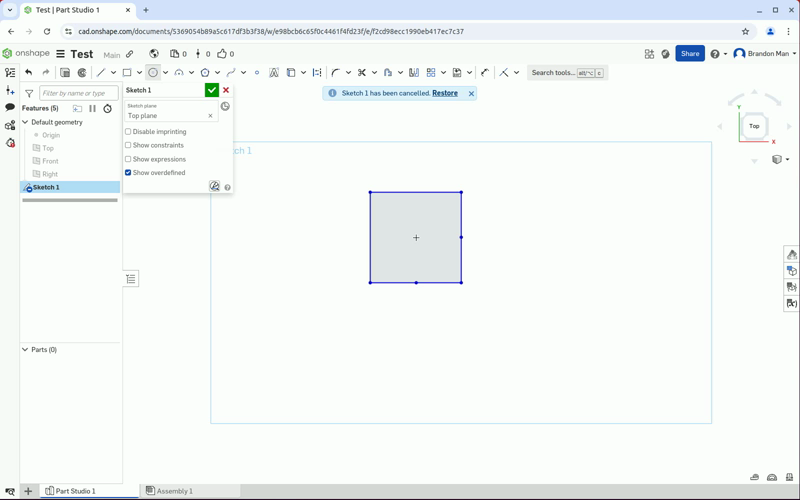
click(416, 237)
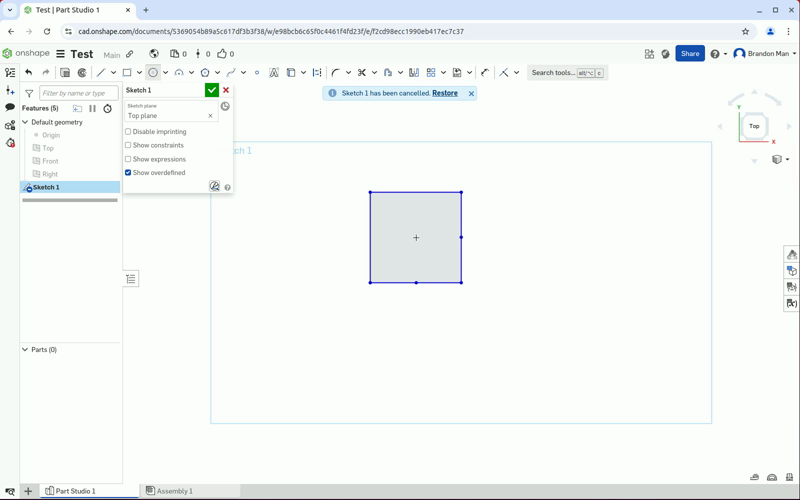
key_up(shift)
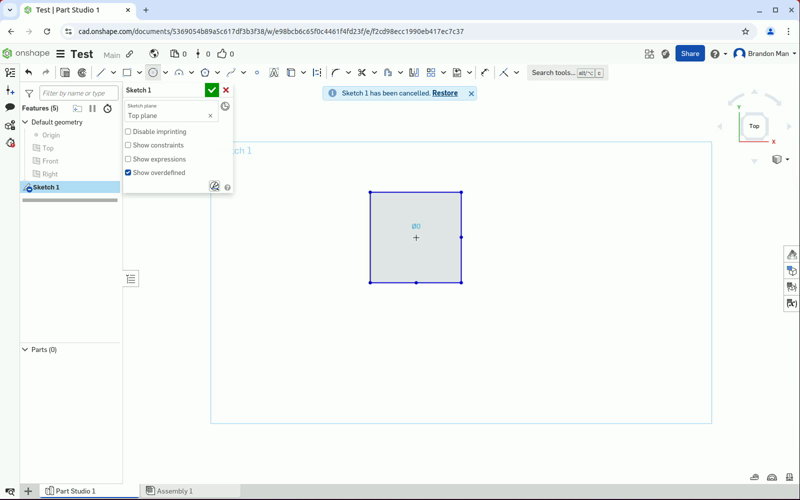
mouse_move(450, 237)
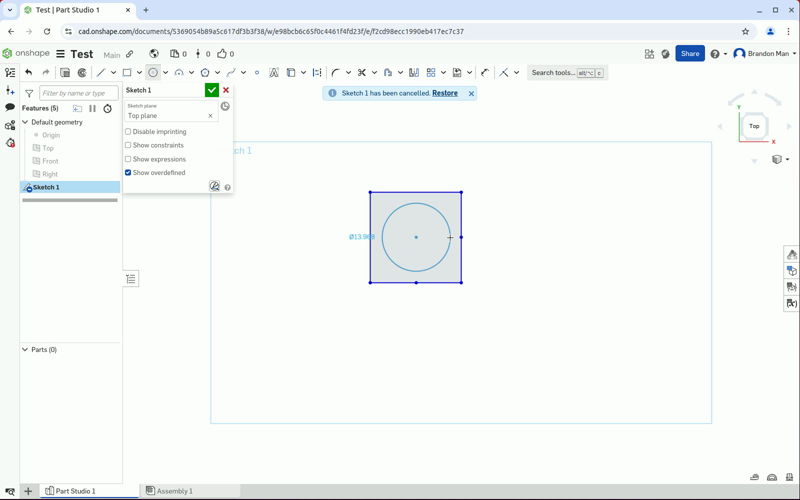
click(450, 237)
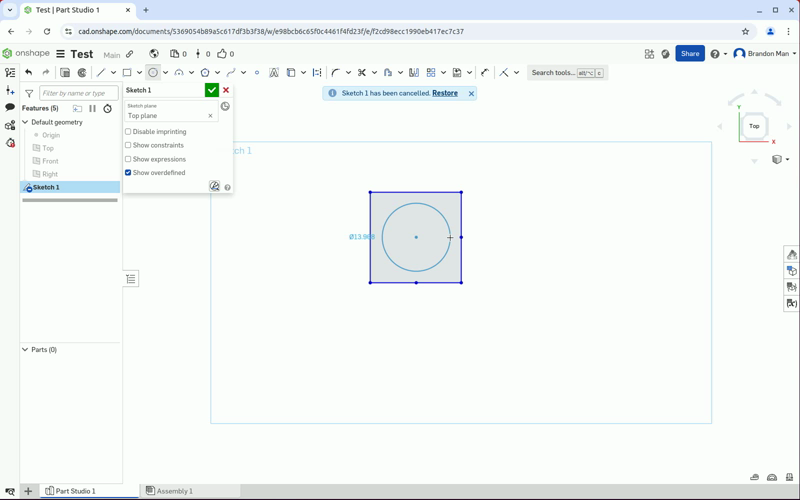
key(esc)
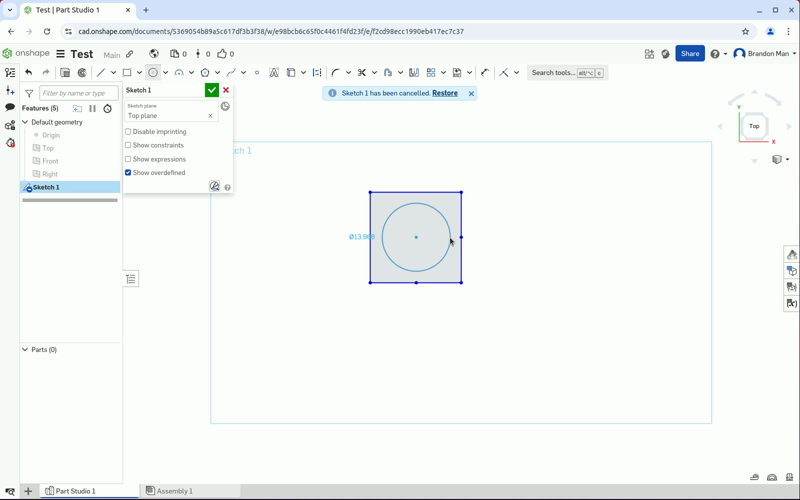
mouse_move(433, 202)
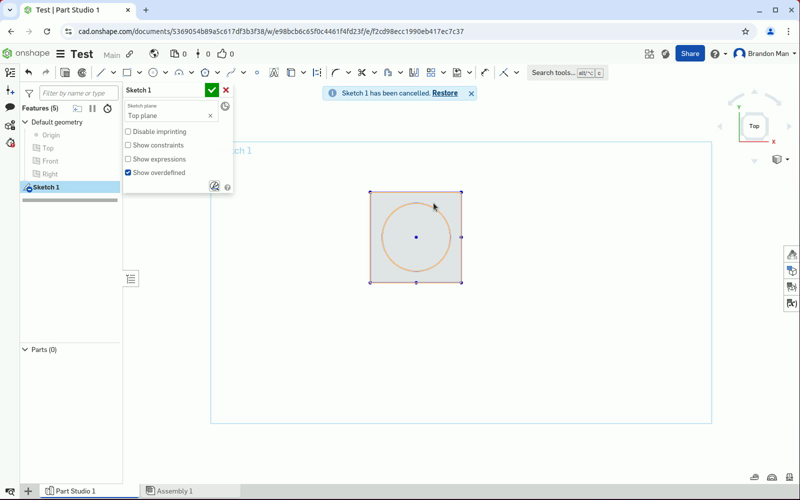
click(433, 202)
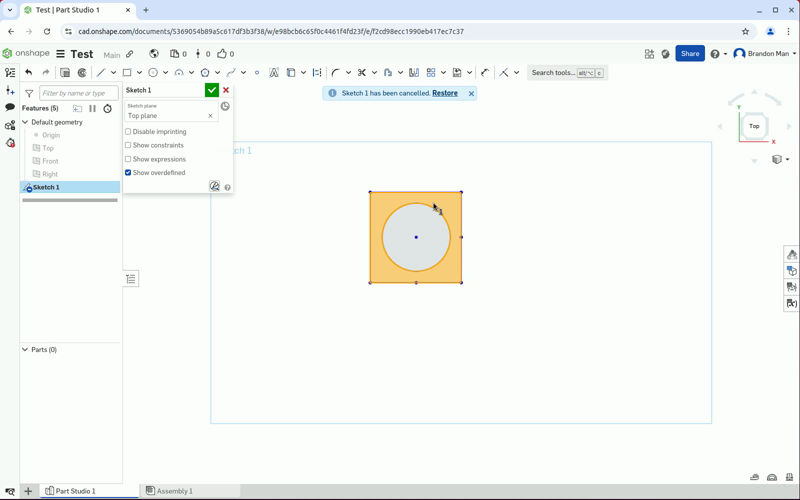
mouse_move(73, 352)
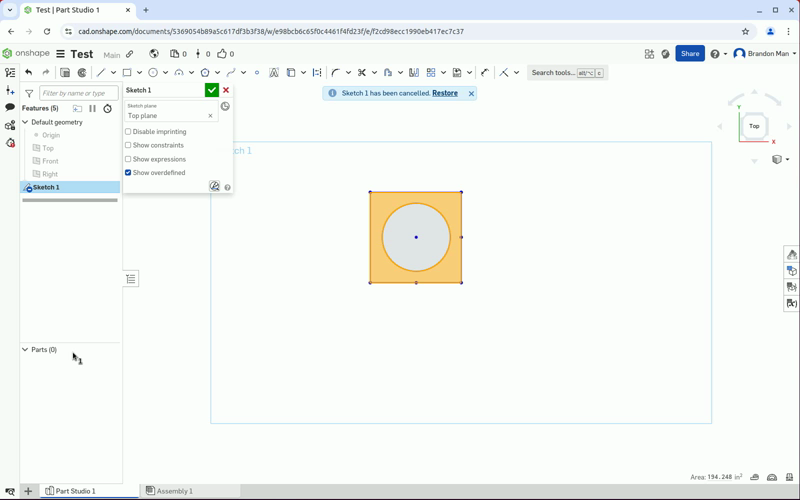
key(shift+y)
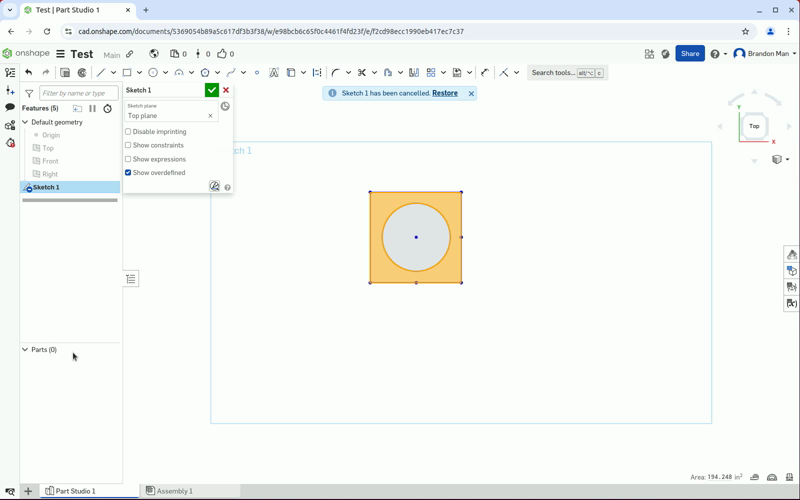
key(shift+e)
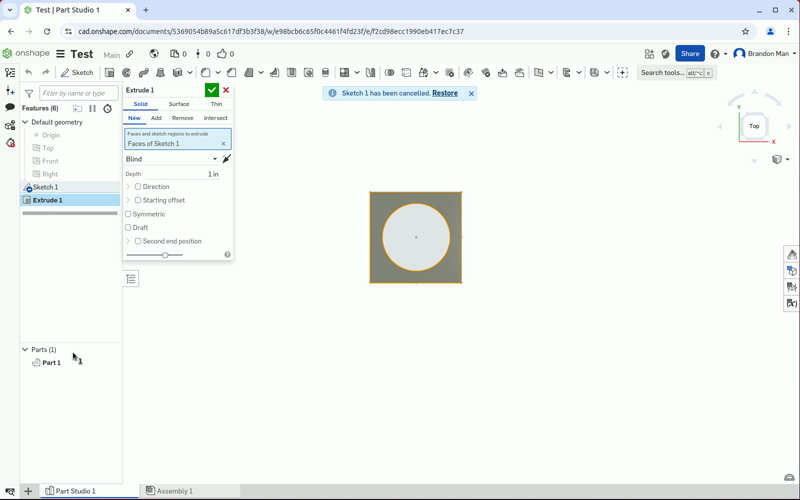
mouse_move(143, 106)
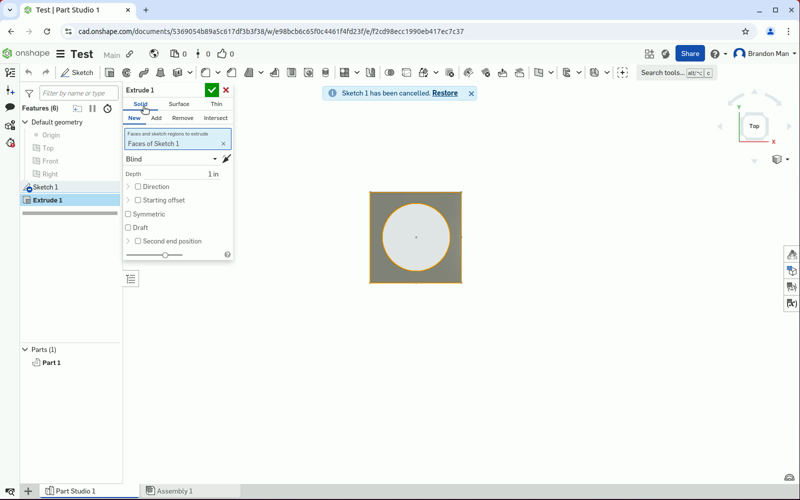
click(143, 106)
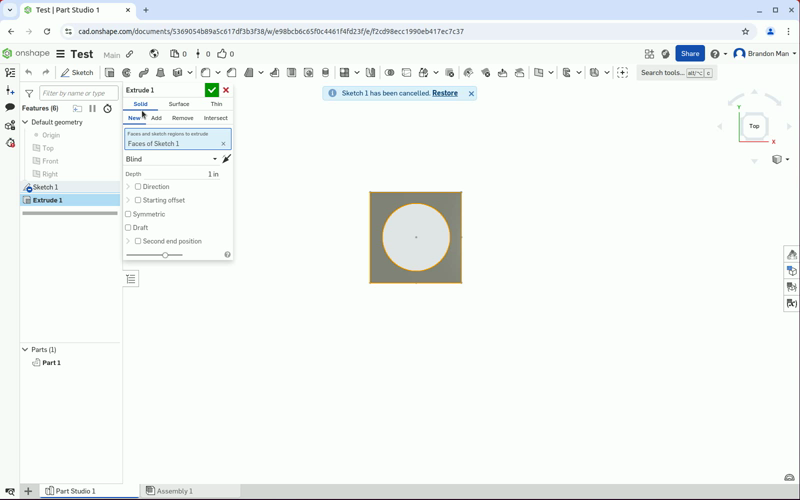
mouse_move(137, 120)
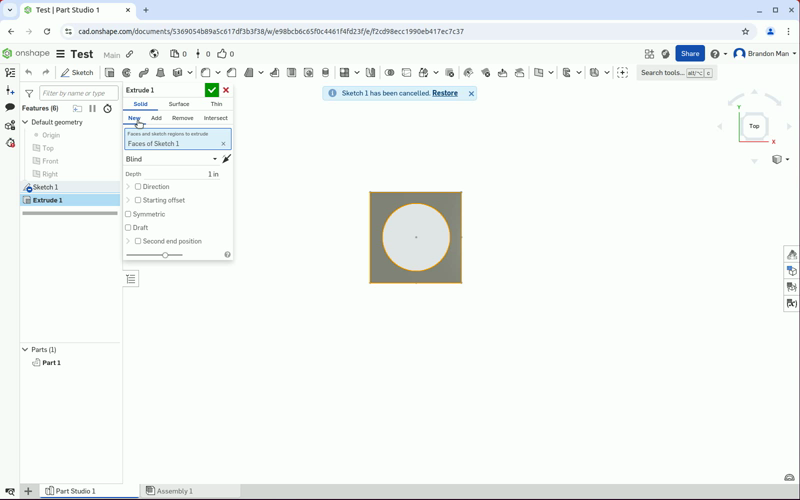
click(137, 120)
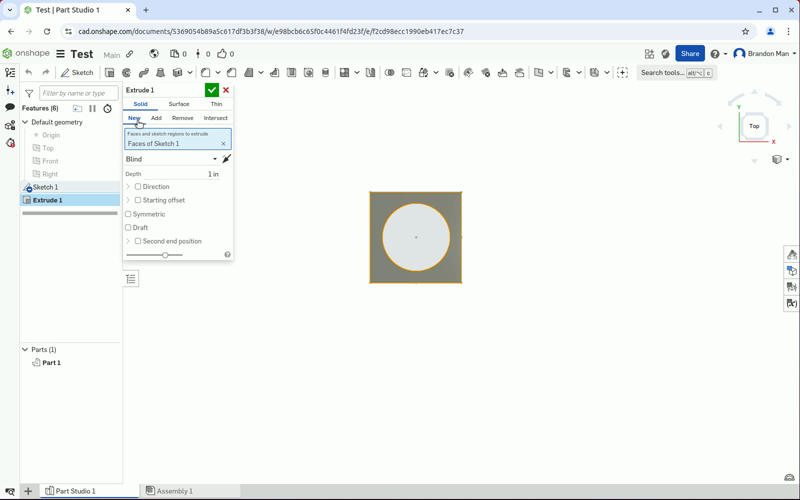
key(tab, 4)
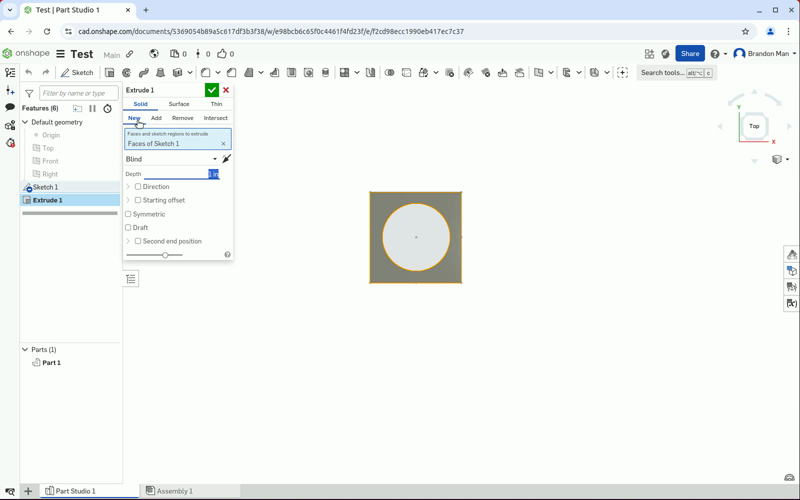
text(23.108)
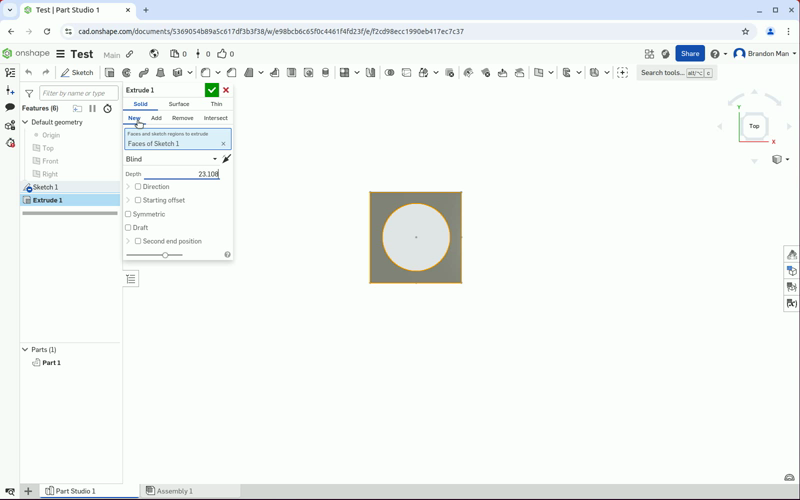
key(enter)
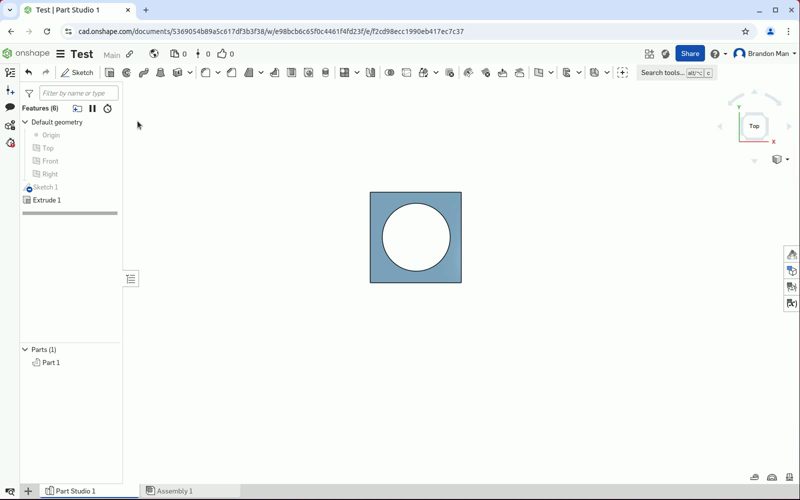
key(shift+h)
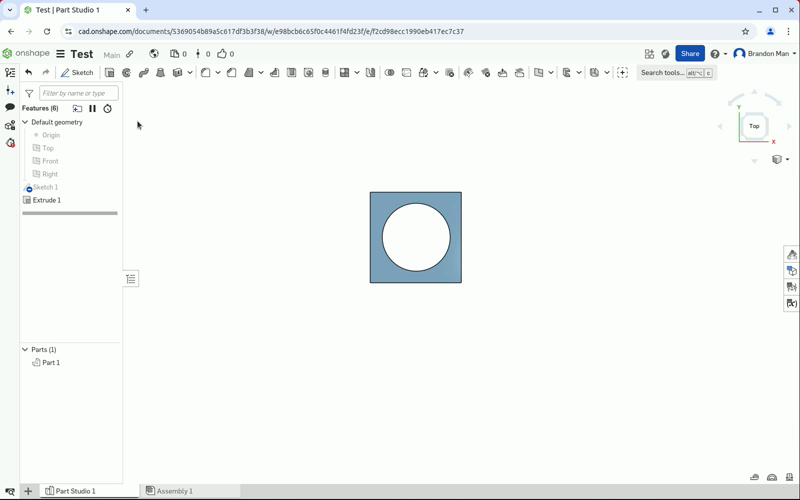
key(shift+h)
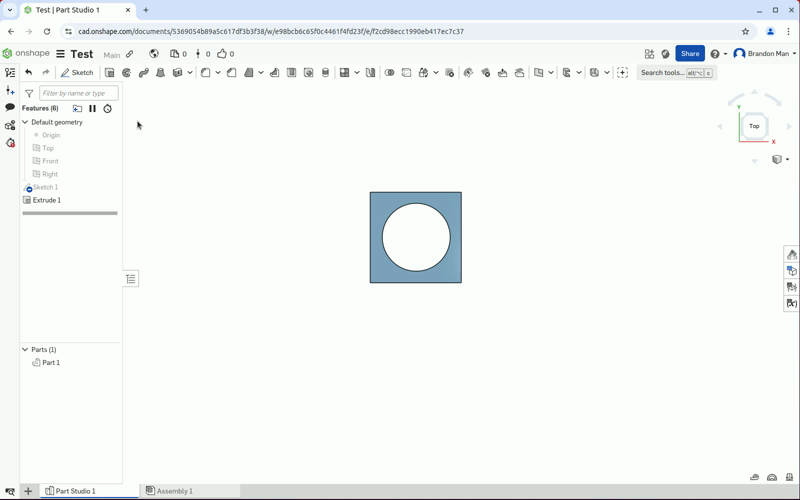
mouse_move(73, 189)
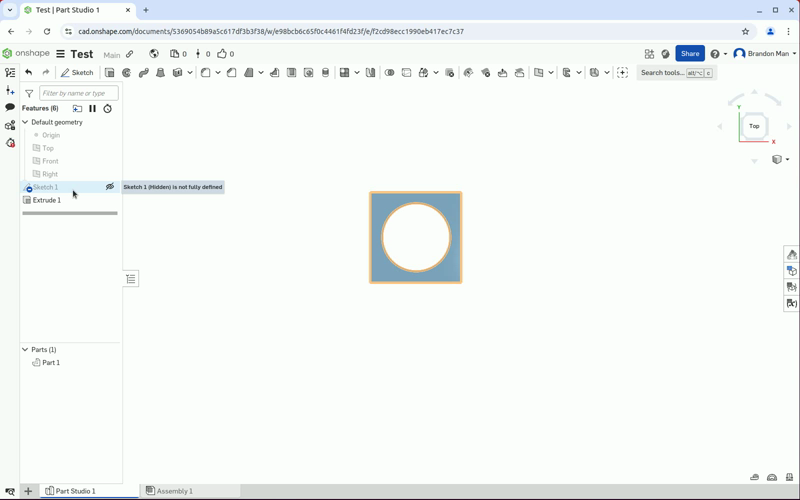
click(73, 189)
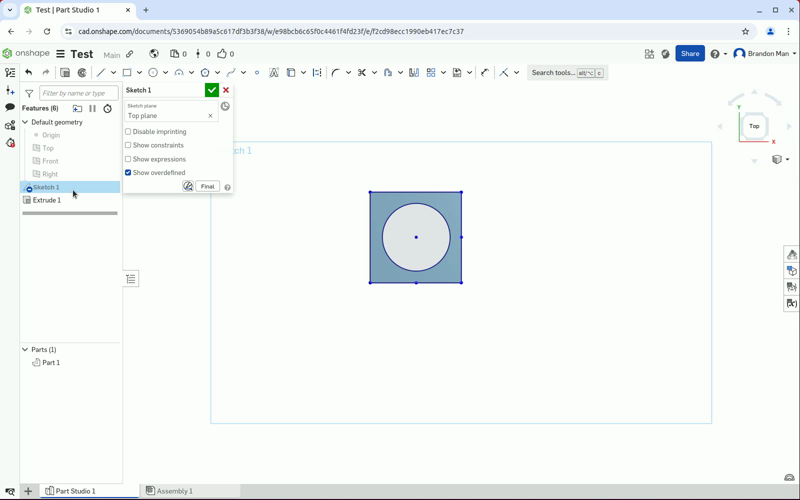
mouse_move(229, 92)
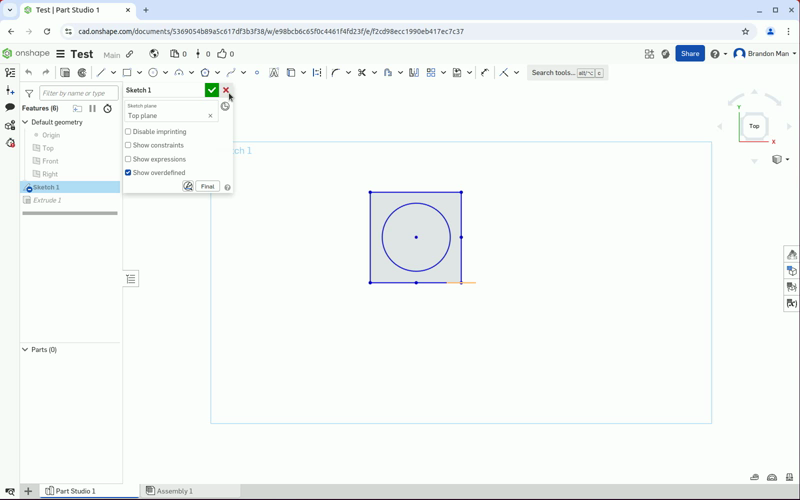
click(229, 92)
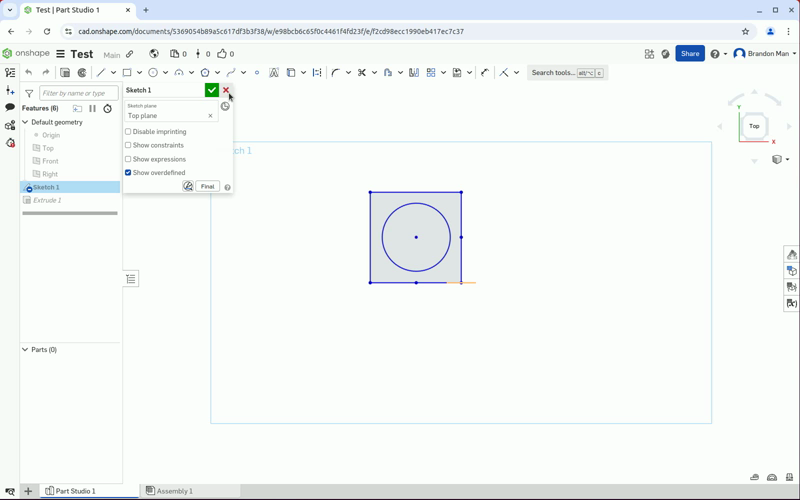
key(shift+s)
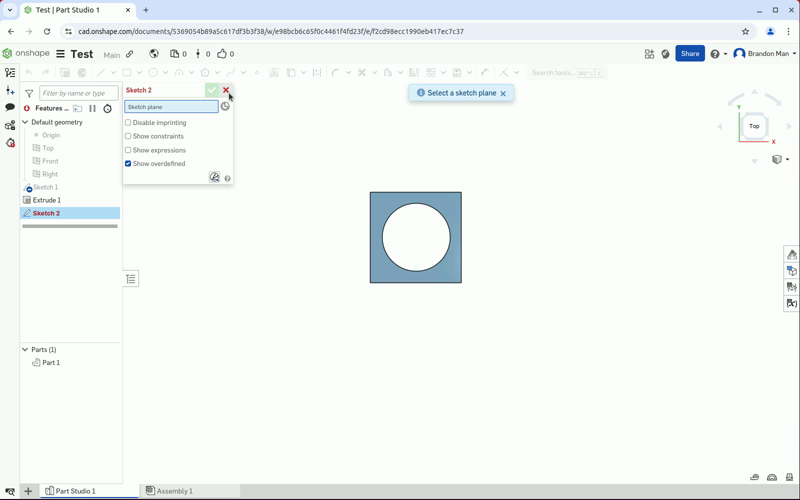
mouse_move(73, 150)
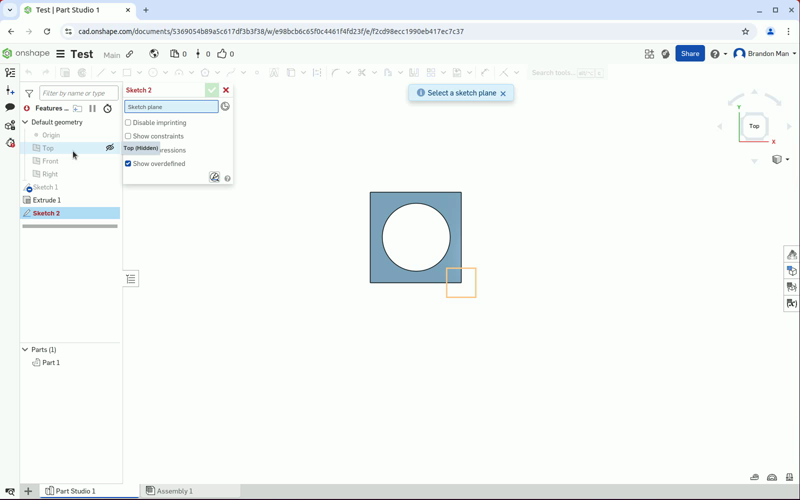
click(73, 150)
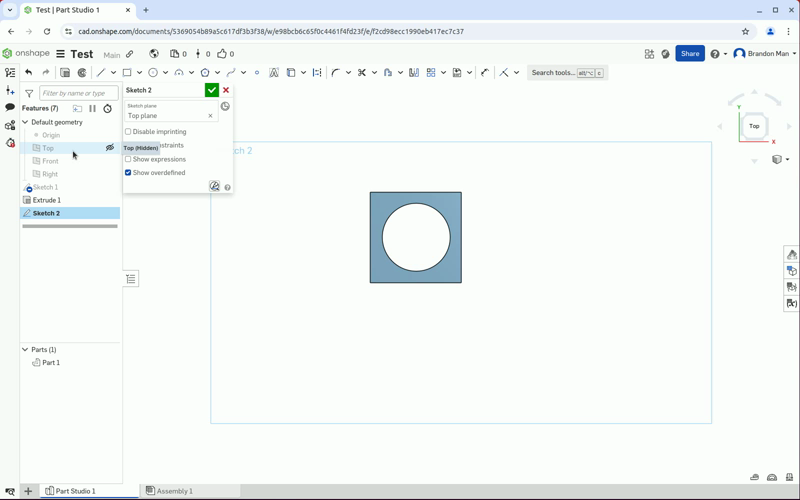
mouse_move(73, 352)
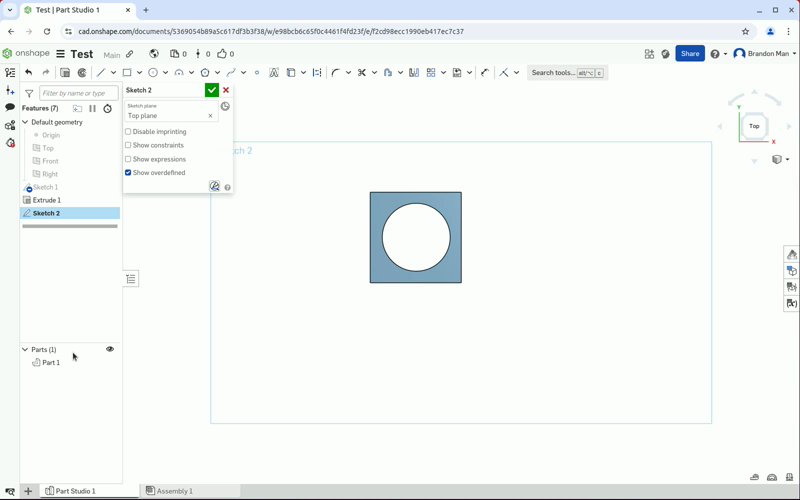
key(y)
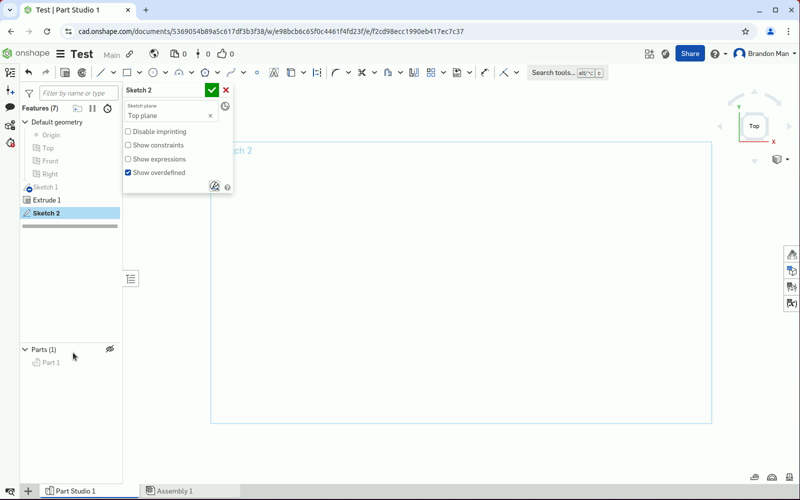
key(c)
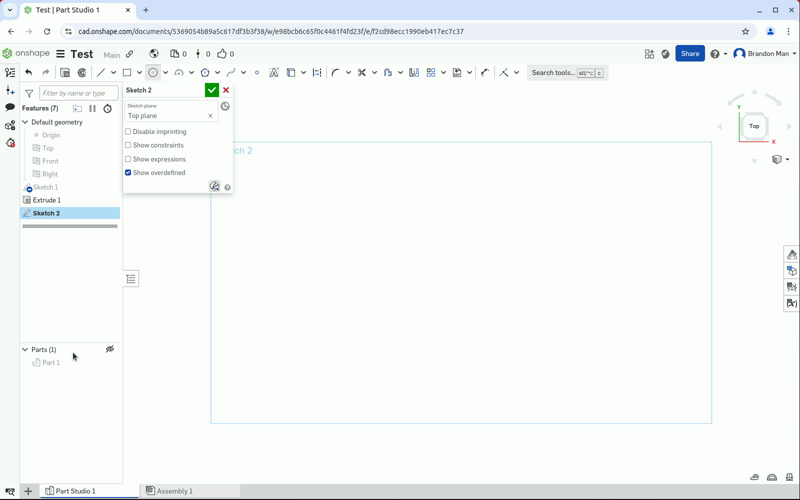
key_down(shift)
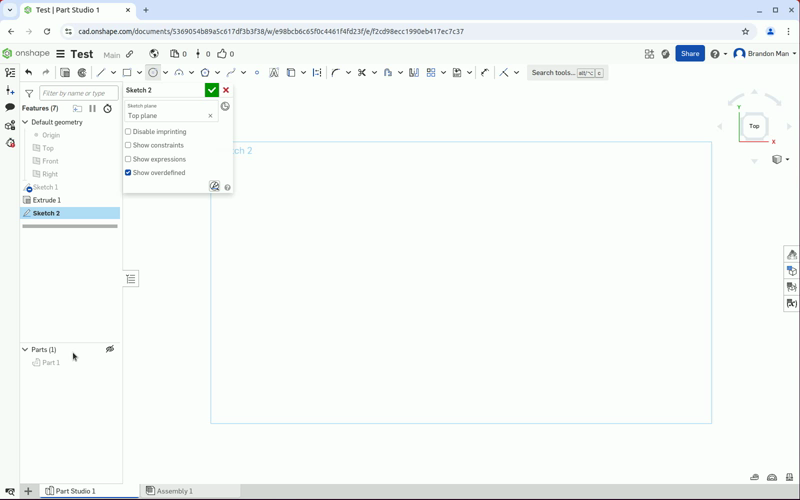
mouse_move(416, 238)
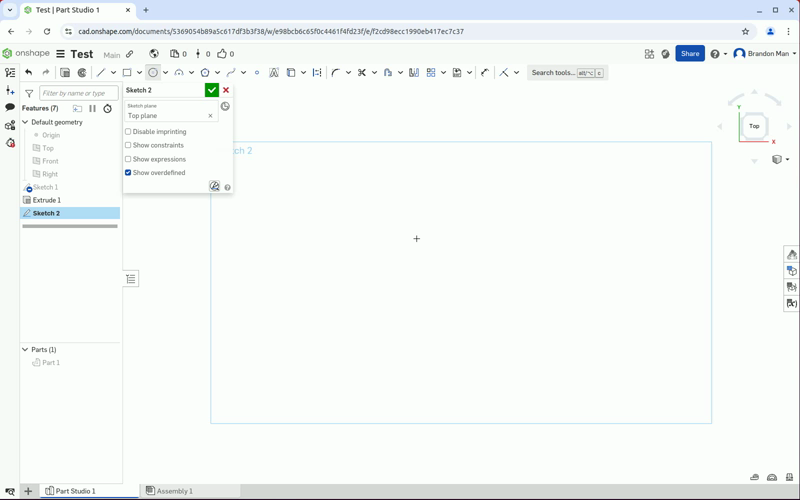
click(416, 238)
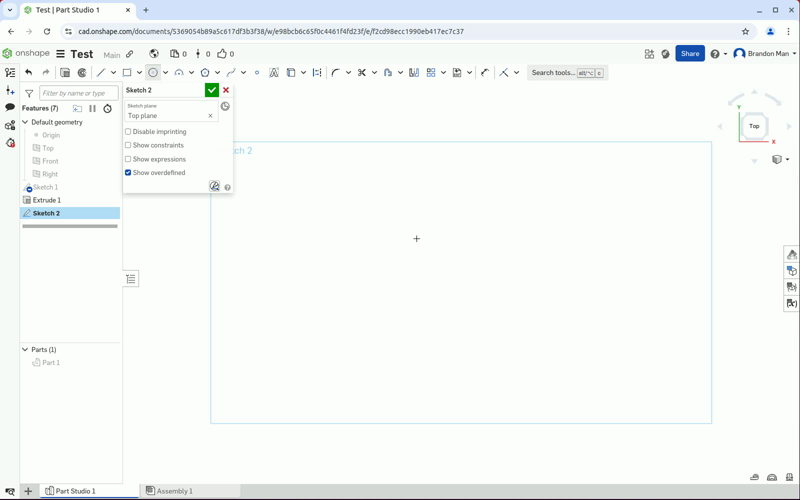
key_up(shift)
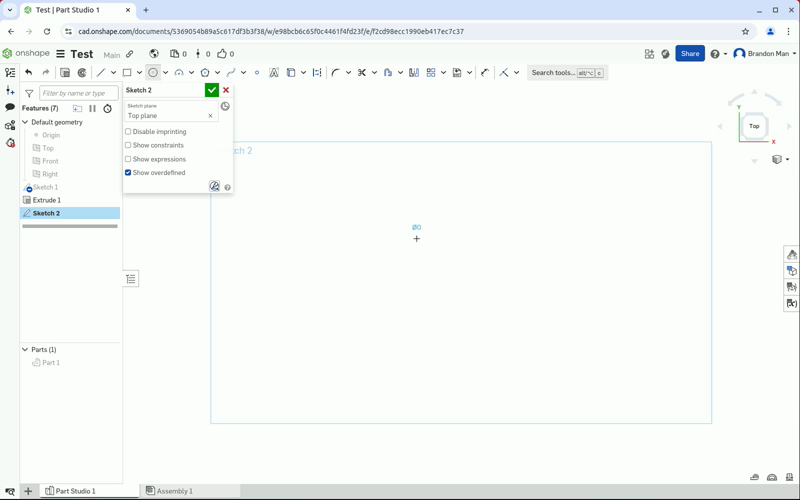
mouse_move(450, 238)
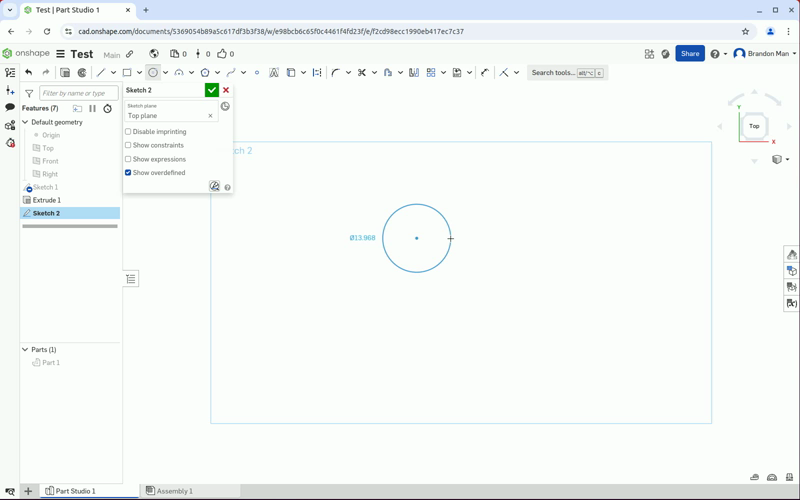
click(450, 238)
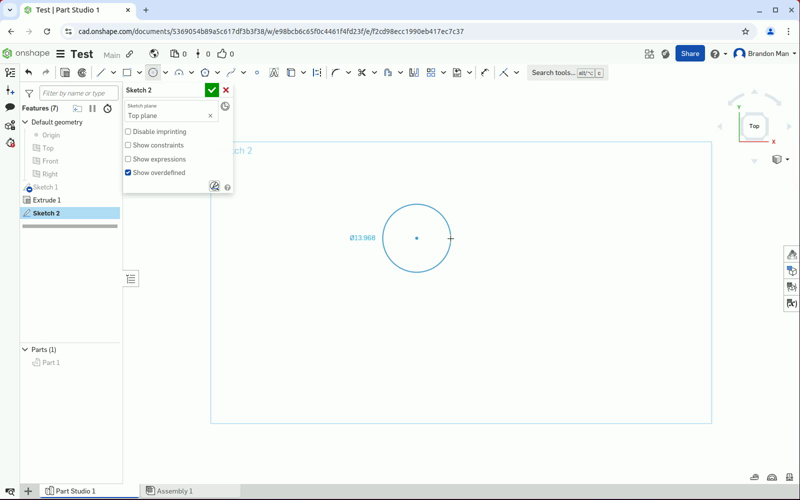
key(esc)
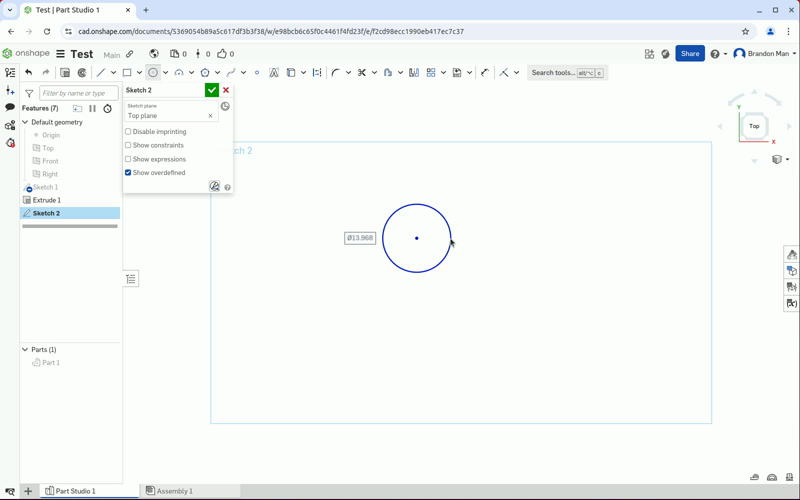
mouse_move(411, 241)
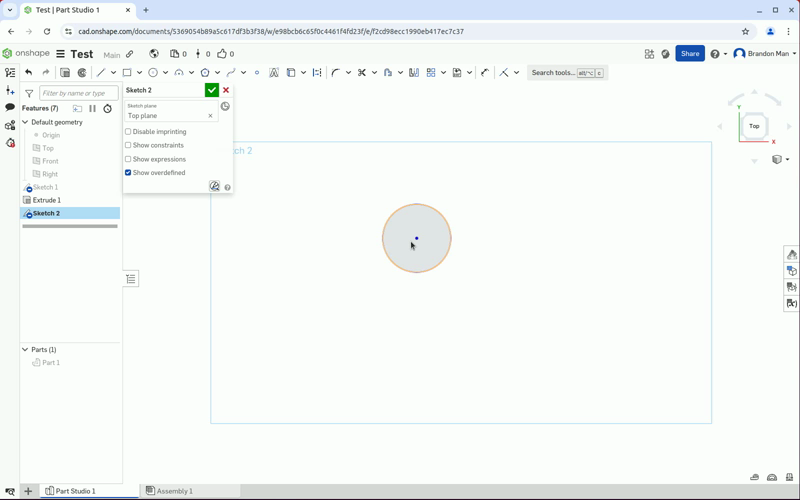
click(411, 241)
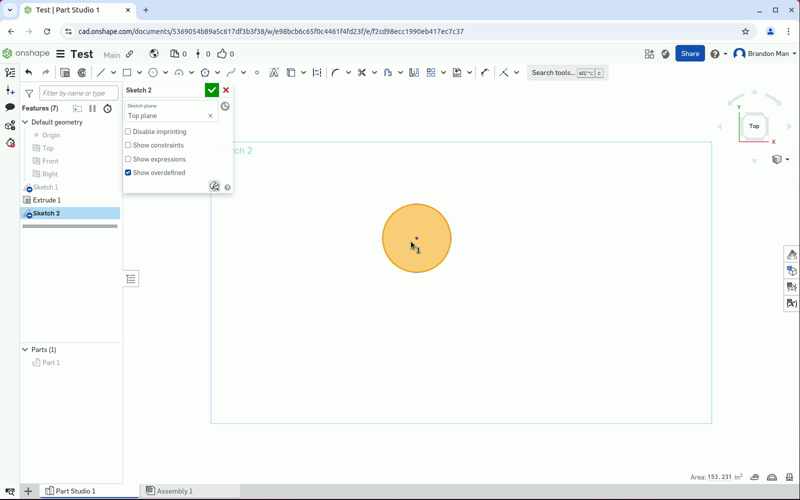
mouse_move(73, 352)
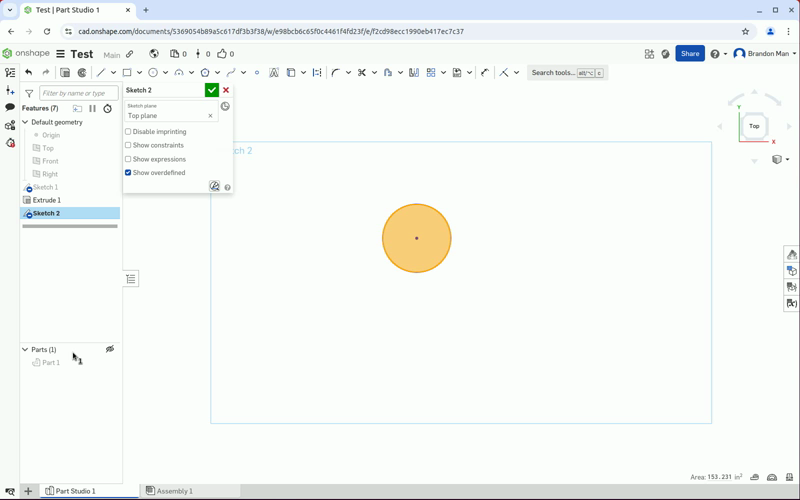
key(shift+y)
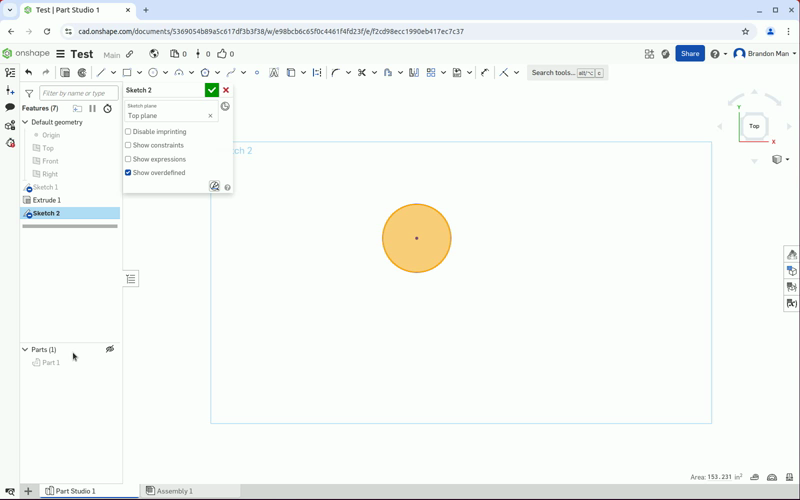
key(shift+e)
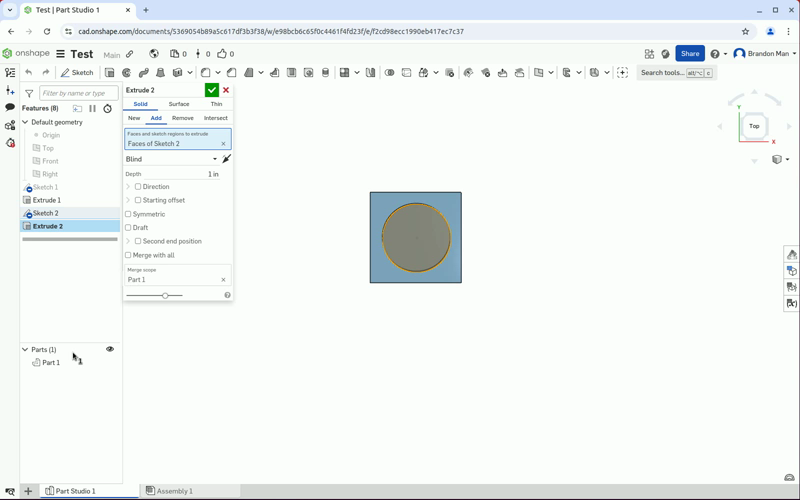
mouse_move(143, 106)
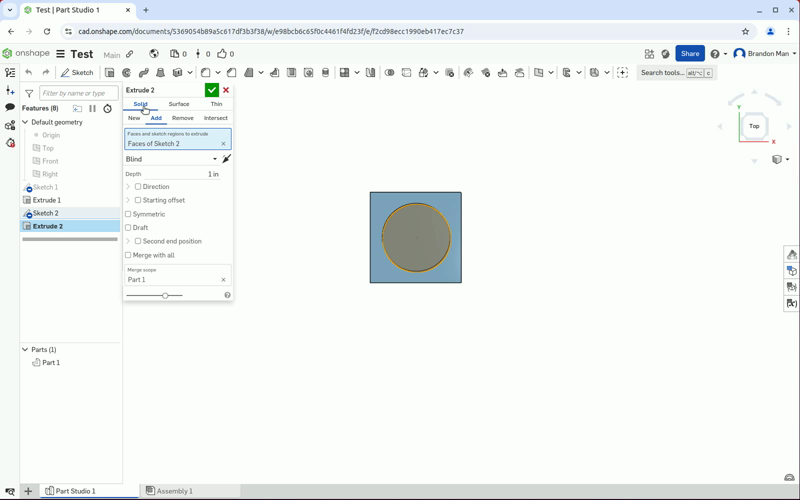
click(143, 106)
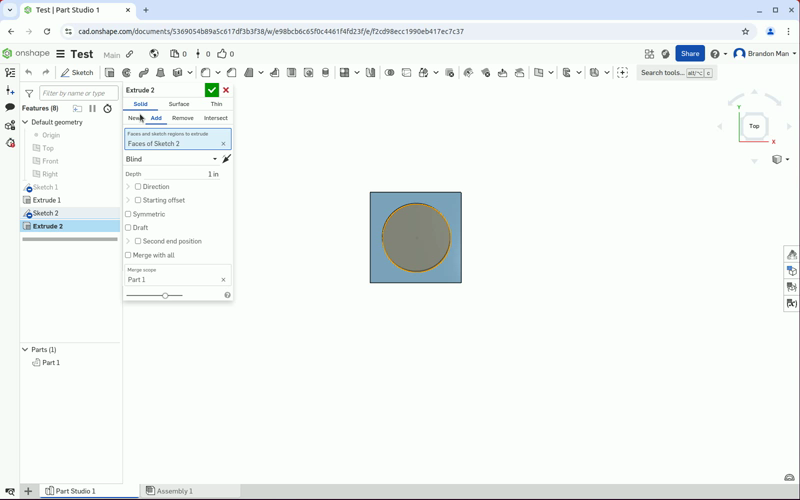
mouse_move(137, 120)
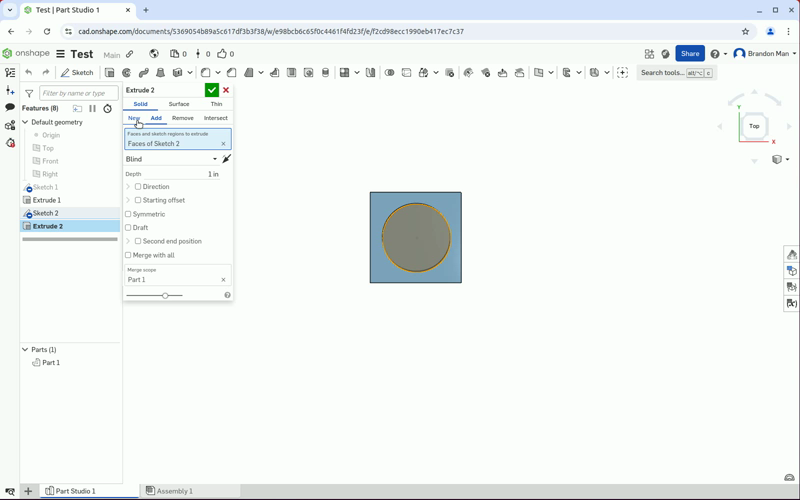
click(137, 120)
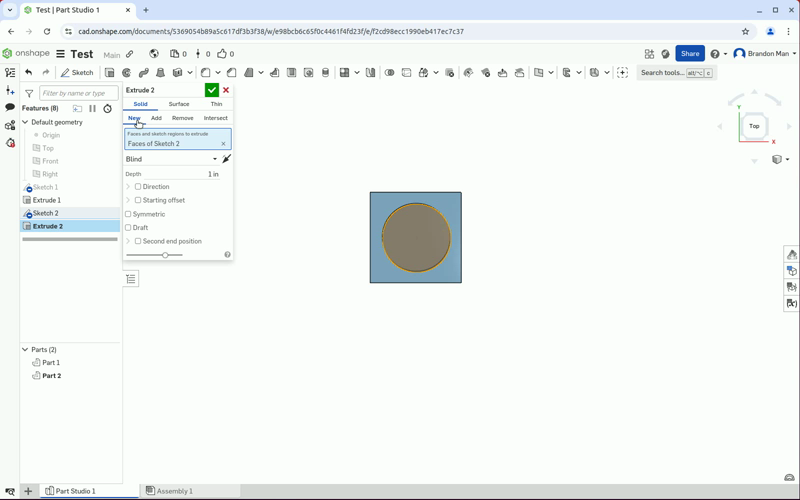
key(tab, 4)
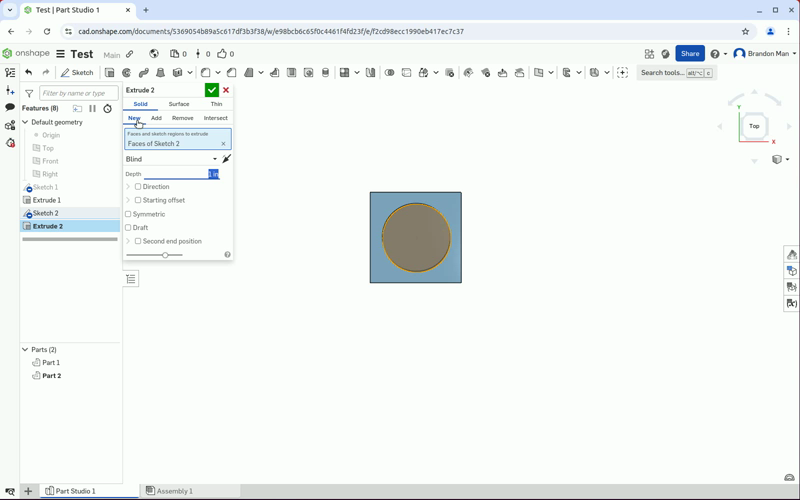
text(4.574)
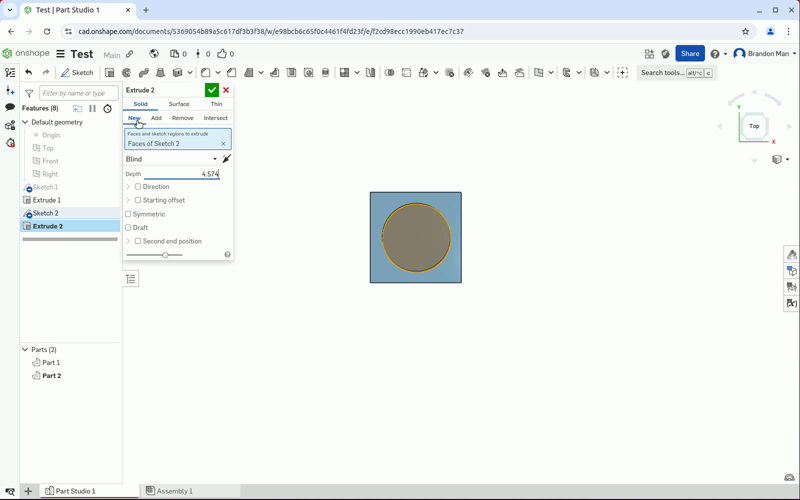
key(enter)
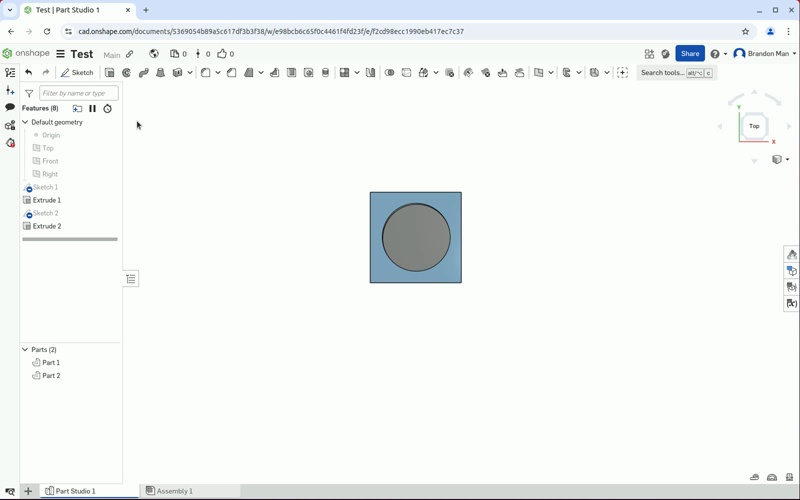
key(shift+h)
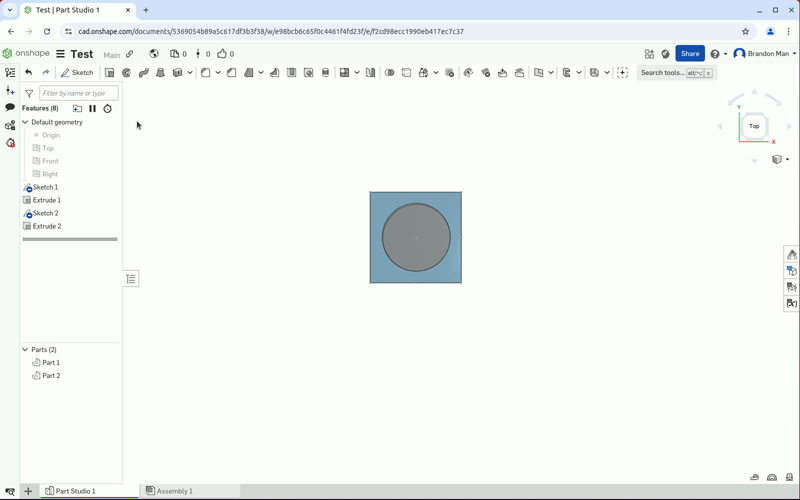
key(shift+h)
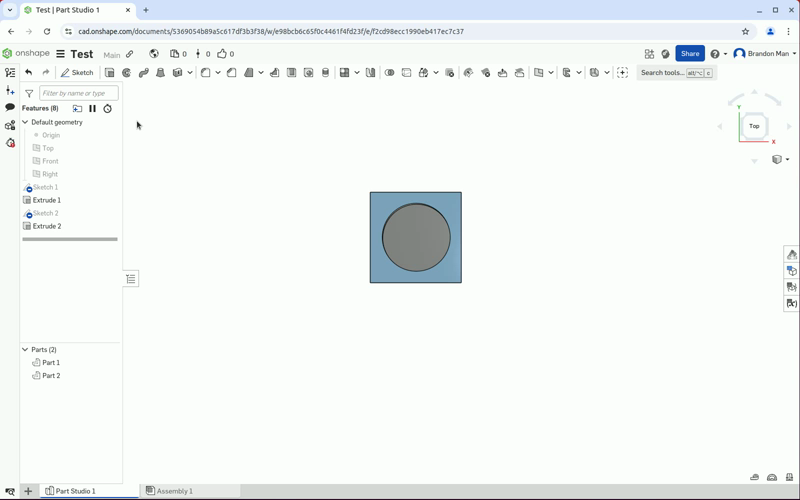
mouse_move(73, 189)
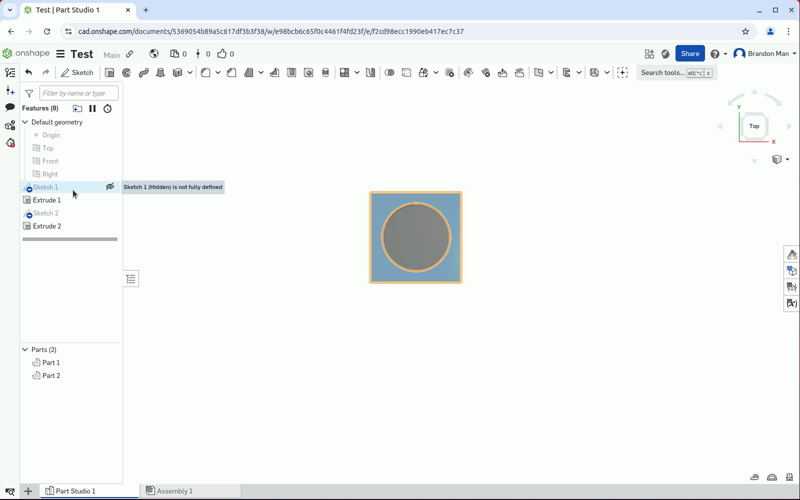
click(73, 189)
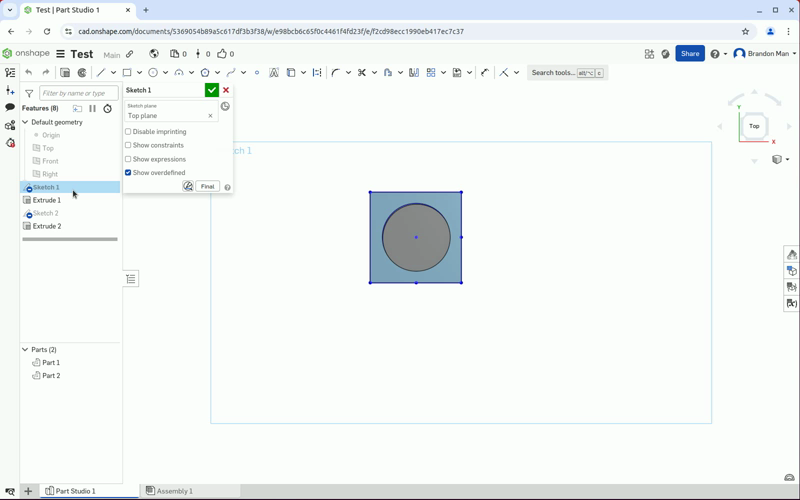
mouse_move(229, 92)
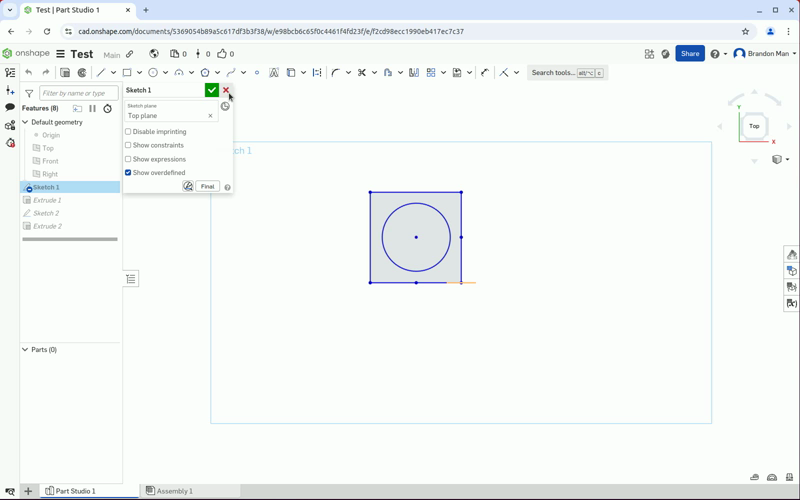
click(229, 92)
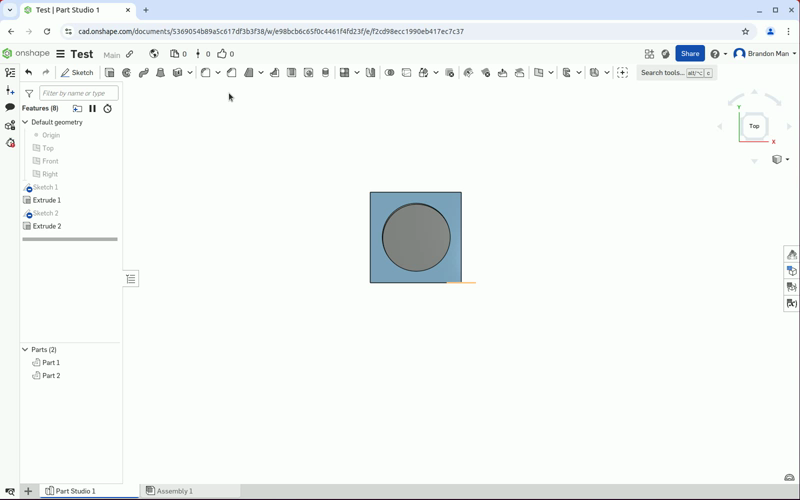
mouse_move(73, 352)
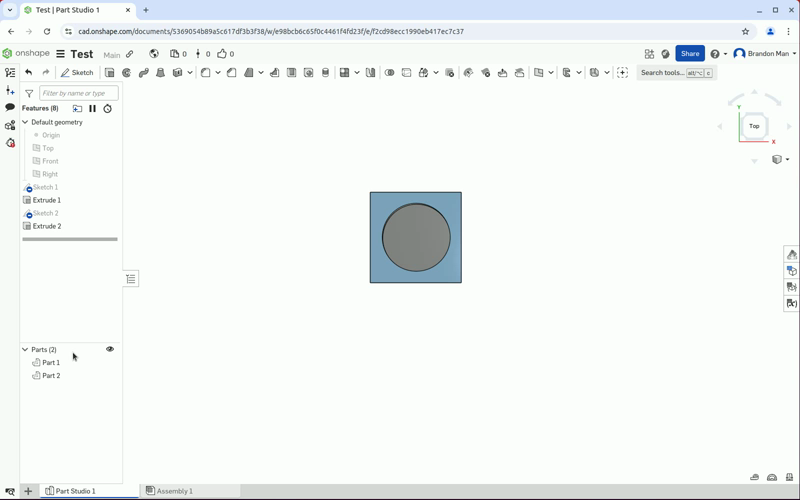
key(y)
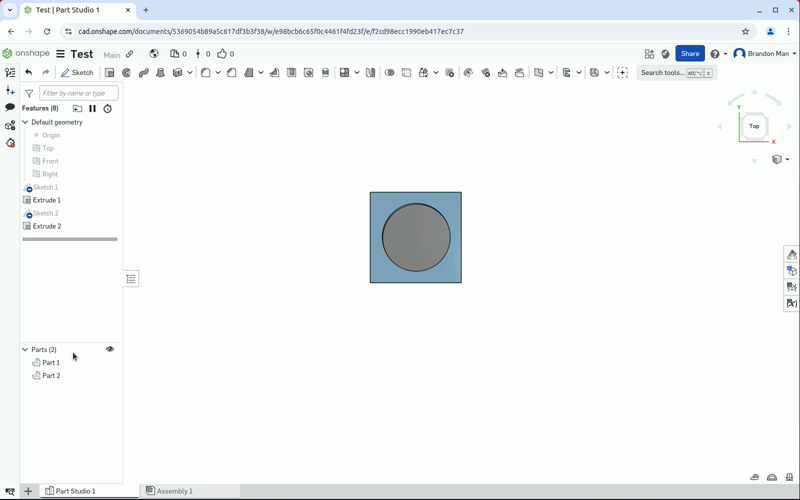
key(shift+p)
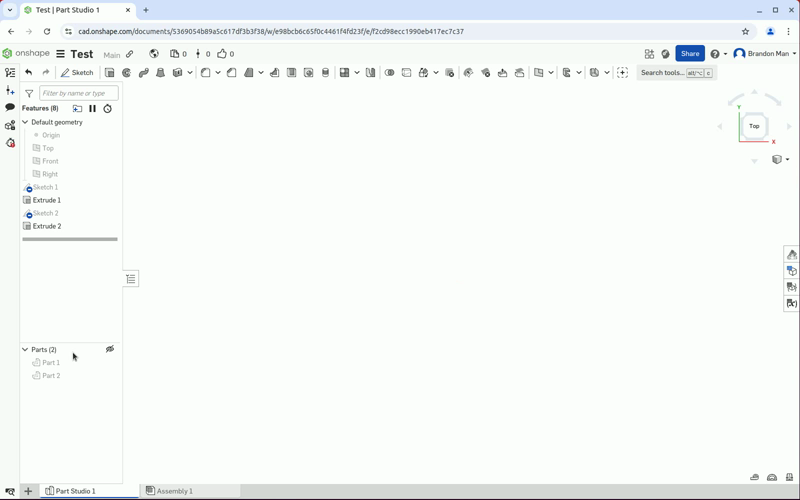
key(space)
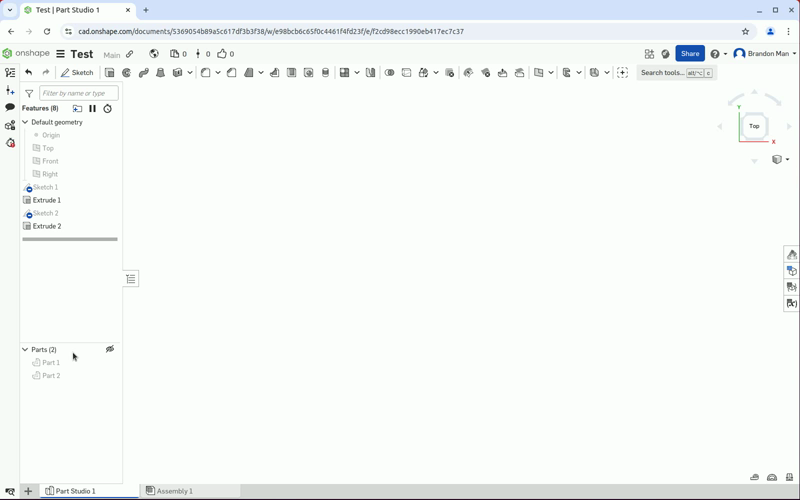
key_down(shift)
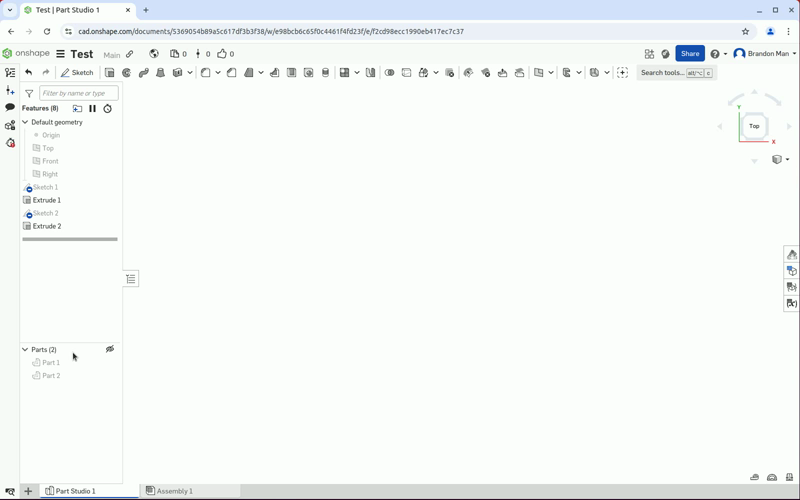
key(up)
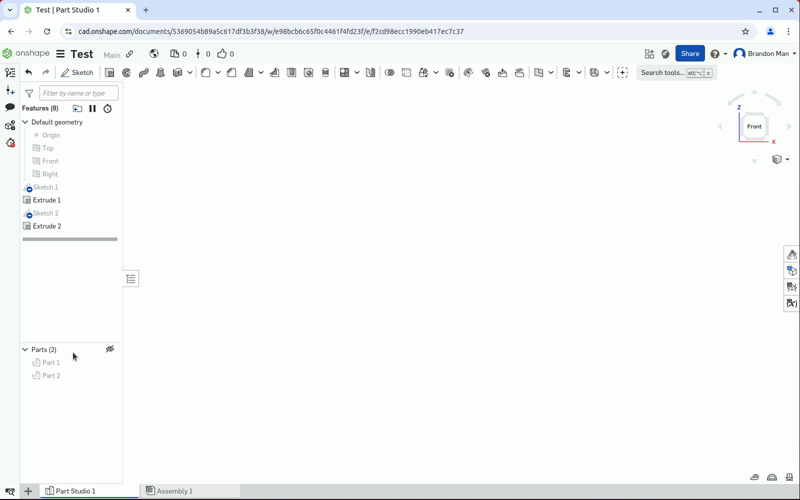
key_up(shift)
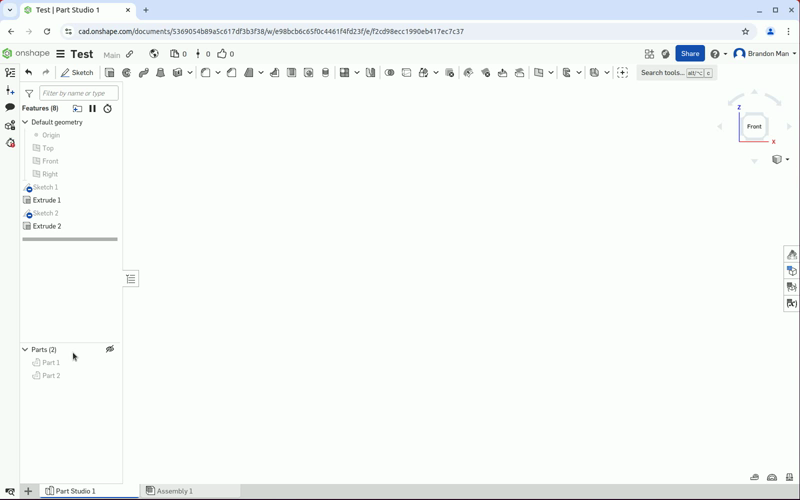
mouse_move(73, 352)
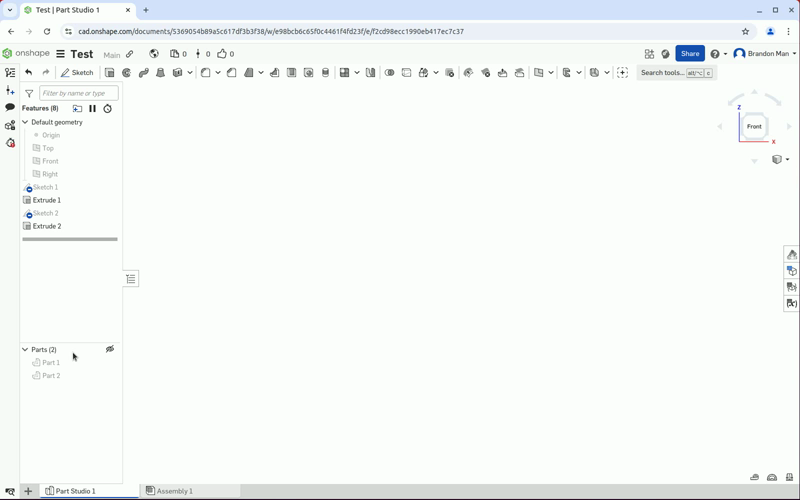
key(shift+y)
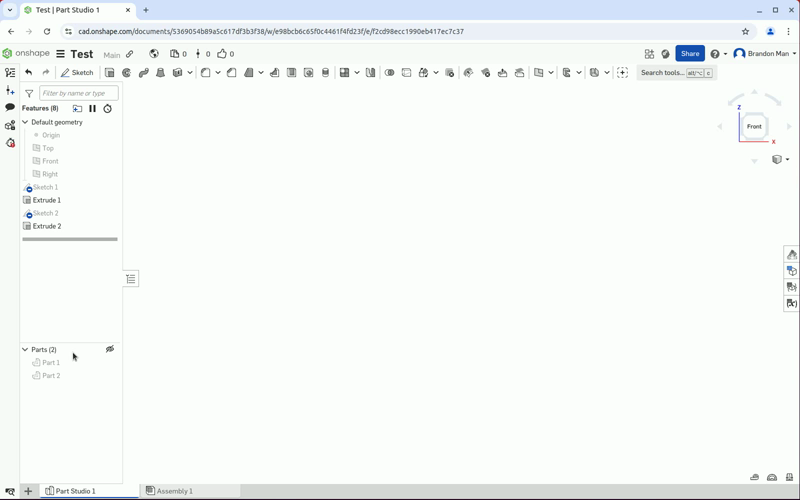
key(shift+s)
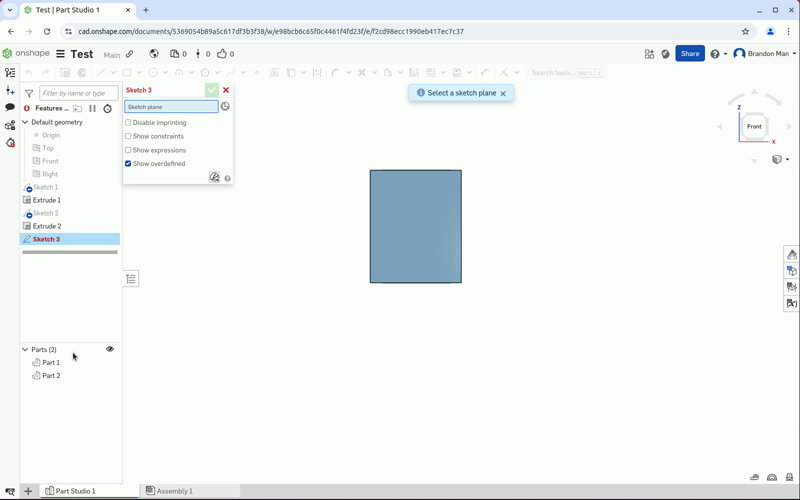
mouse_move(73, 163)
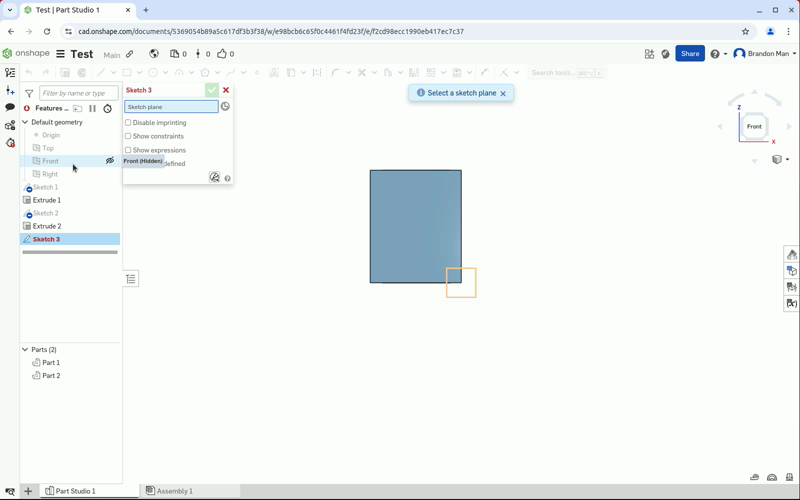
click(73, 163)
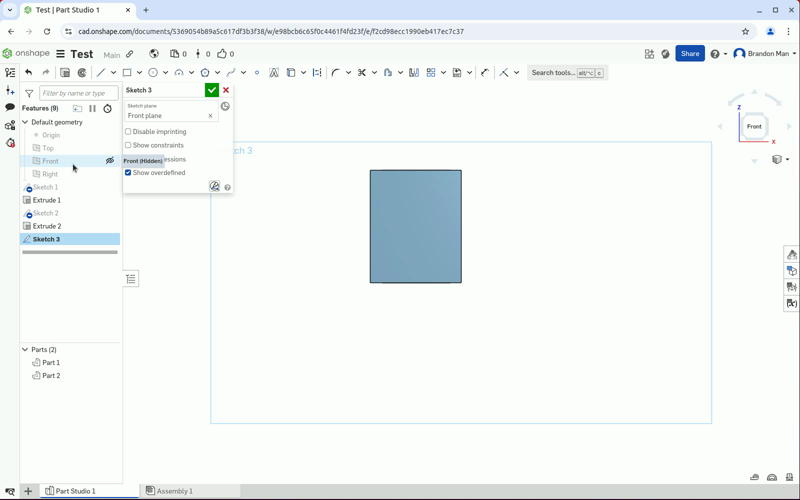
mouse_move(73, 352)
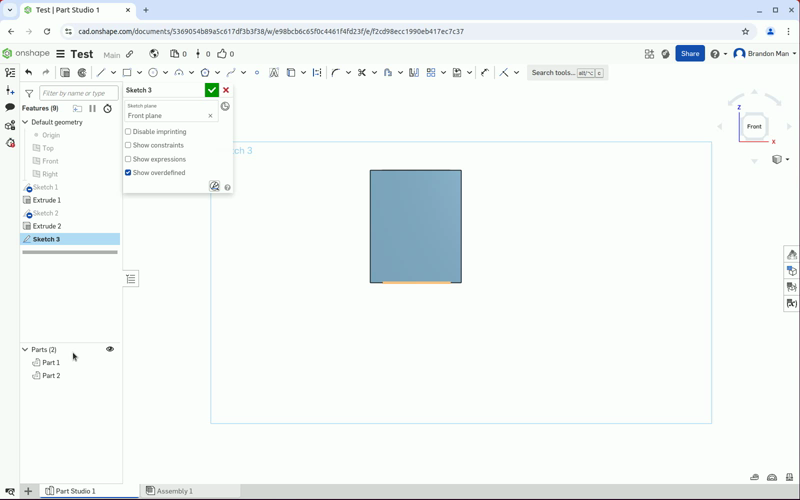
key(y)
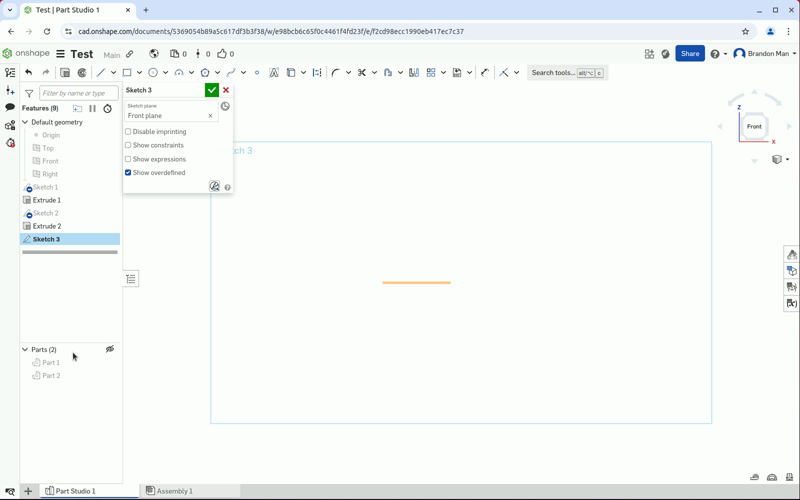
key(l)
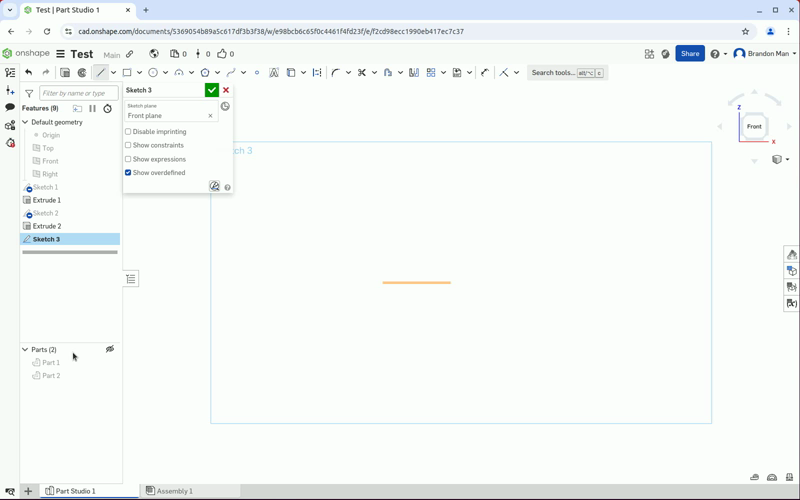
key_down(shift)
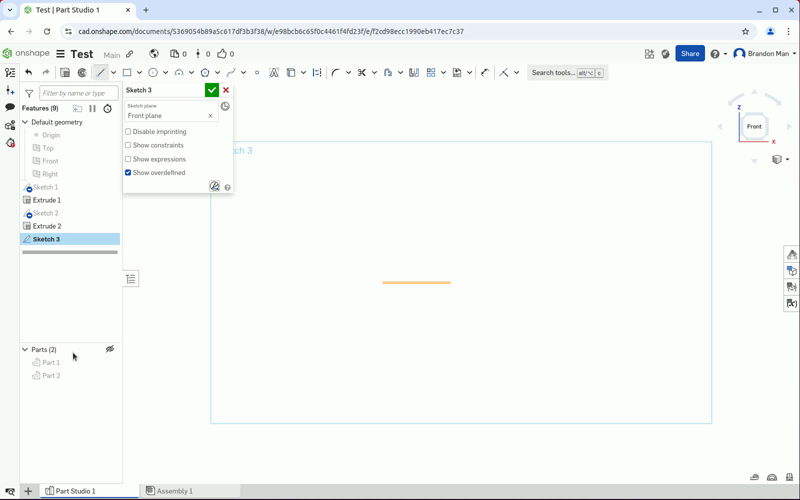
mouse_move(416, 192)
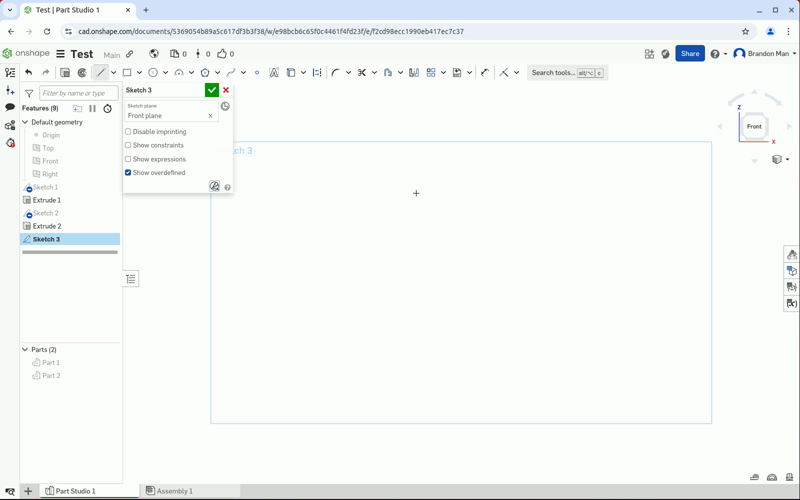
click(416, 192)
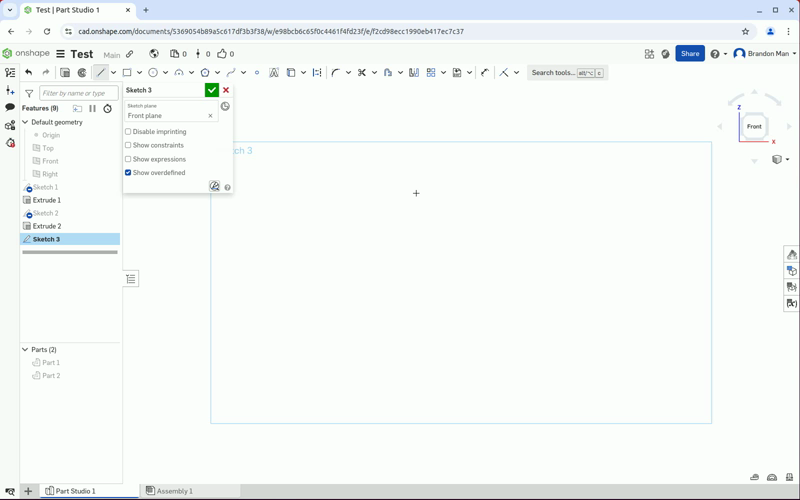
key_up(shift)
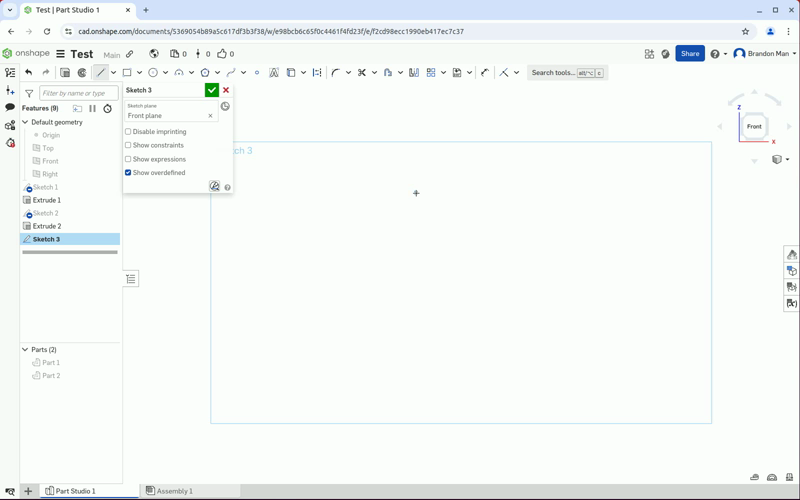
key_down(shift)
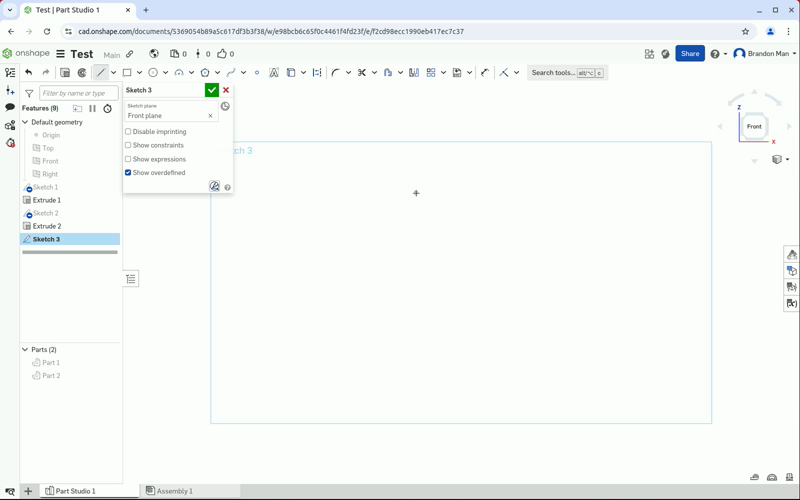
mouse_move(446, 192)
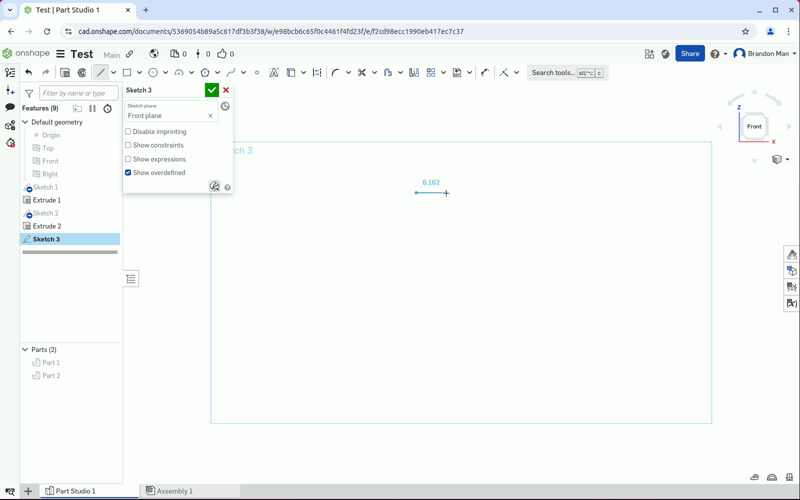
mouse_move(427, 192)
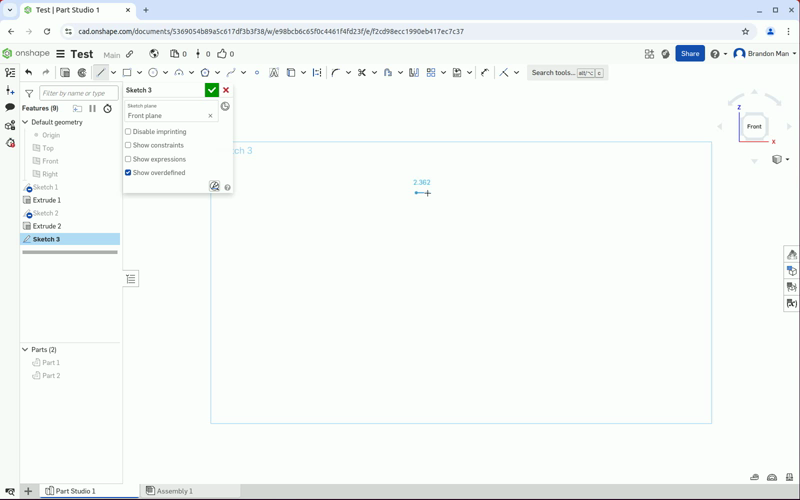
click(427, 192)
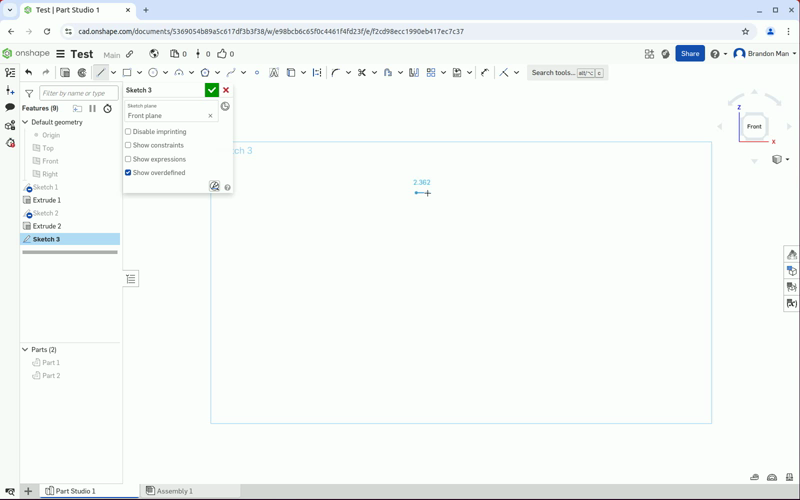
key_up(shift)
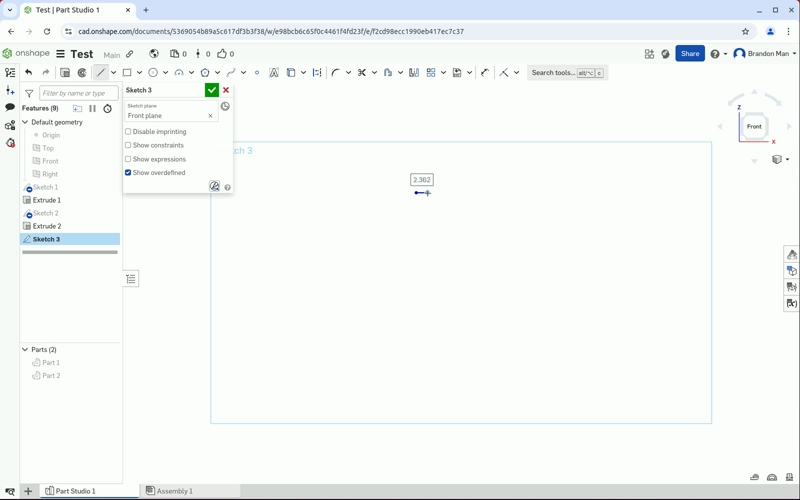
key_down(shift)
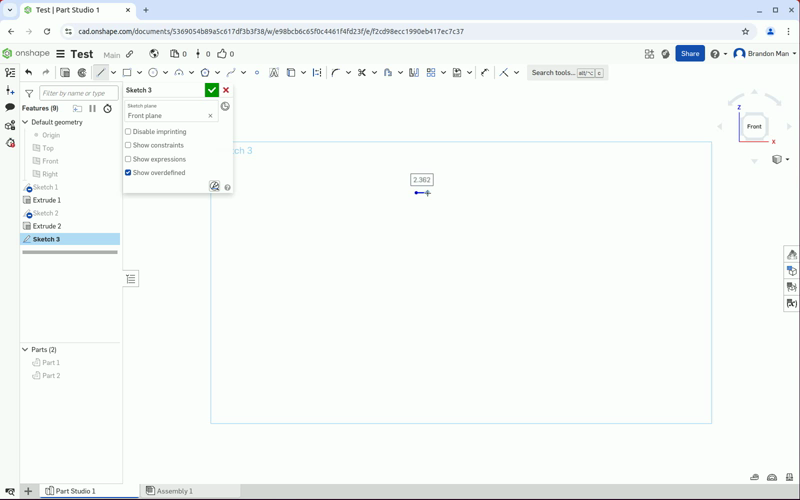
mouse_move(457, 192)
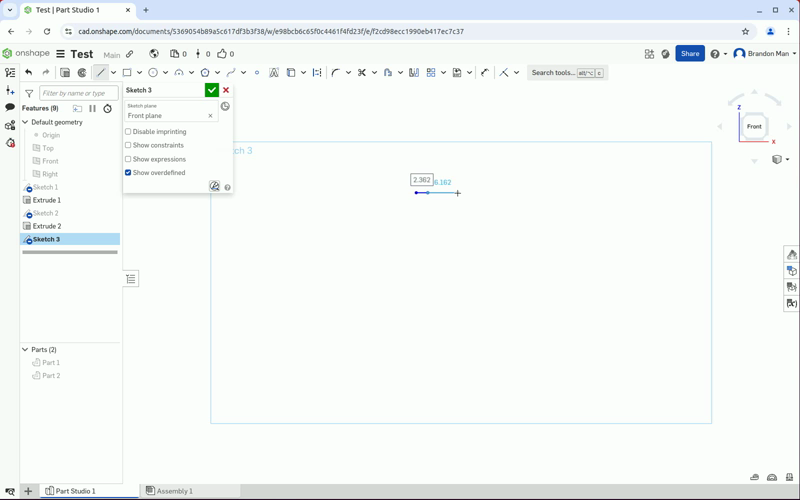
mouse_move(427, 169)
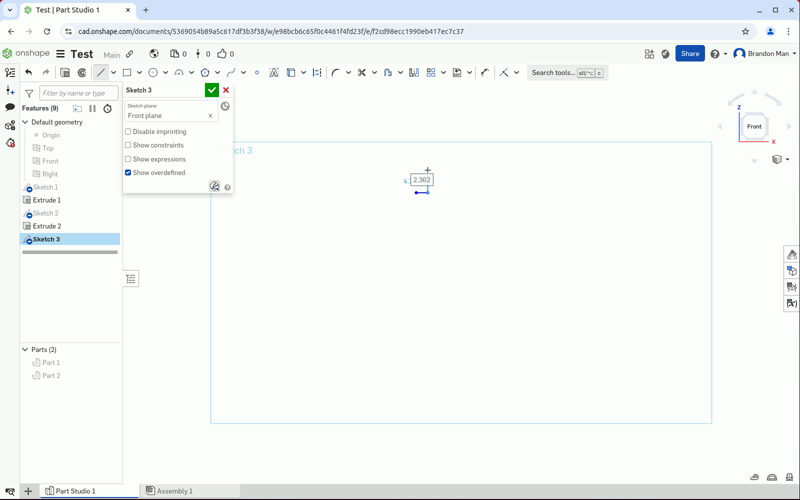
click(427, 169)
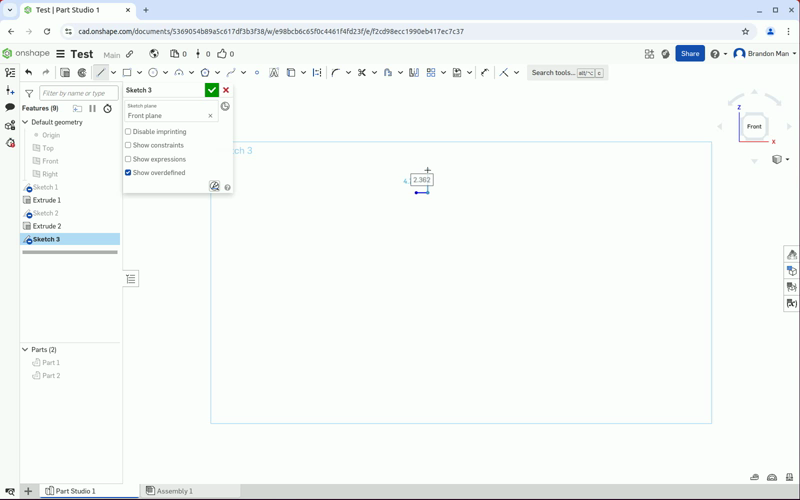
key_up(shift)
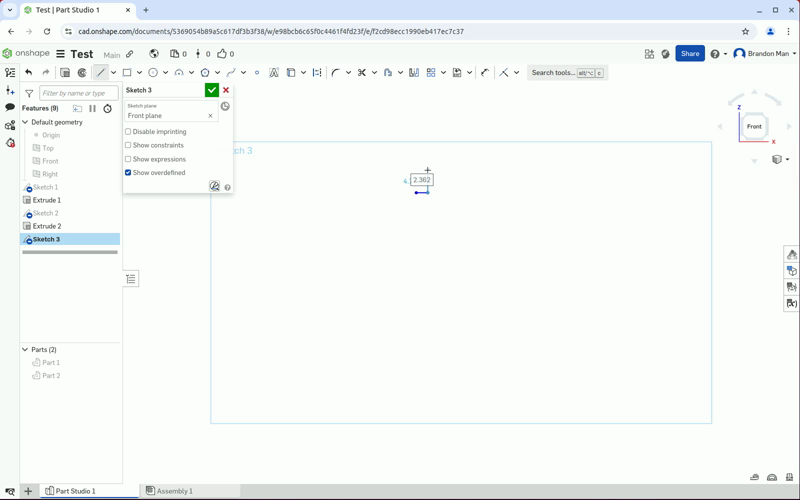
key_down(shift)
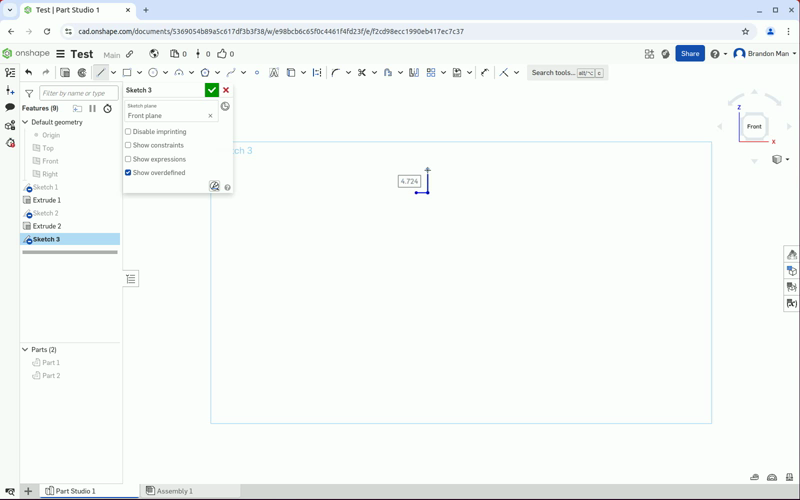
mouse_move(457, 169)
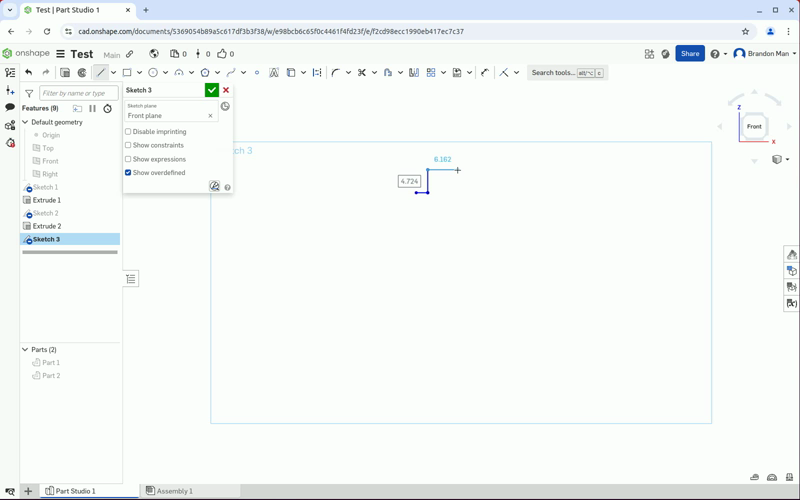
mouse_move(416, 169)
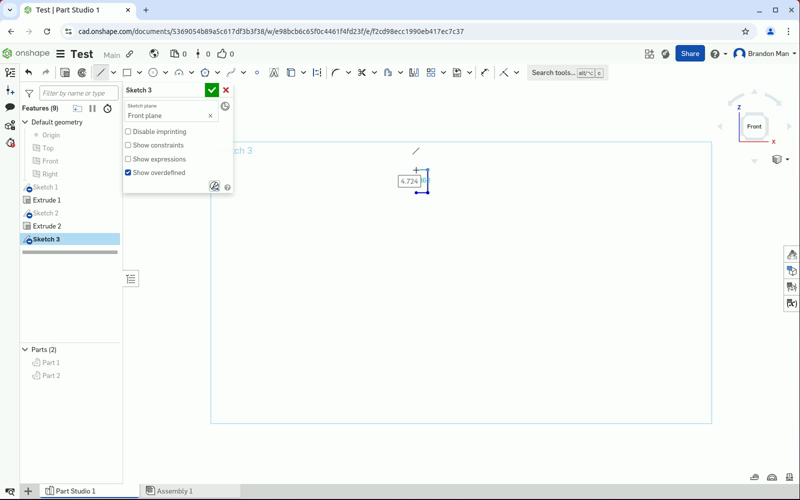
click(416, 169)
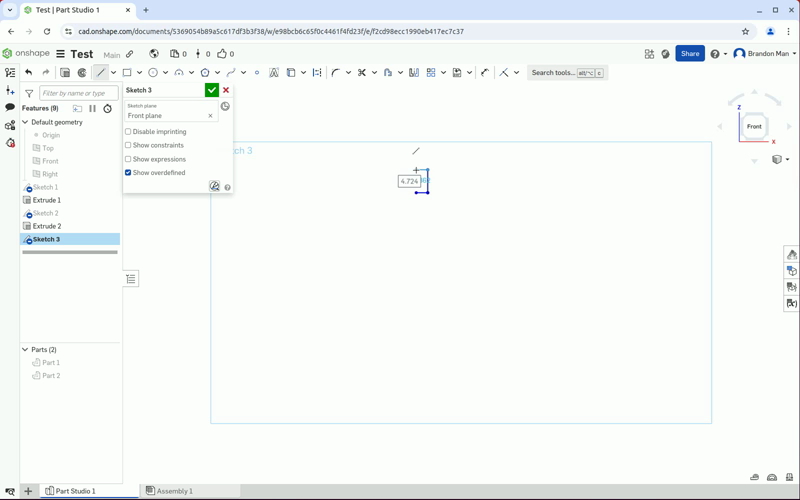
key_up(shift)
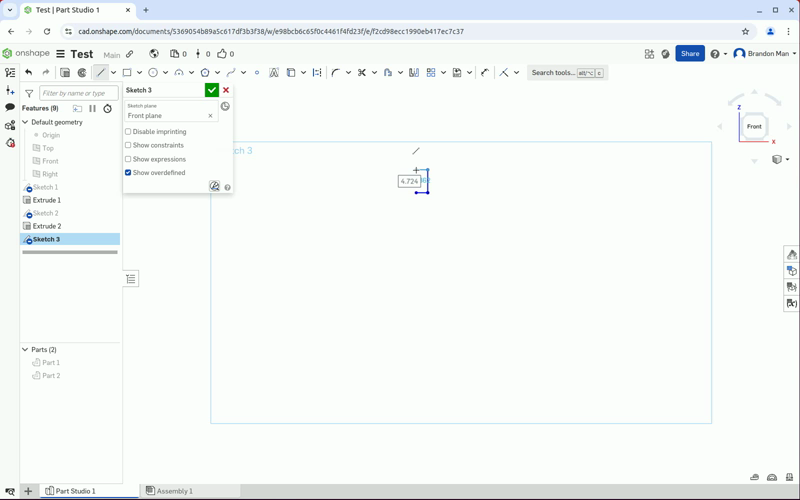
mouse_move(446, 169)
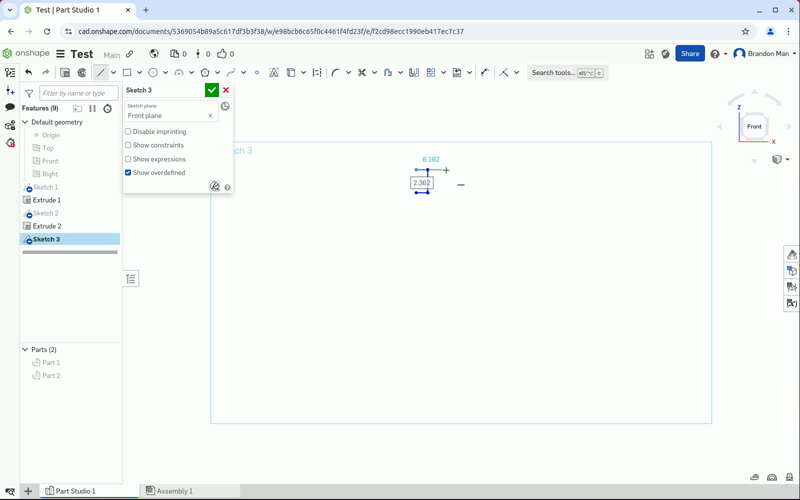
key_down(shift)
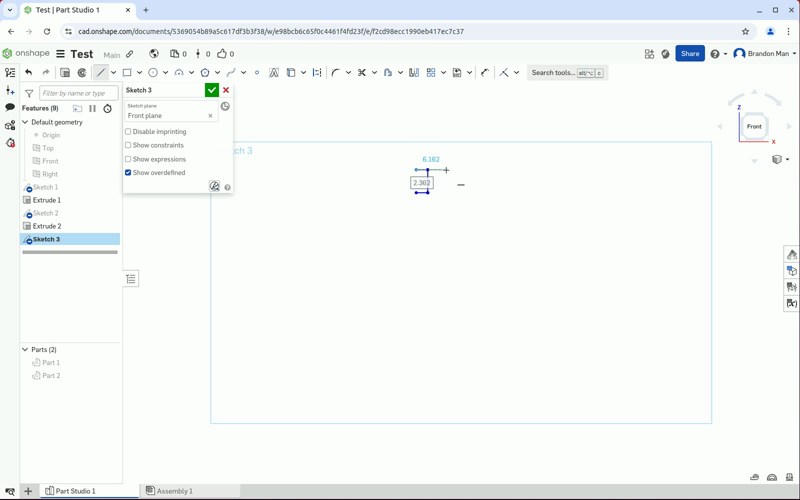
mouse_move(416, 192)
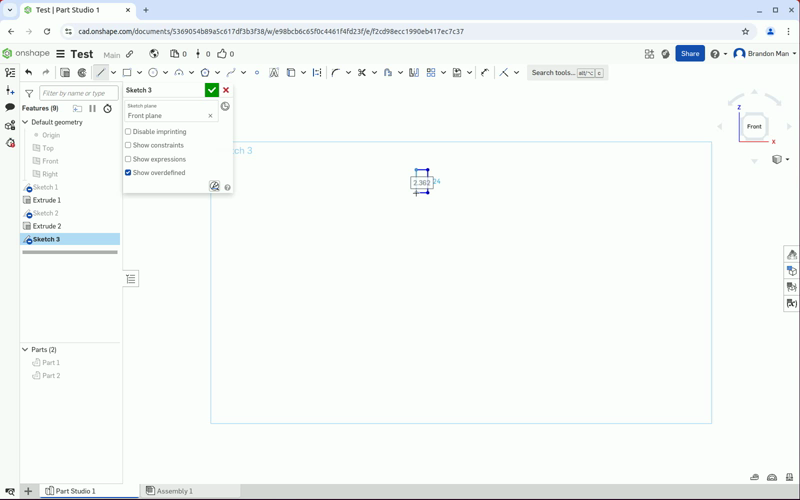
key_up(shift)
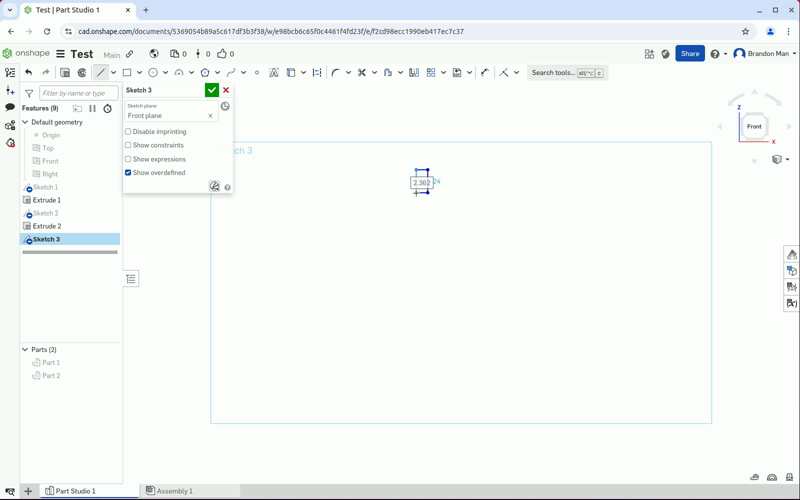
click(416, 192)
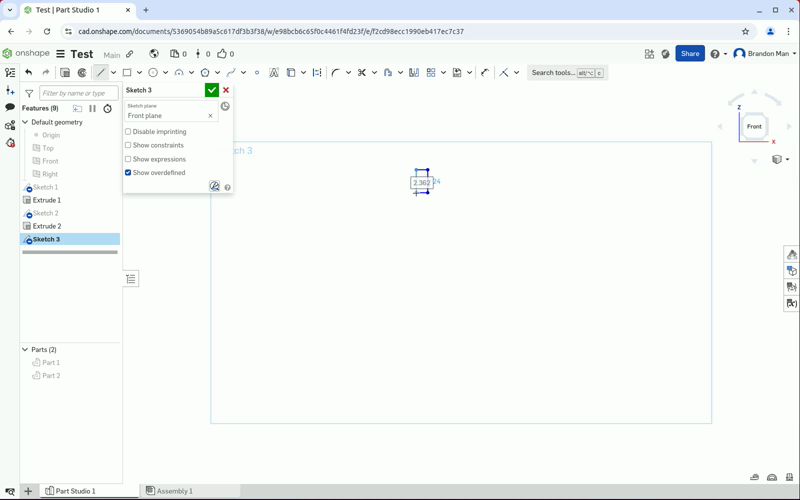
key(esc)
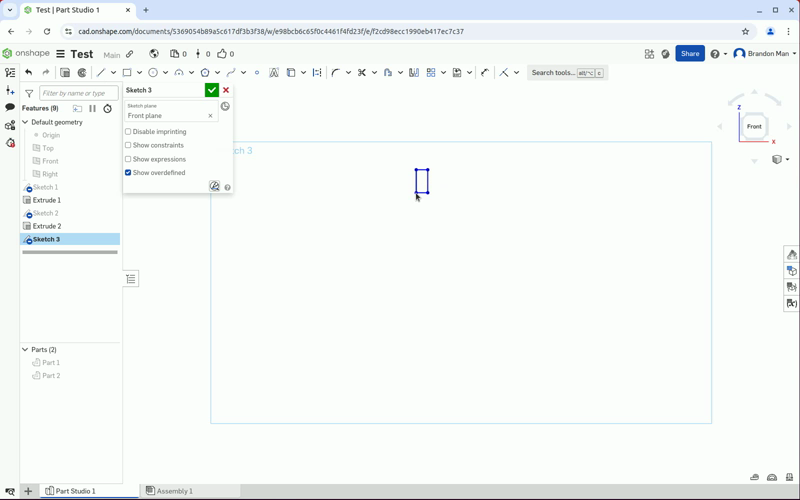
mouse_move(418, 181)
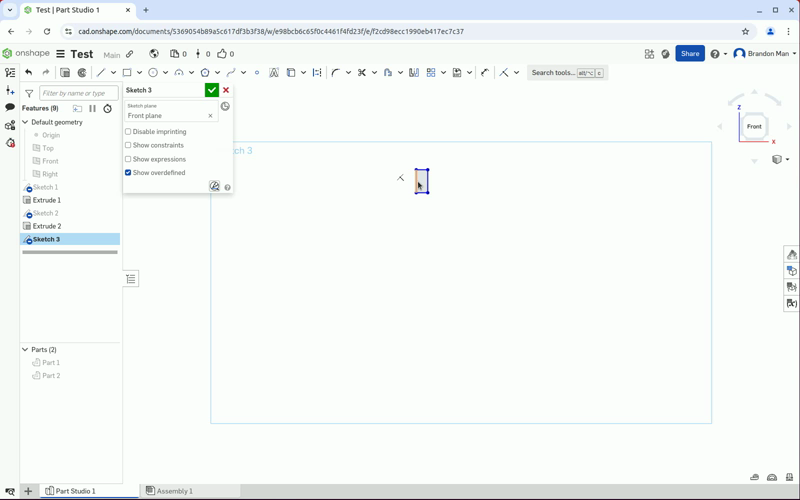
scroll(6)
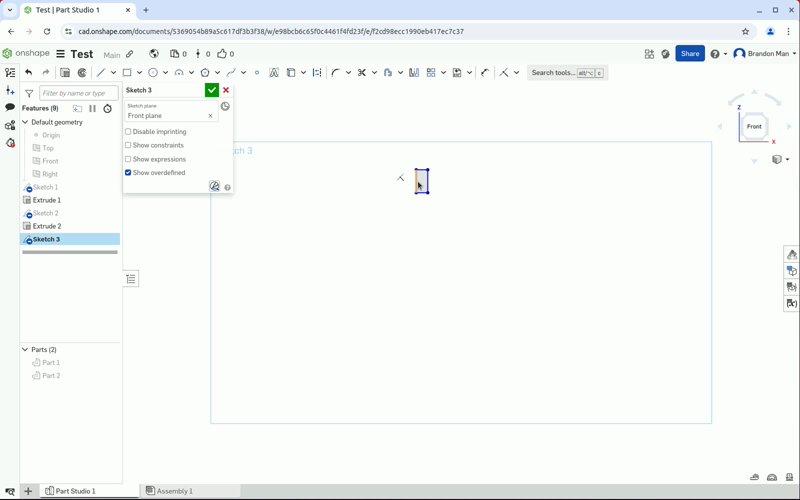
scroll(6)
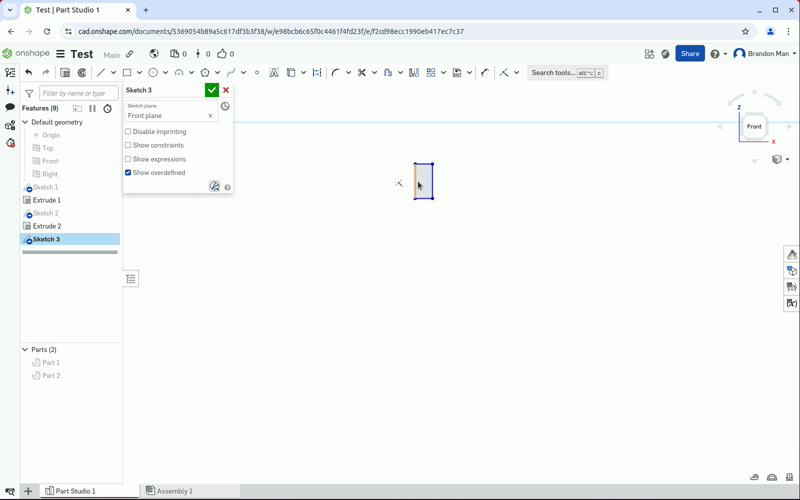
scroll(6)
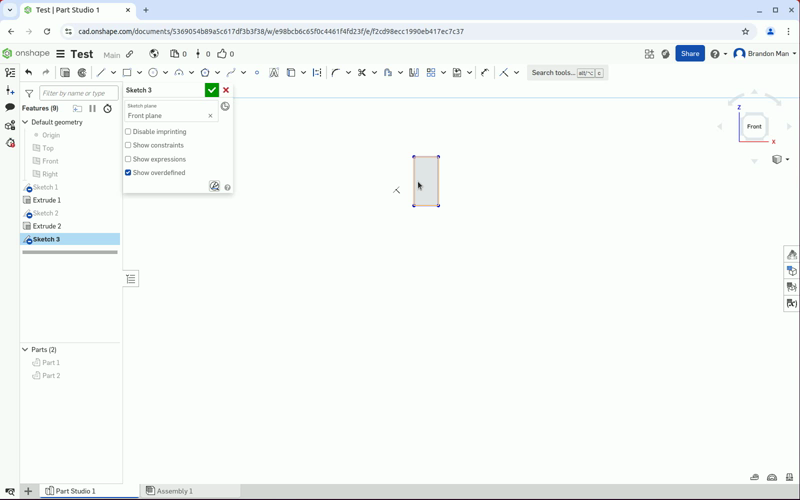
scroll(6)
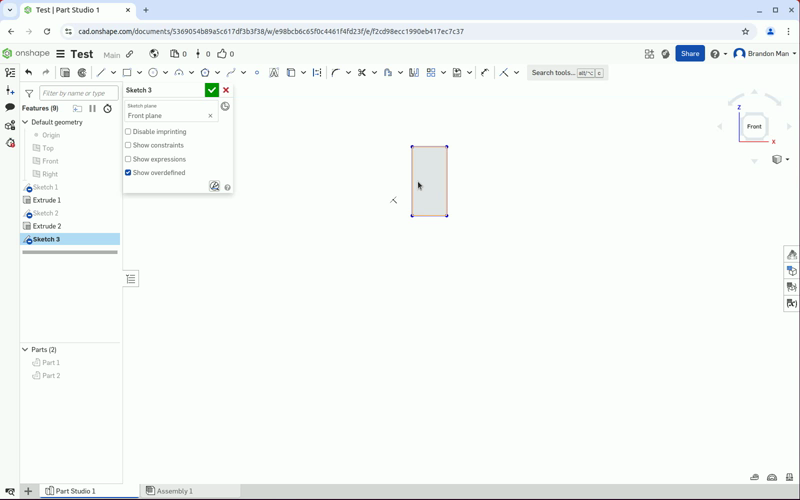
scroll(6)
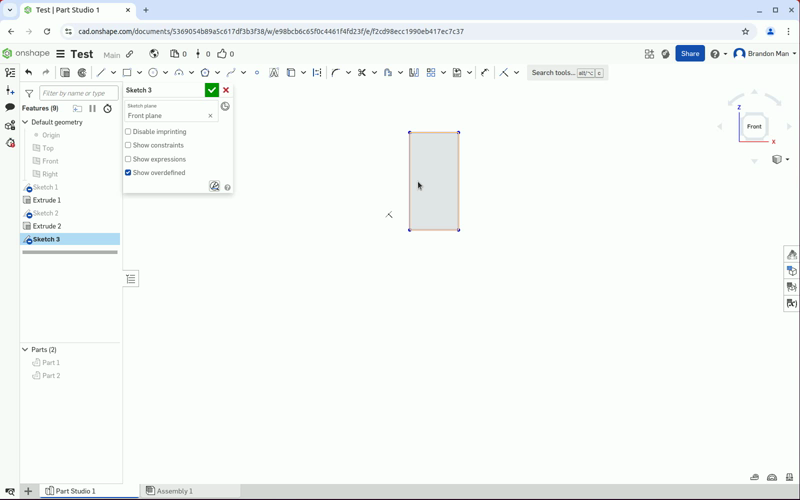
scroll(6)
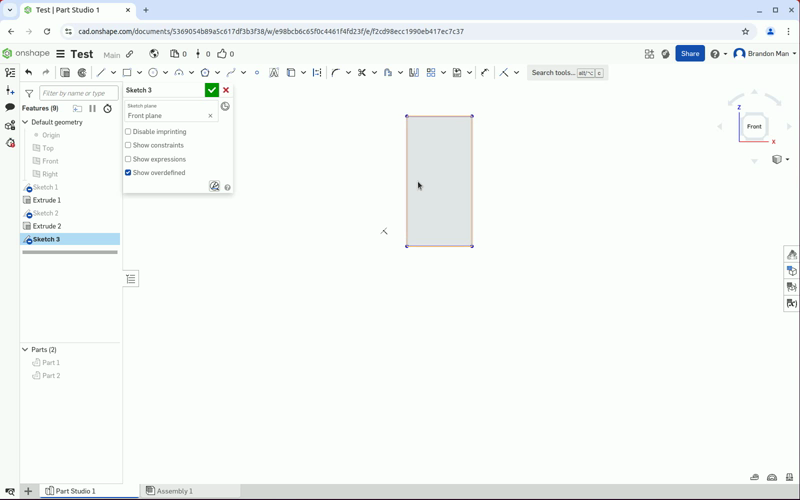
scroll(6)
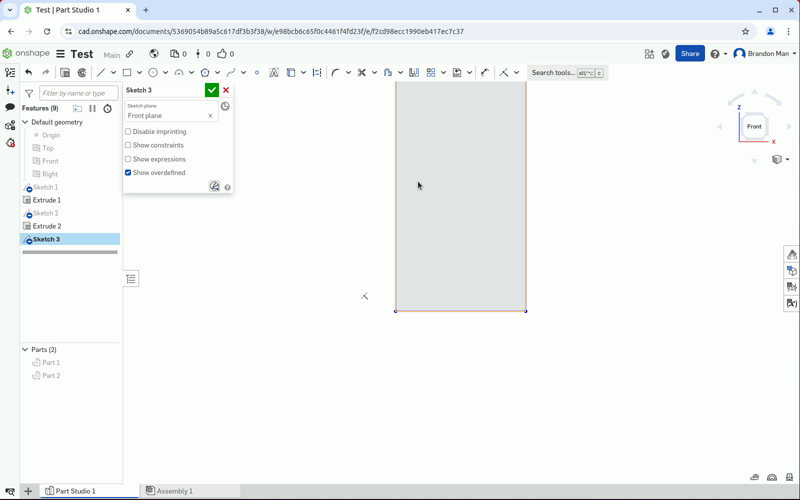
click(418, 181)
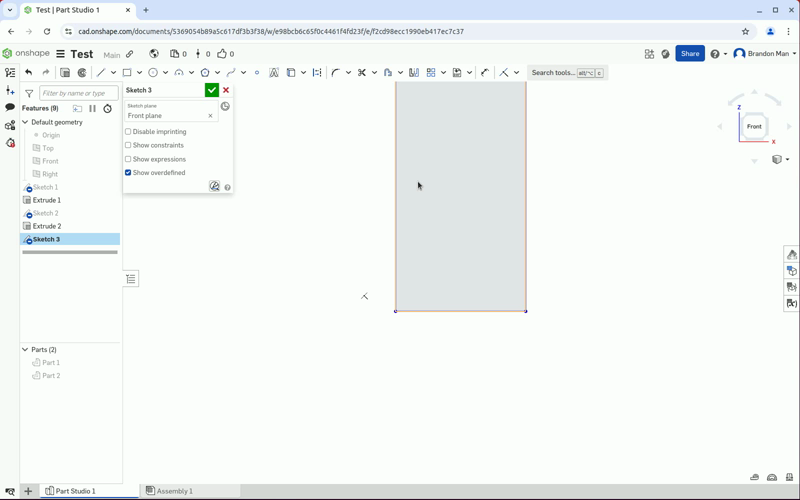
scroll(-6)
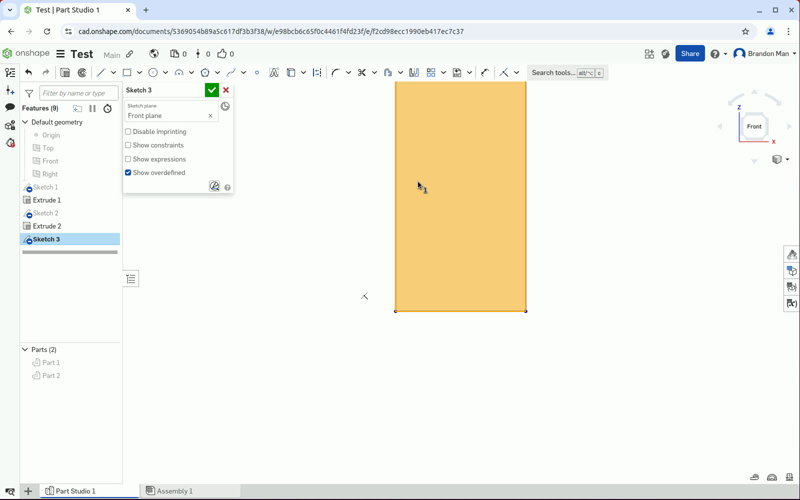
scroll(-6)
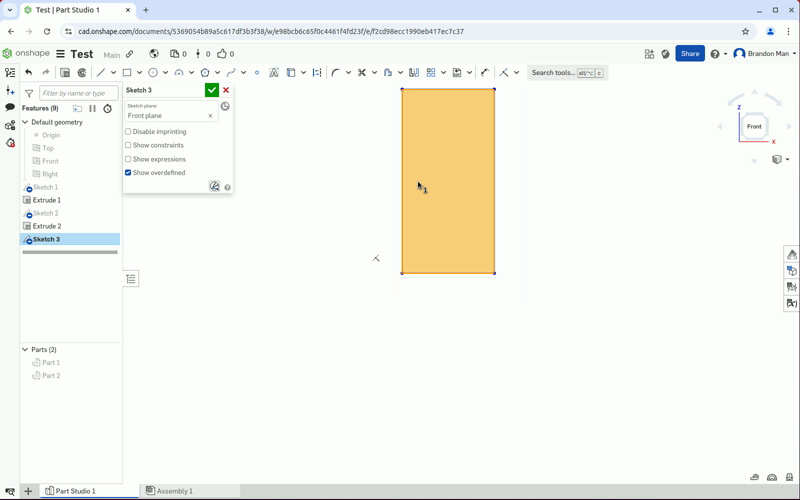
scroll(-6)
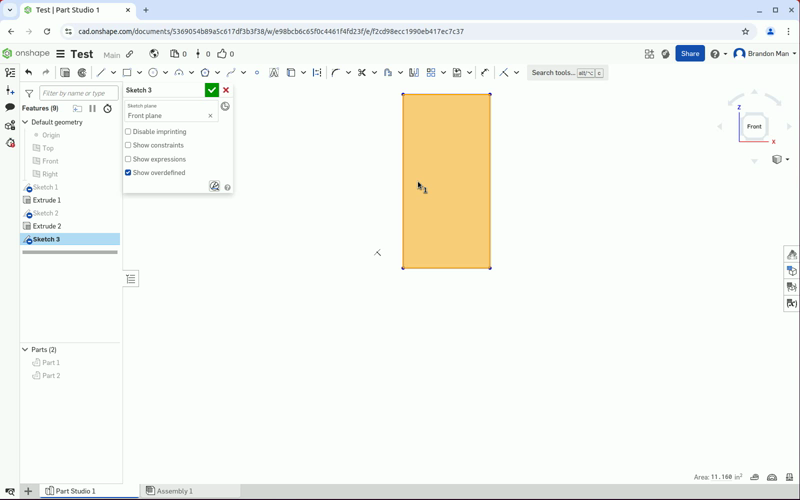
scroll(-6)
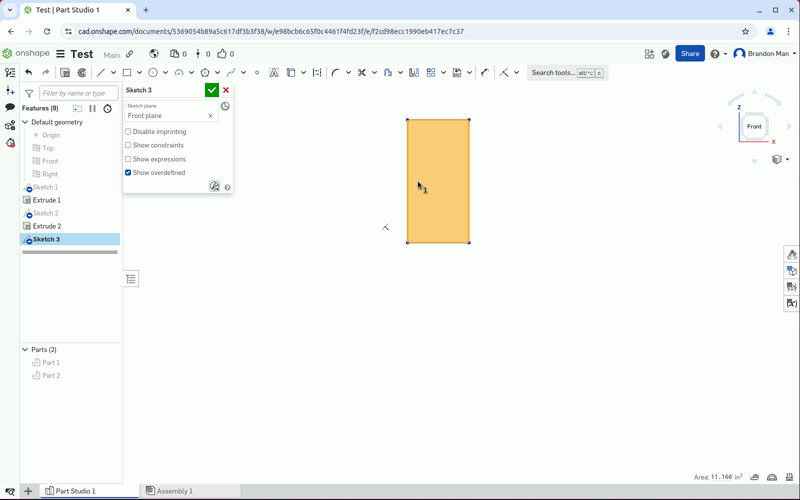
scroll(-6)
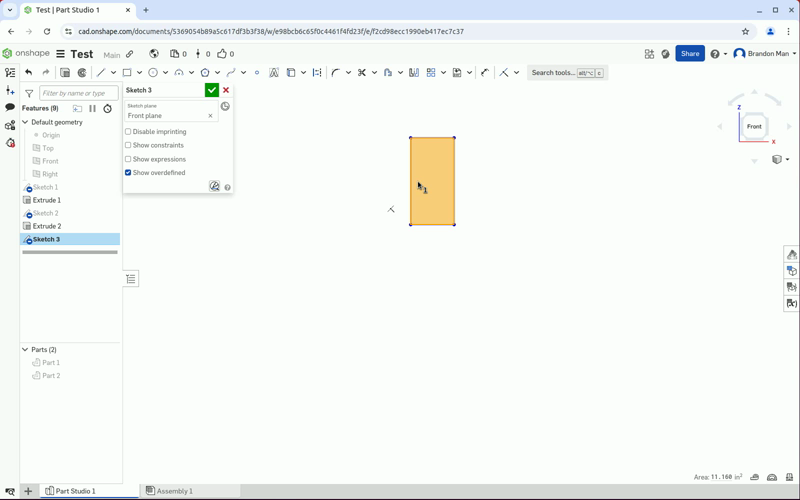
scroll(-6)
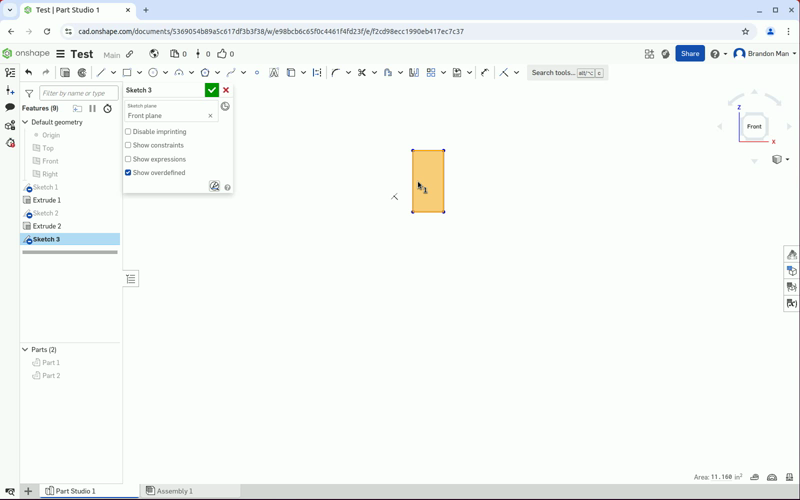
scroll(-6)
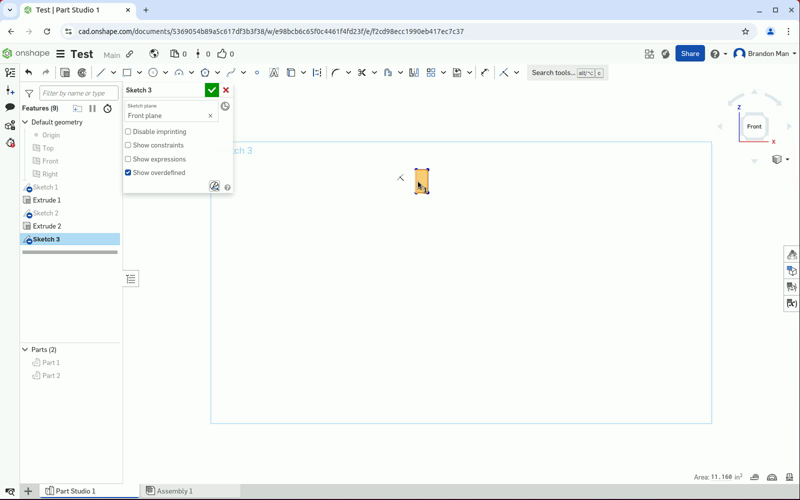
mouse_move(73, 352)
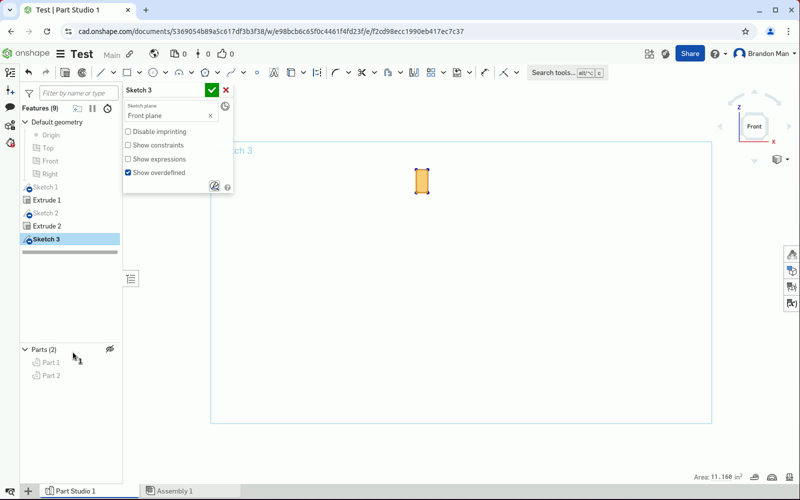
key(shift+y)
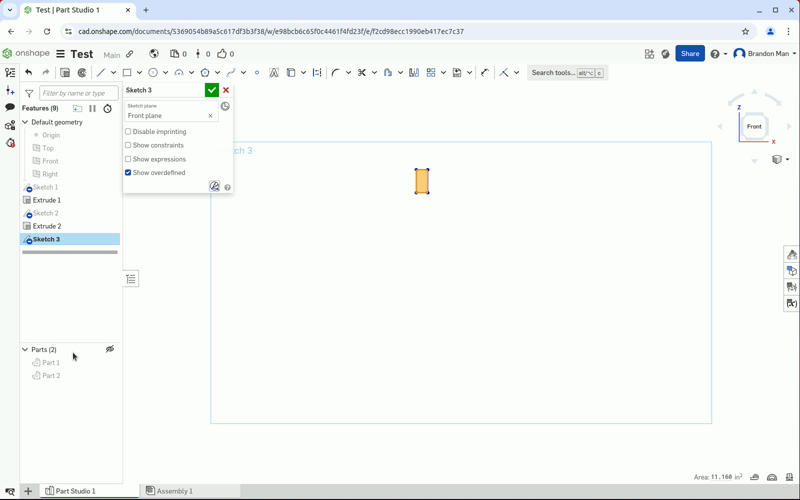
key(shift+e)
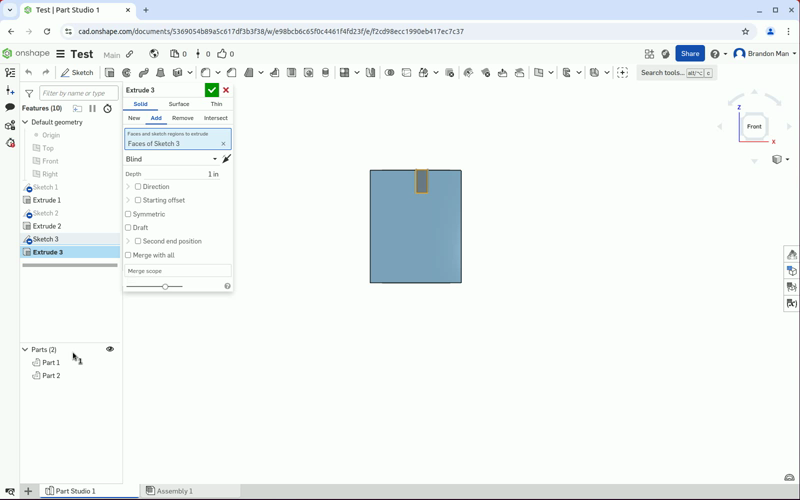
mouse_move(143, 106)
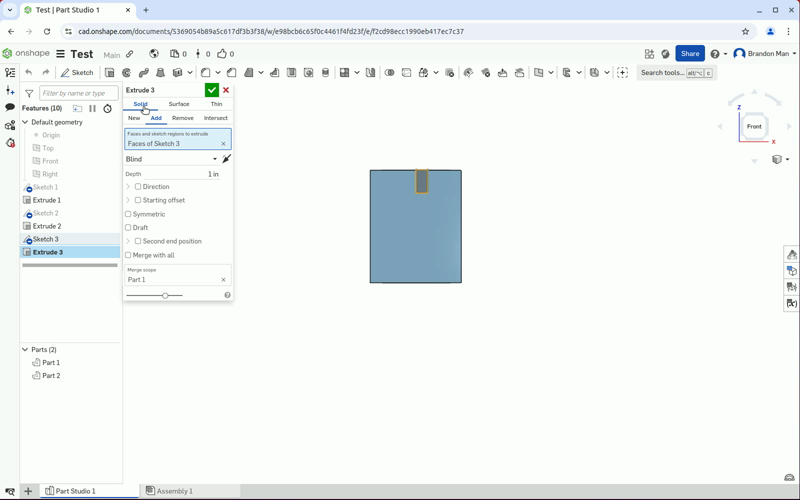
click(143, 106)
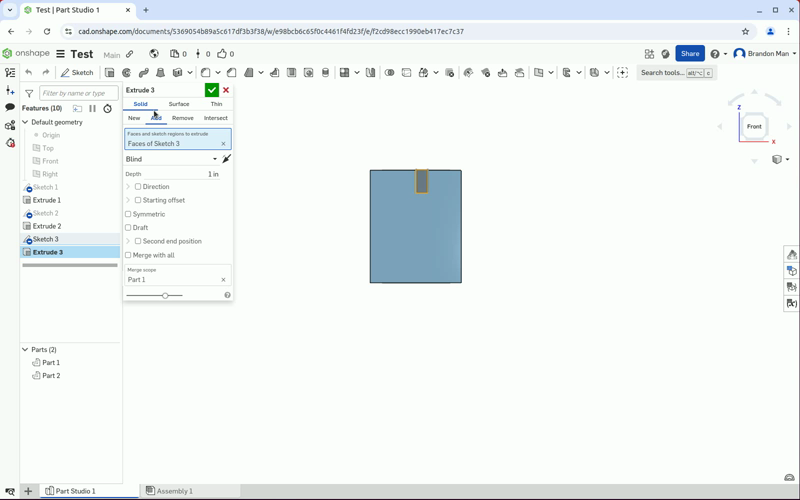
mouse_move(186, 120)
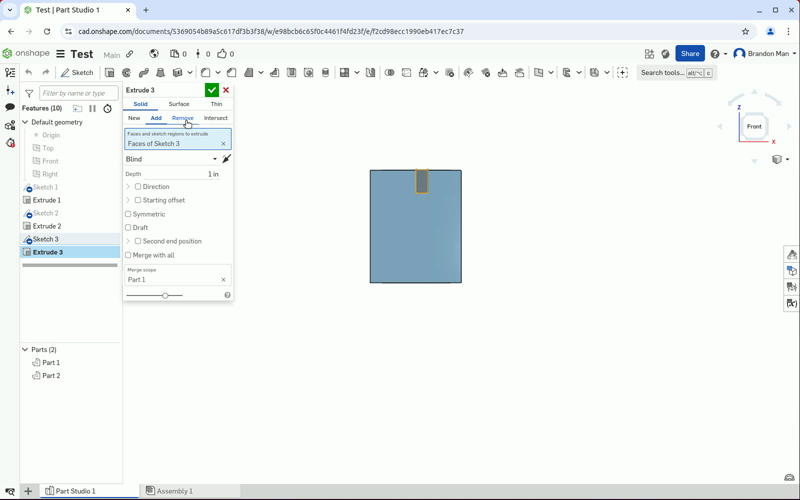
click(186, 120)
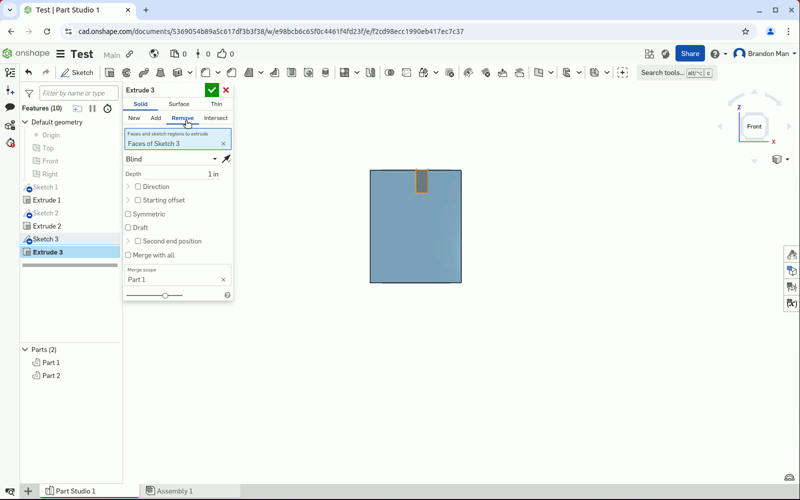
key(tab, 4)
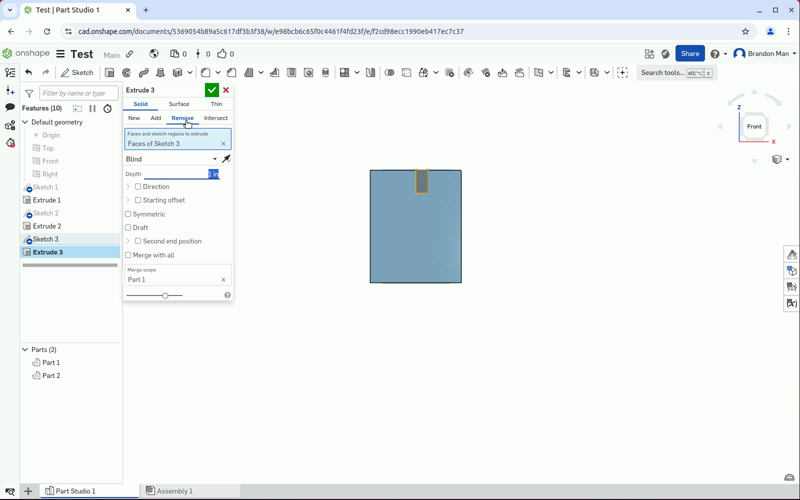
text(2.889)
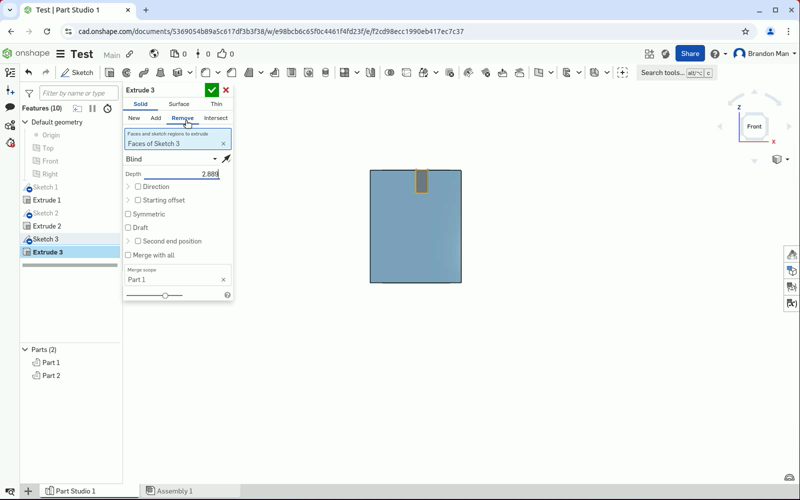
key(tab, 6)
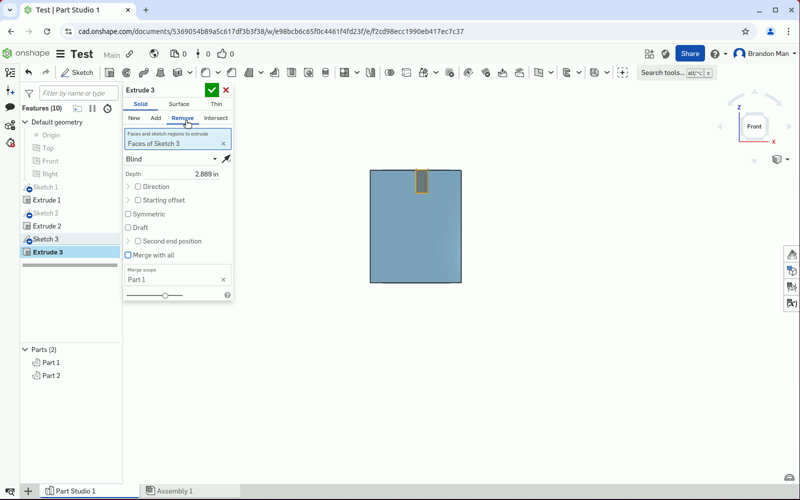
key(space)
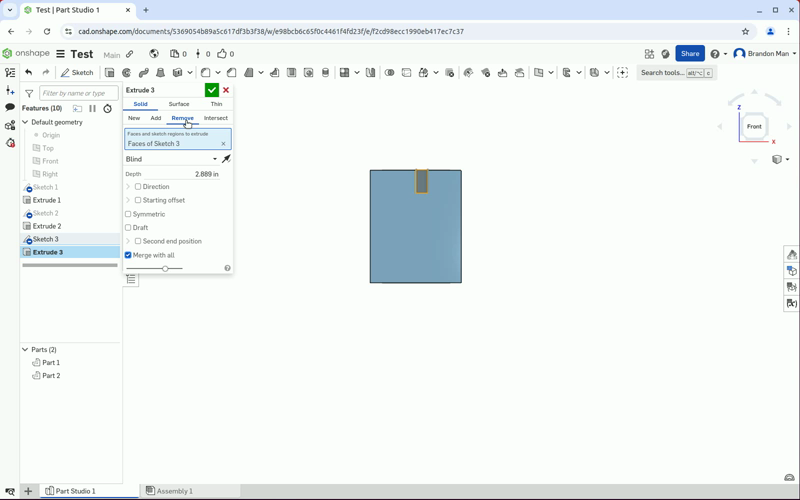
key(enter)
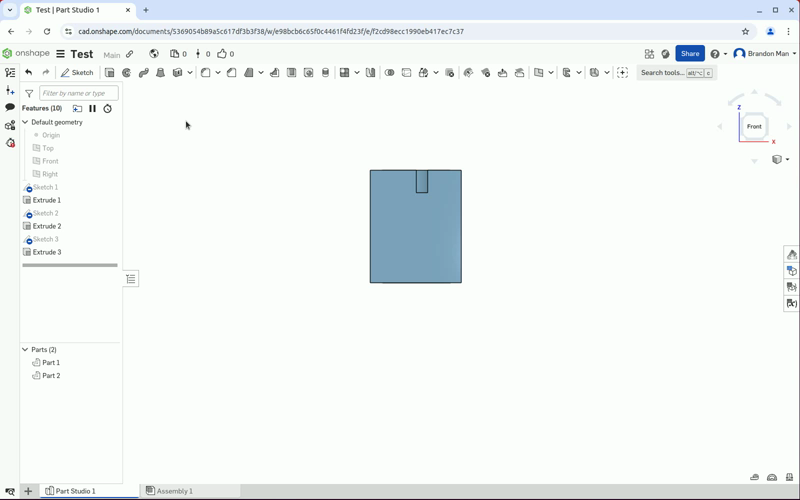
key(shift+h)
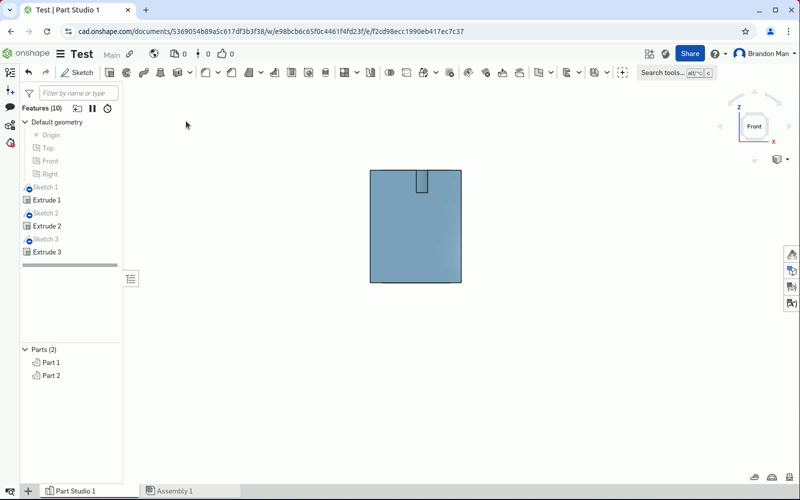
key(shift+h)
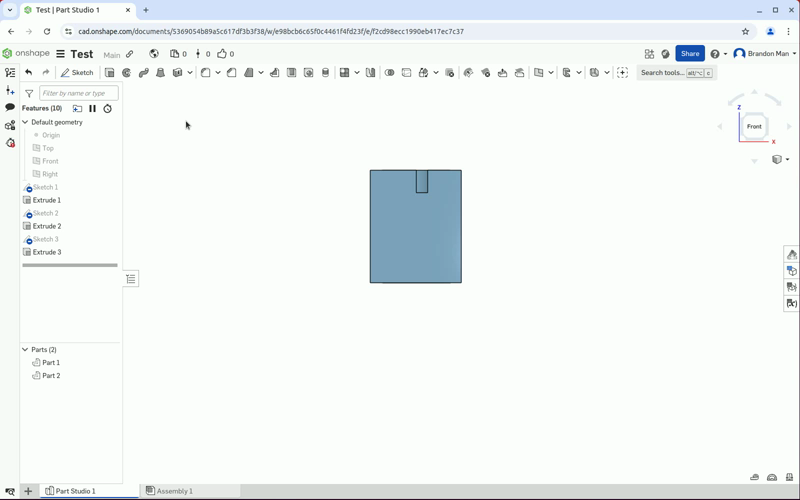
mouse_move(73, 189)
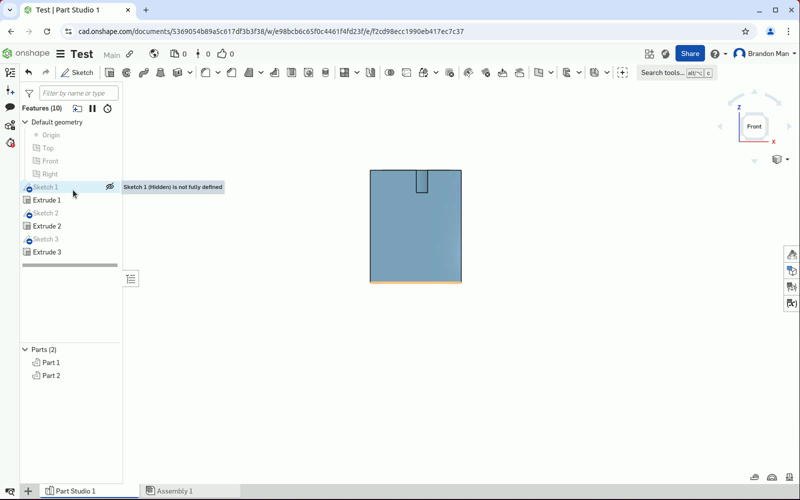
click(73, 189)
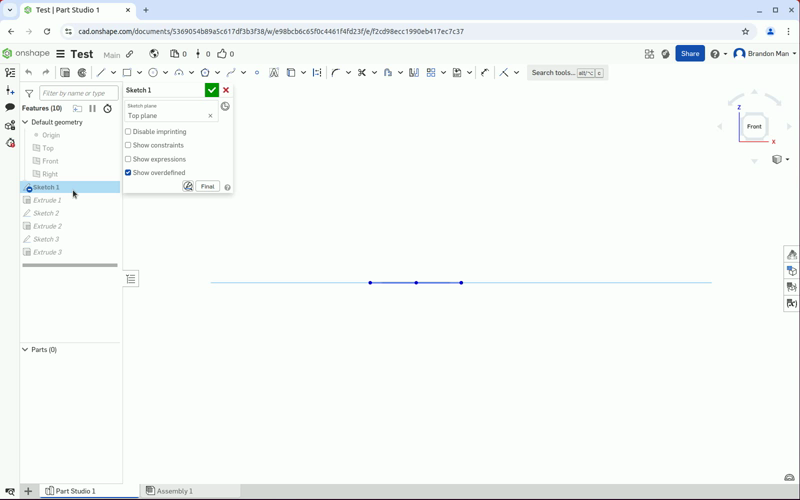
mouse_move(229, 92)
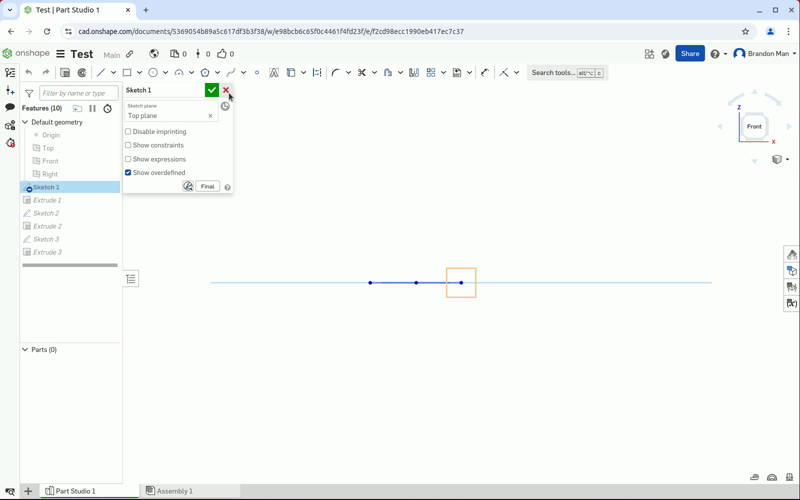
click(229, 92)
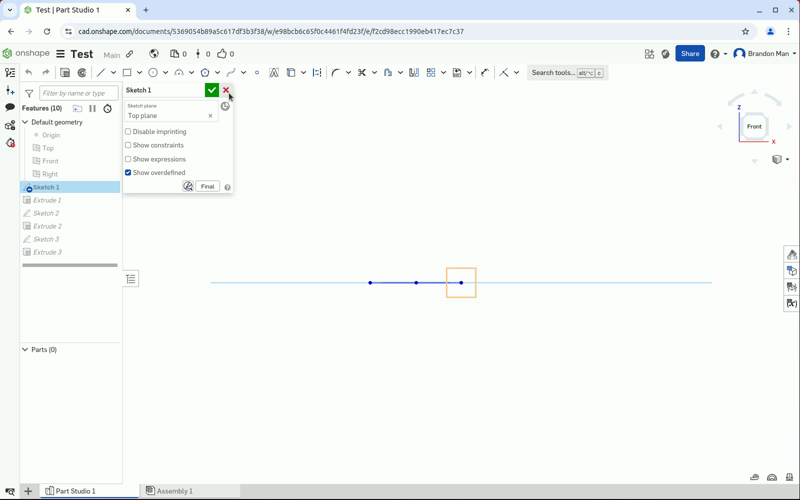
key(shift+s)
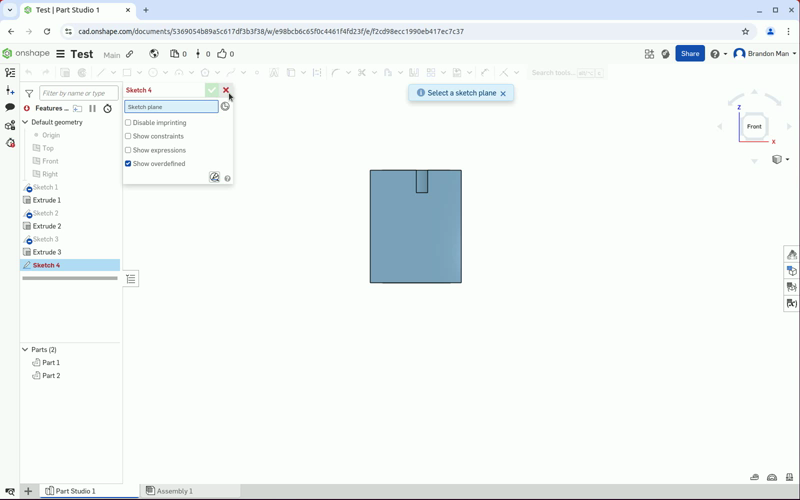
mouse_move(73, 163)
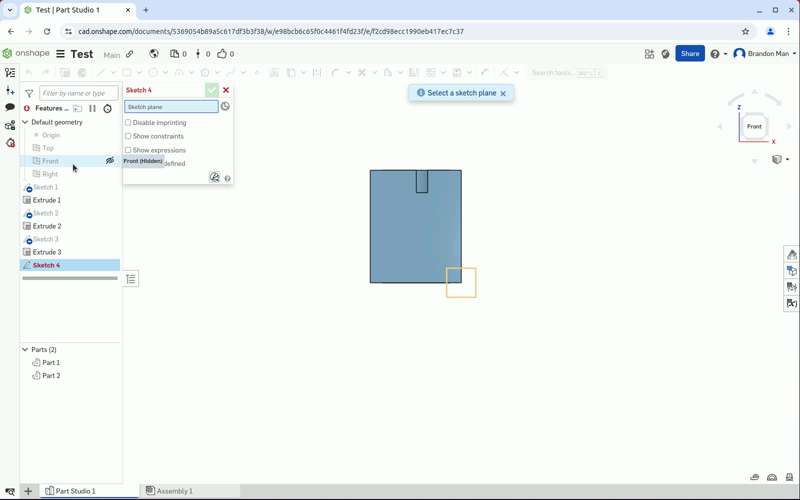
click(73, 163)
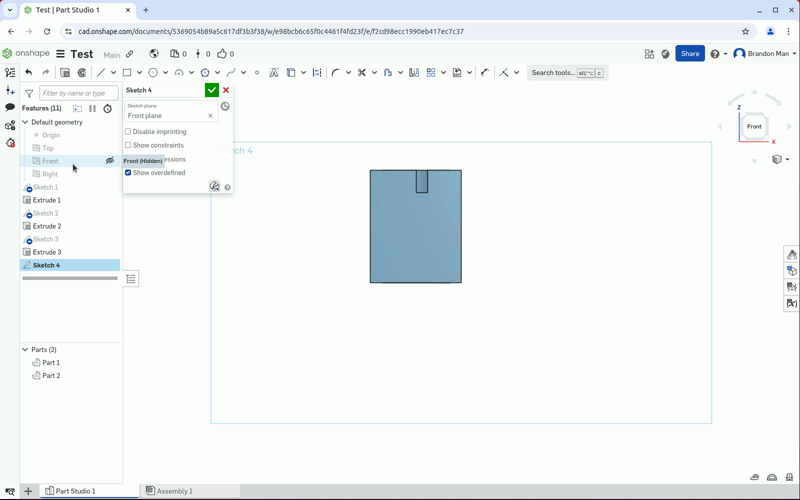
mouse_move(73, 352)
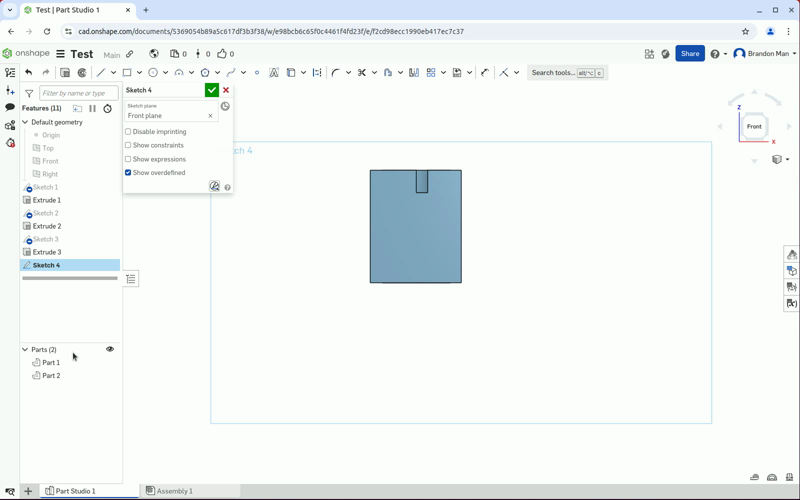
key(y)
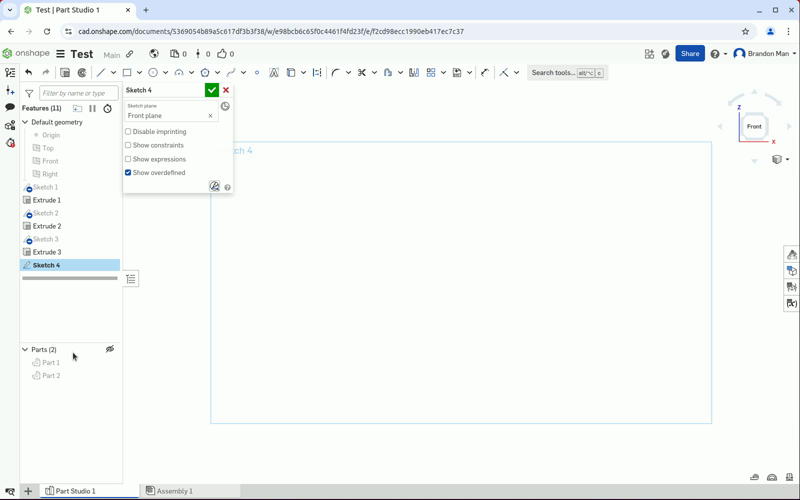
key(l)
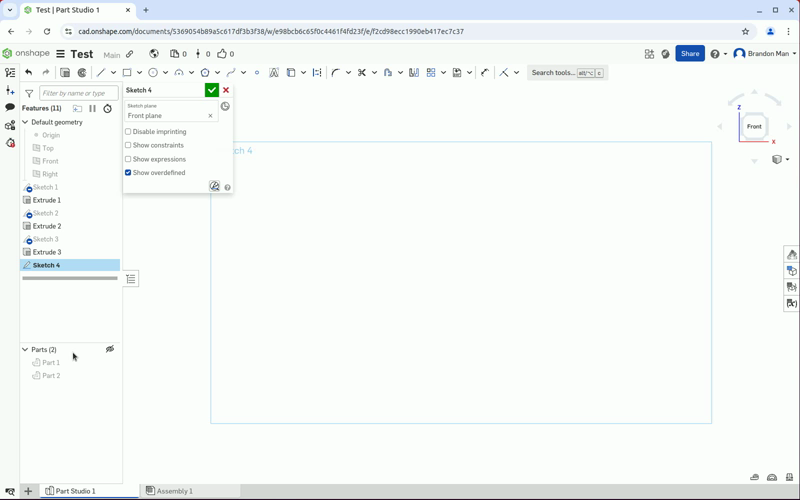
key_down(shift)
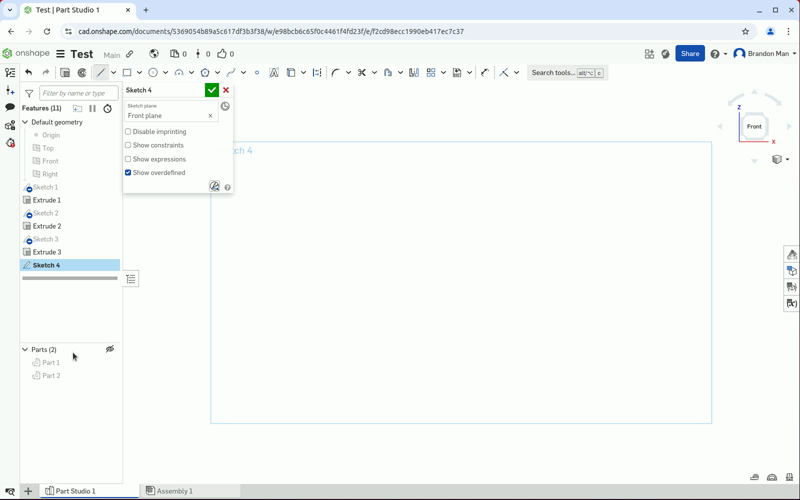
mouse_move(404, 192)
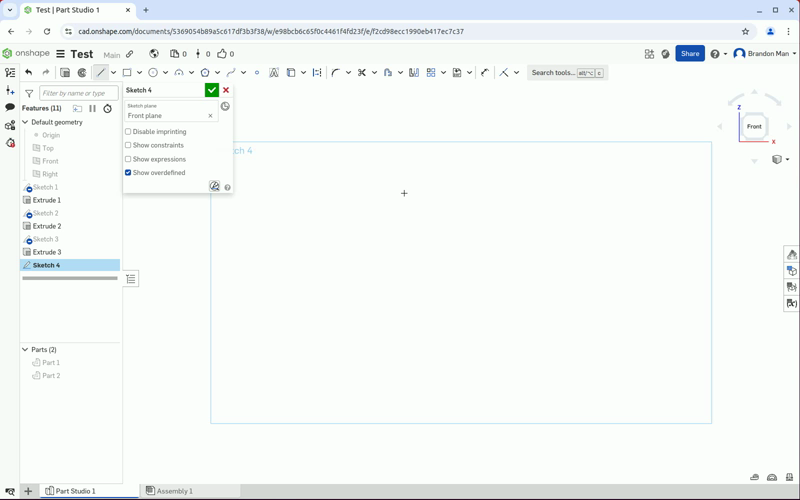
click(404, 192)
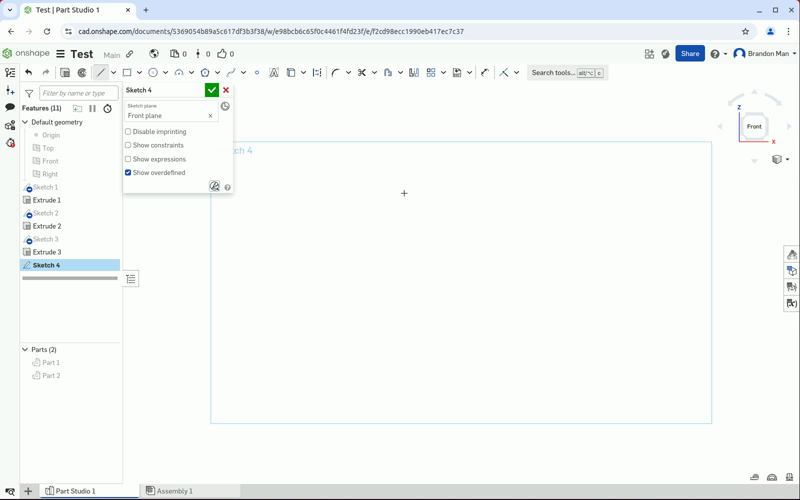
key_up(shift)
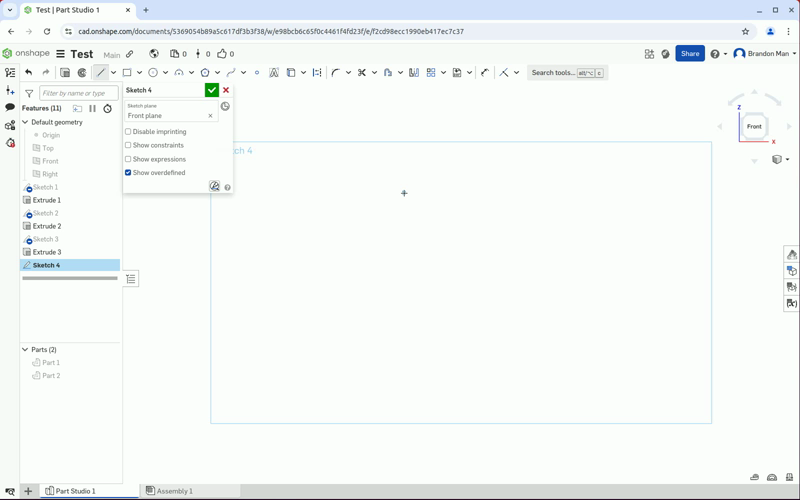
key_down(shift)
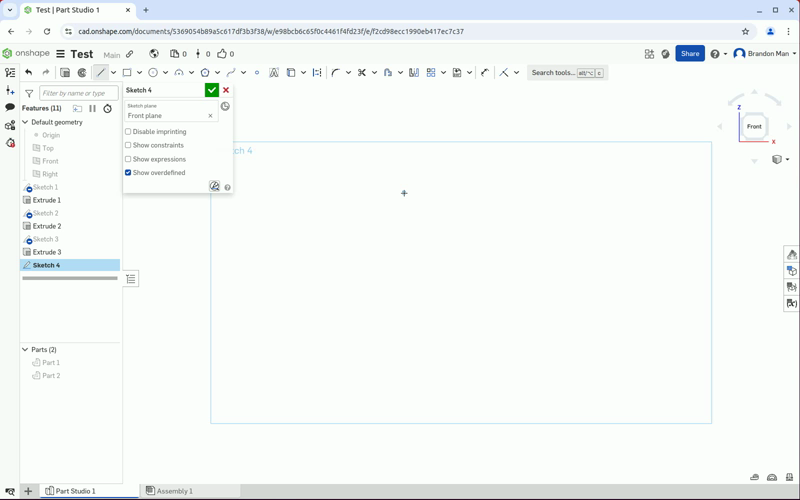
mouse_move(434, 192)
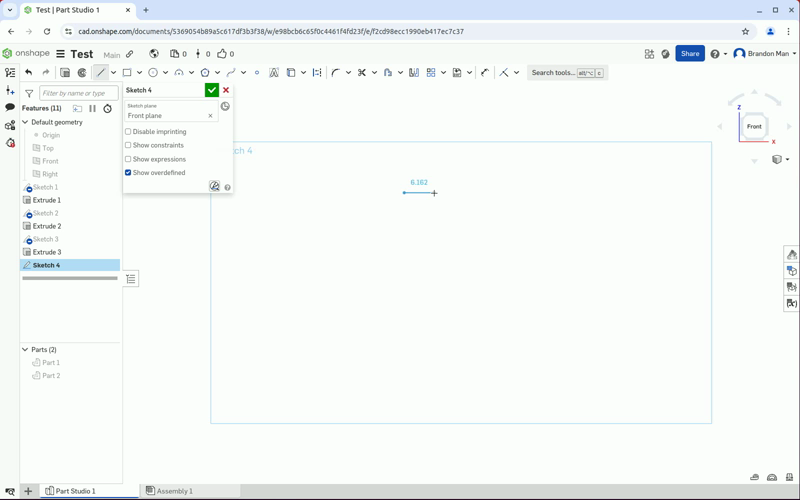
mouse_move(416, 192)
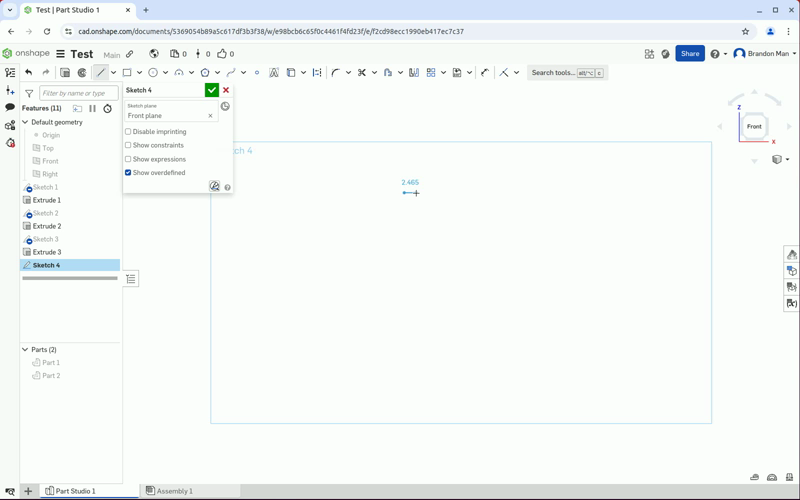
click(416, 192)
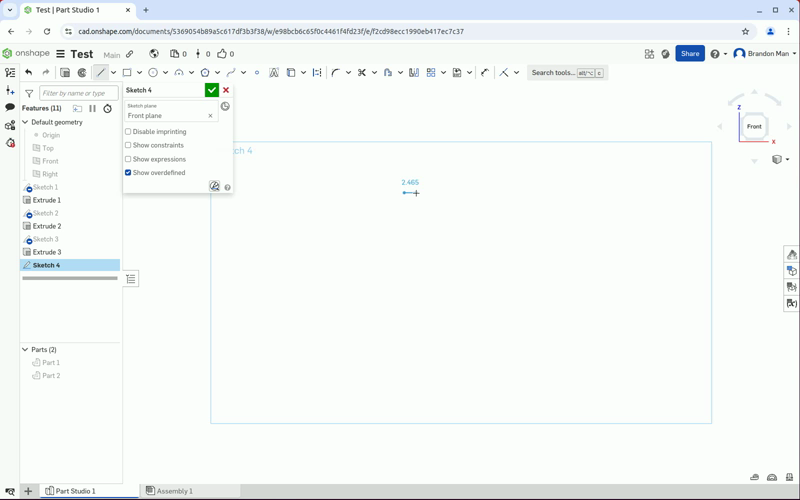
key_up(shift)
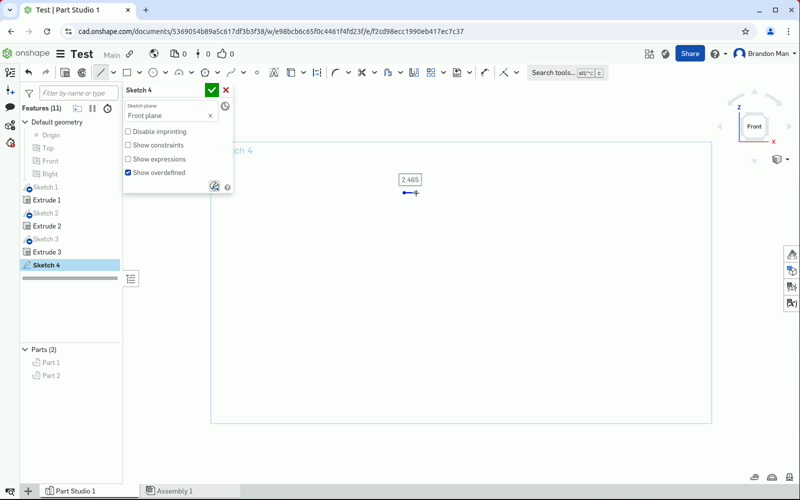
key_down(shift)
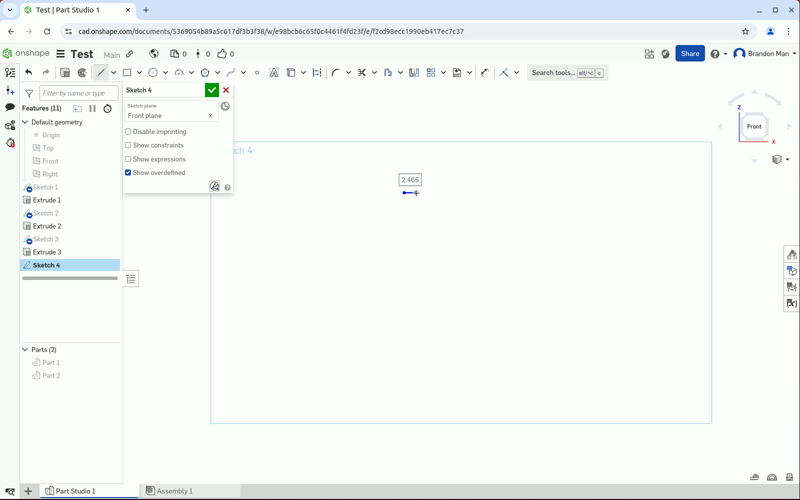
mouse_move(446, 192)
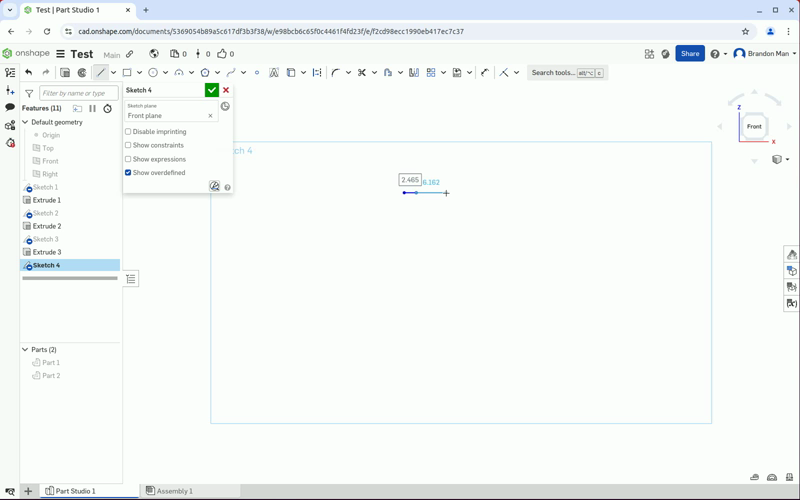
mouse_move(416, 169)
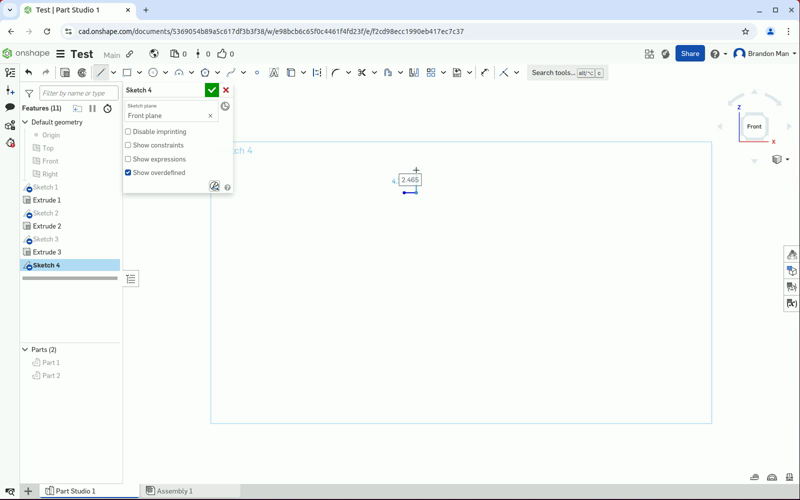
click(416, 169)
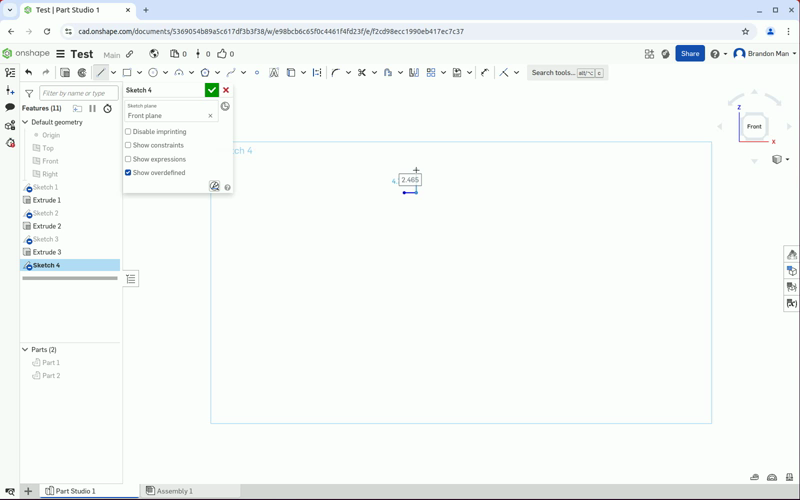
key_up(shift)
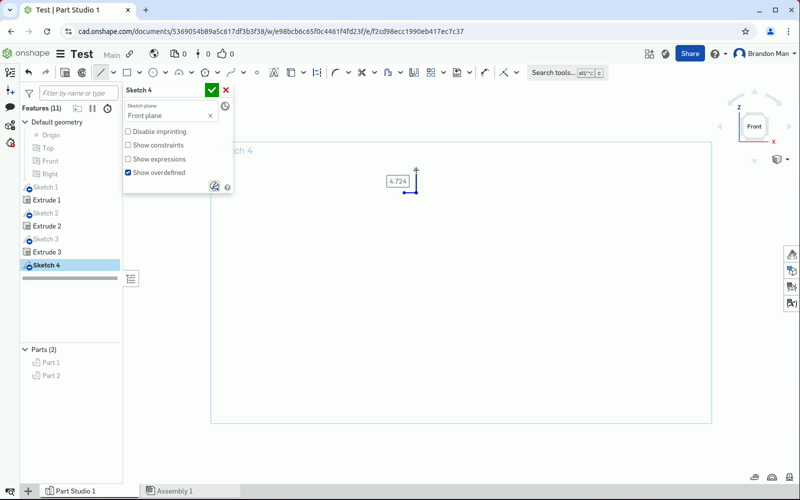
key_down(shift)
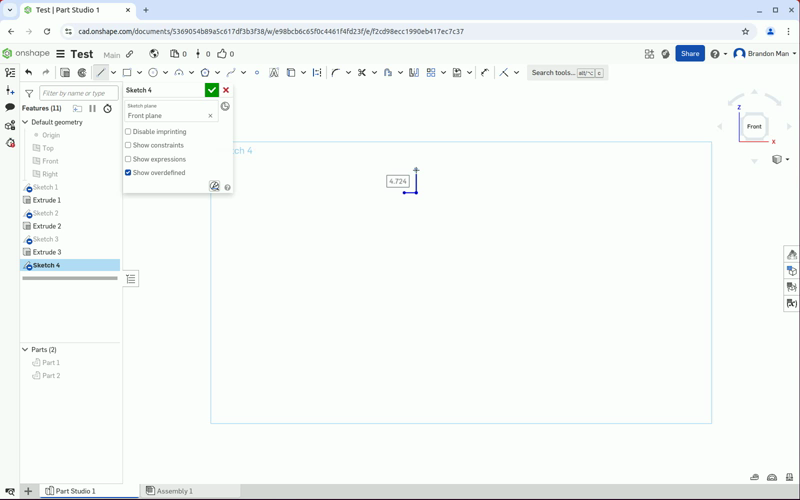
mouse_move(446, 169)
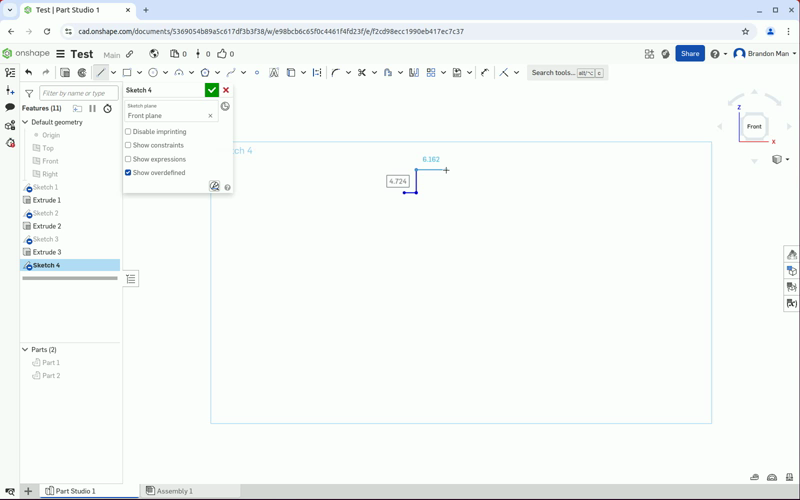
mouse_move(404, 169)
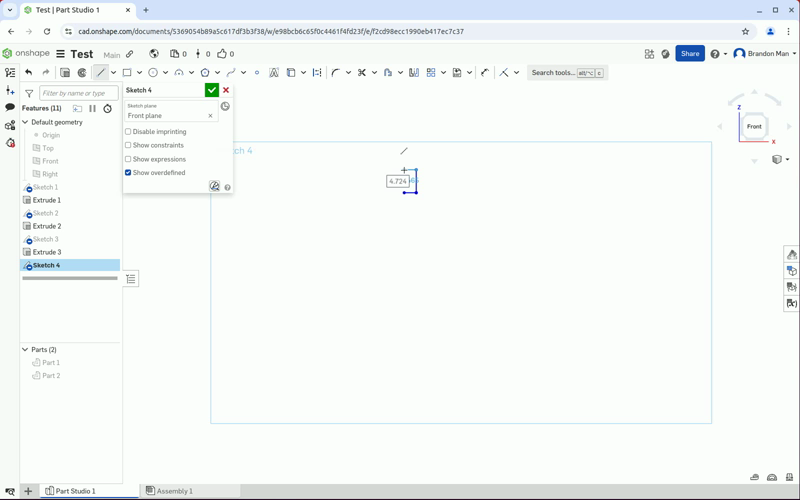
click(404, 169)
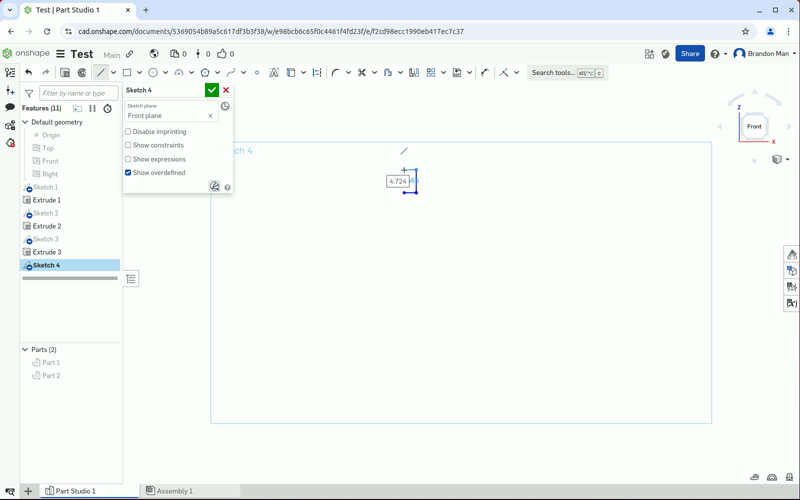
key_up(shift)
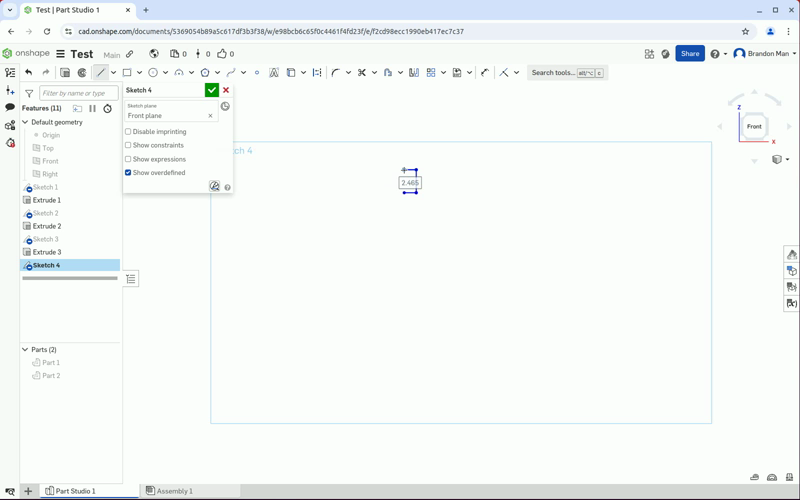
mouse_move(434, 169)
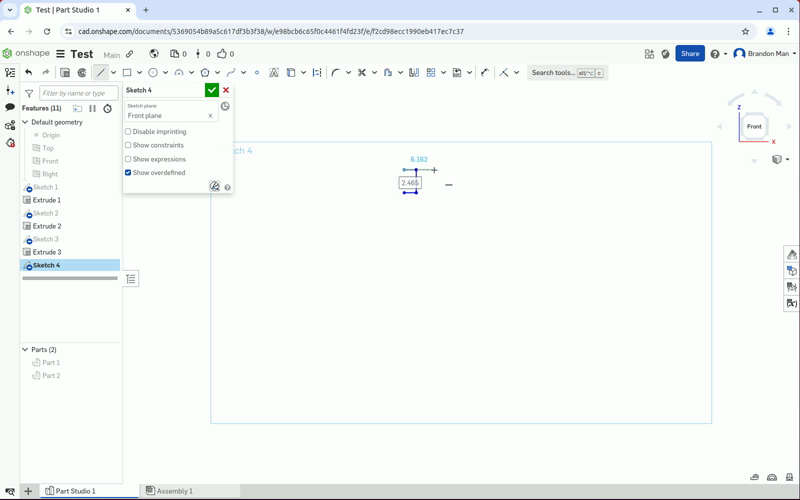
key_down(shift)
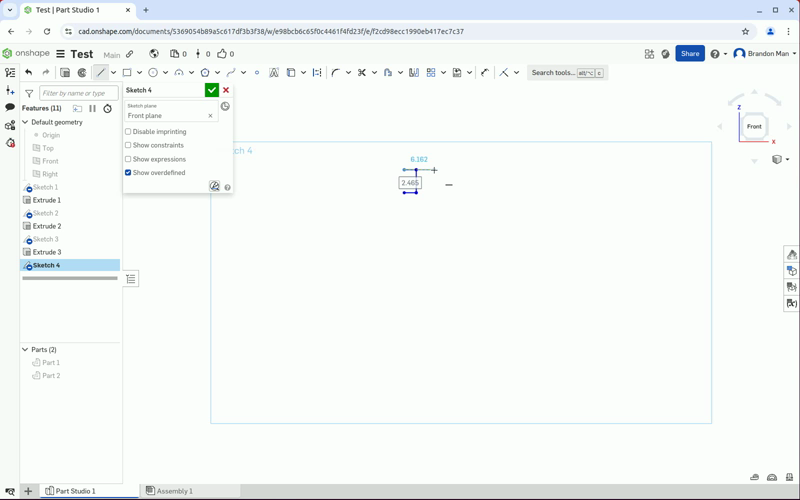
mouse_move(404, 192)
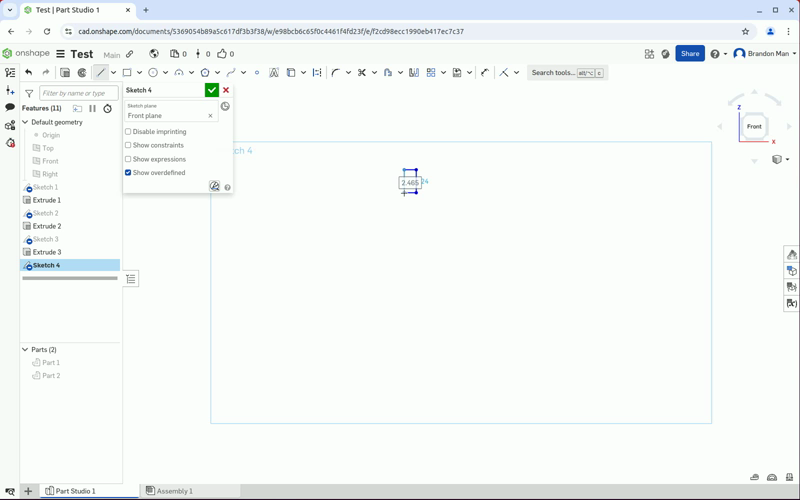
key_up(shift)
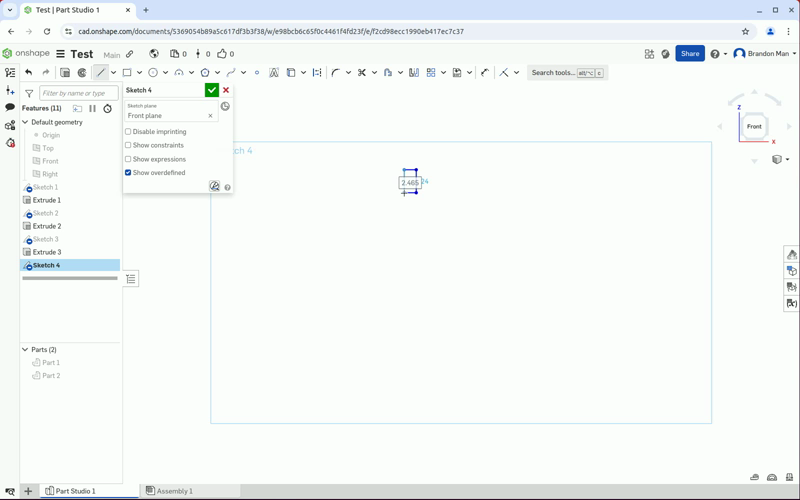
click(404, 192)
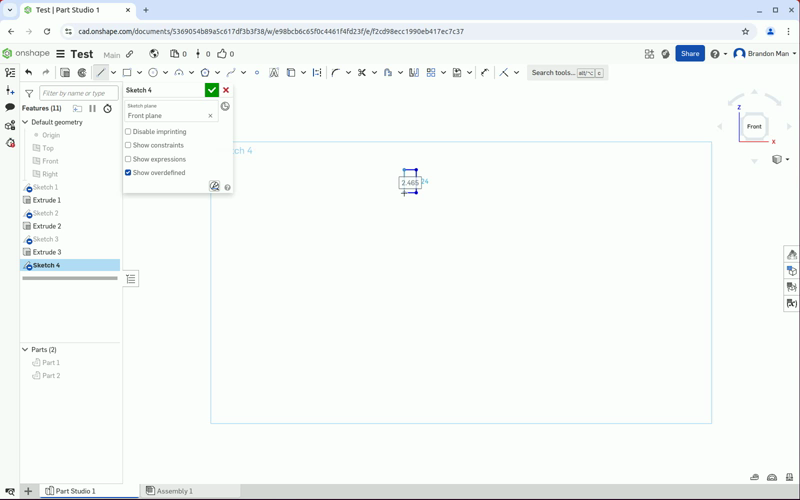
key(esc)
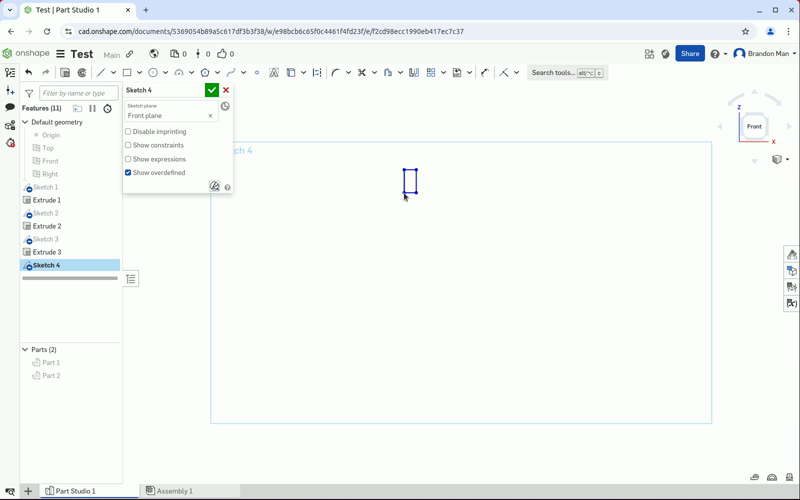
mouse_move(412, 190)
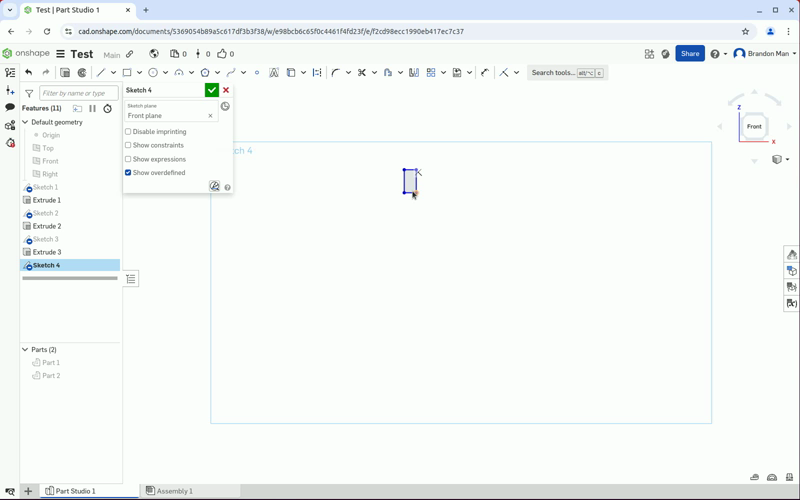
scroll(6)
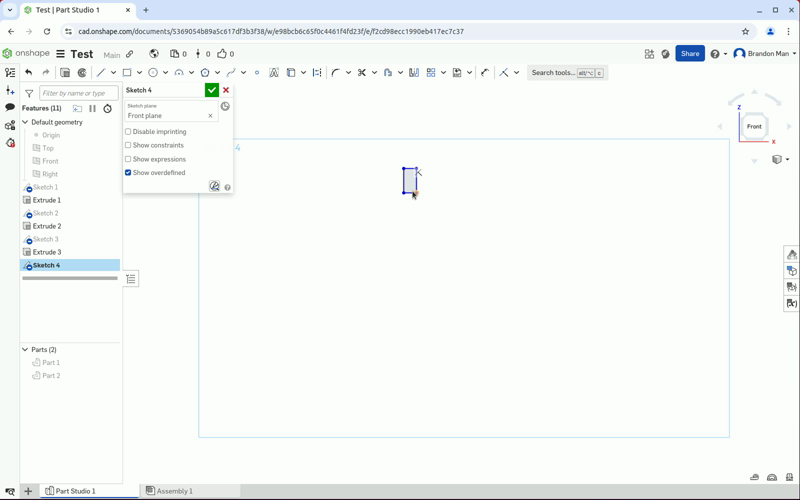
scroll(6)
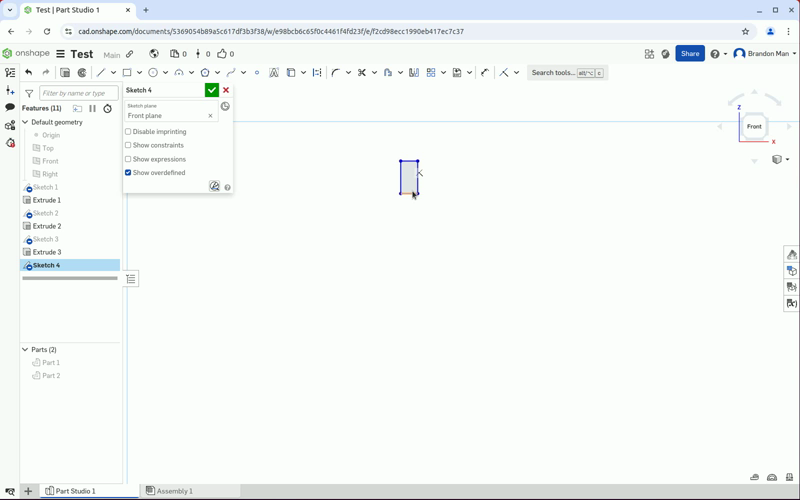
scroll(6)
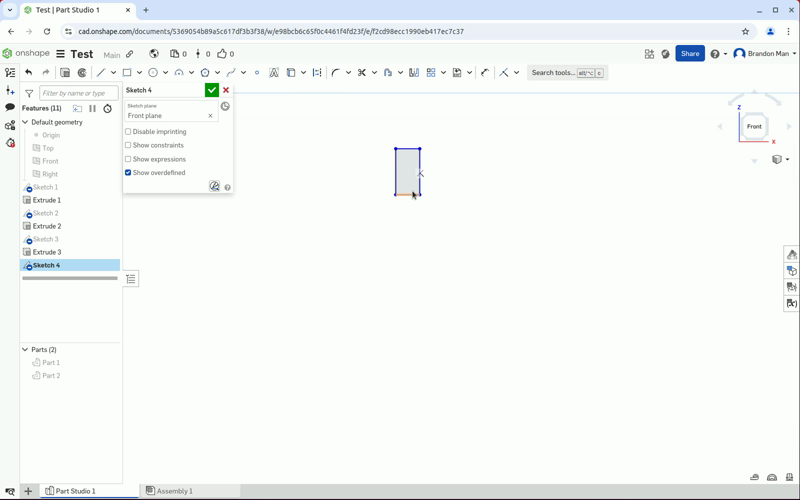
scroll(6)
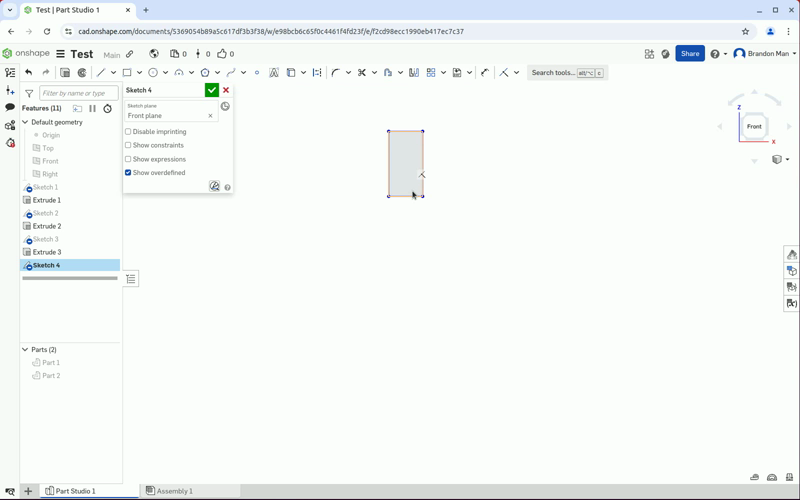
scroll(6)
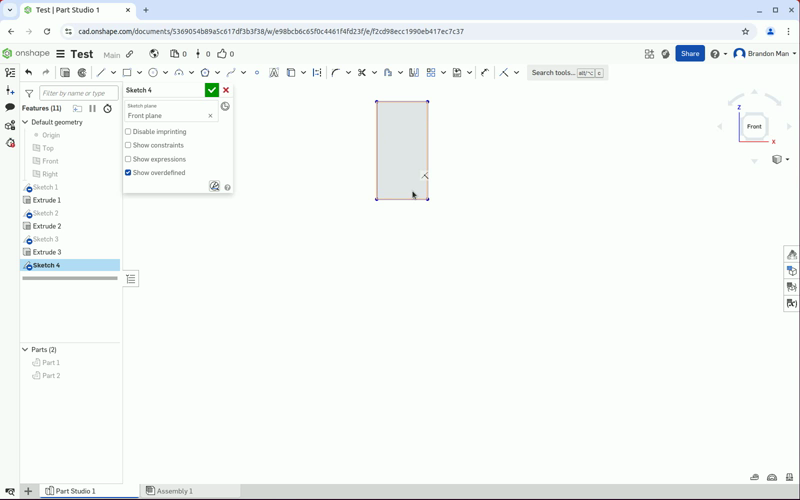
scroll(6)
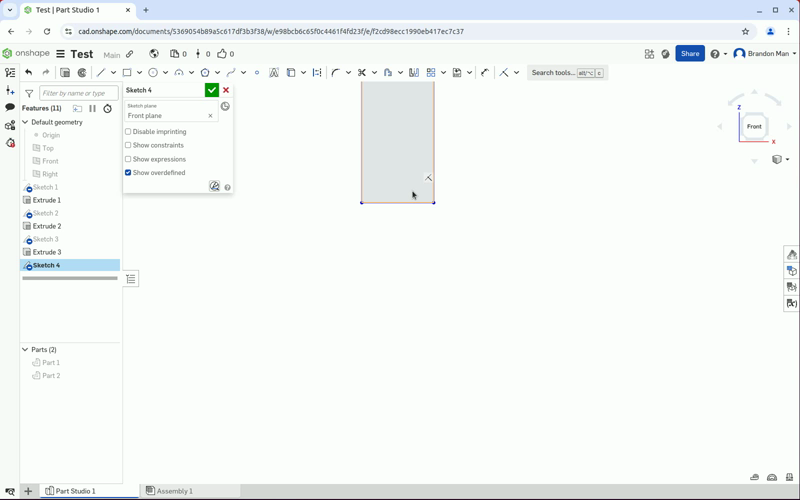
scroll(6)
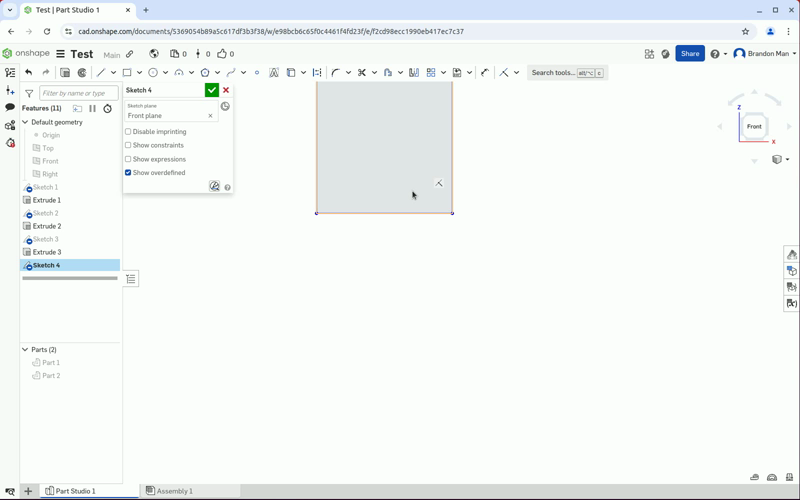
click(412, 190)
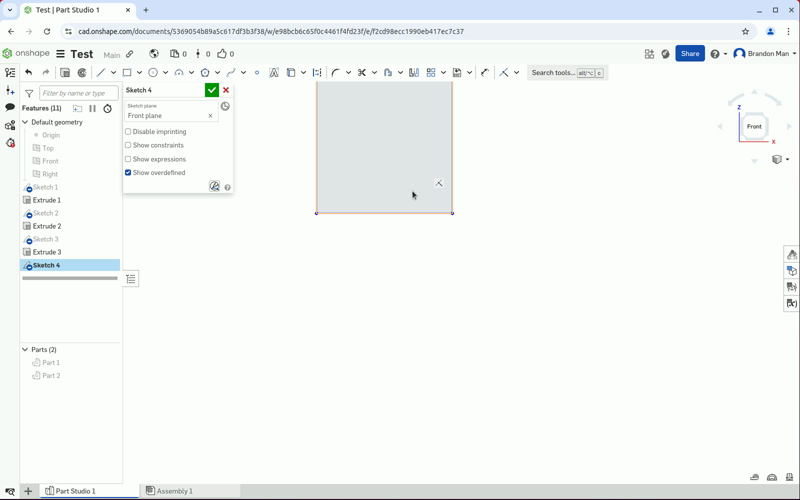
scroll(-6)
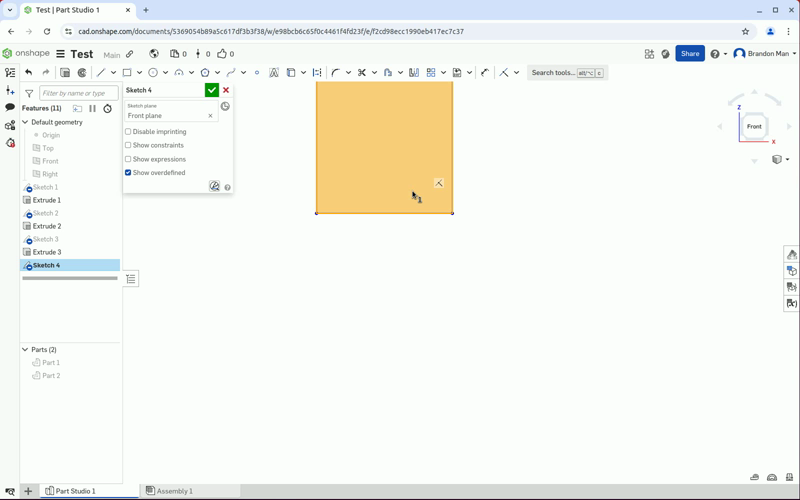
scroll(-6)
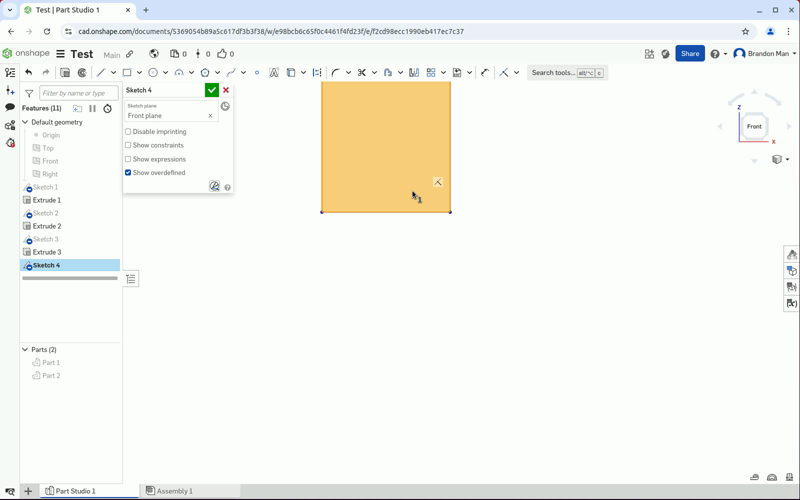
scroll(-6)
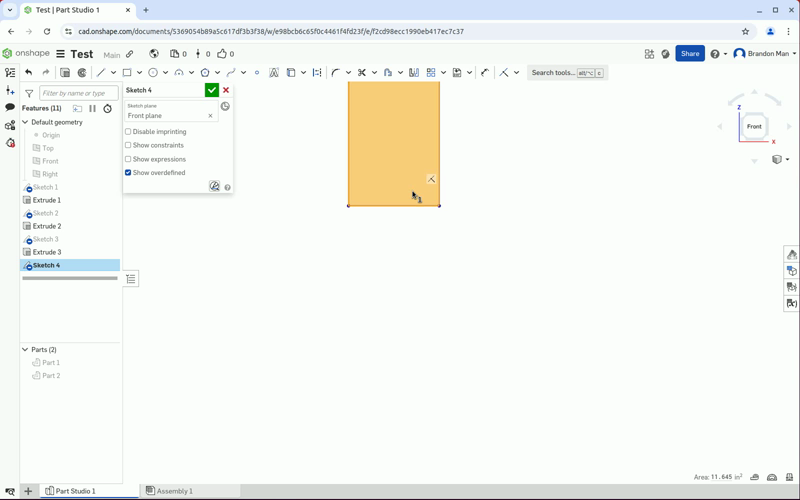
scroll(-6)
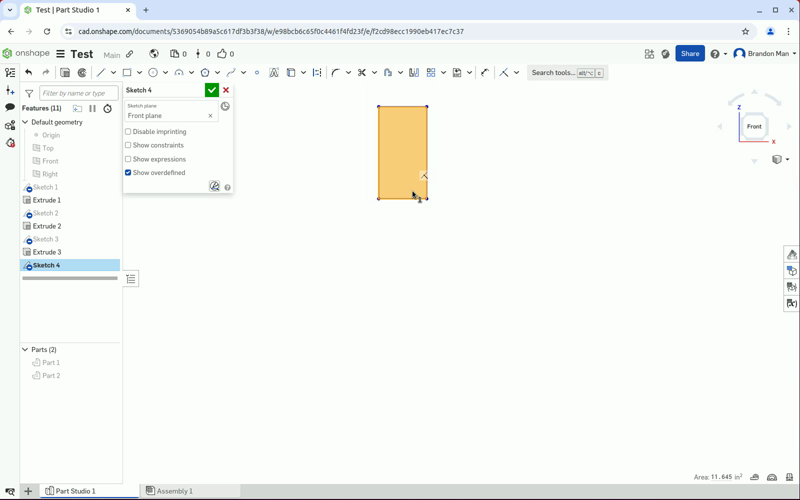
scroll(-6)
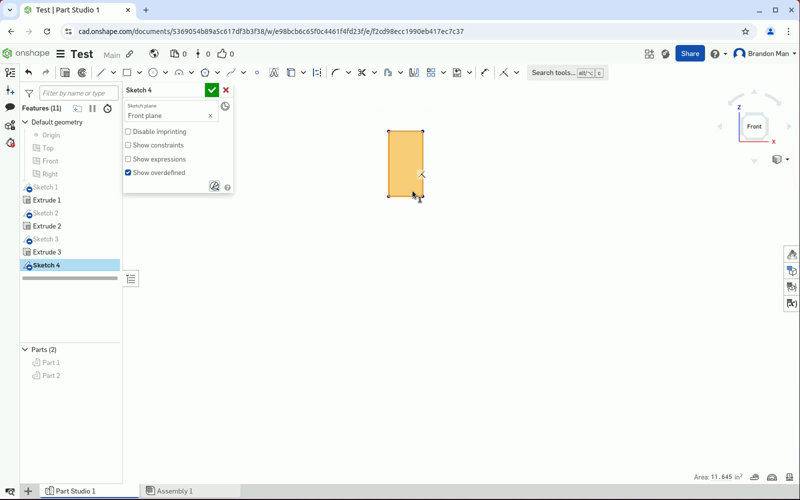
scroll(-6)
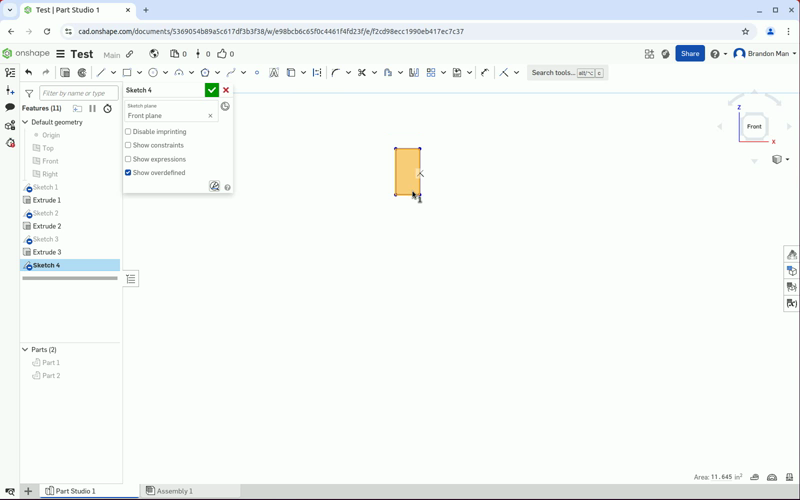
scroll(-6)
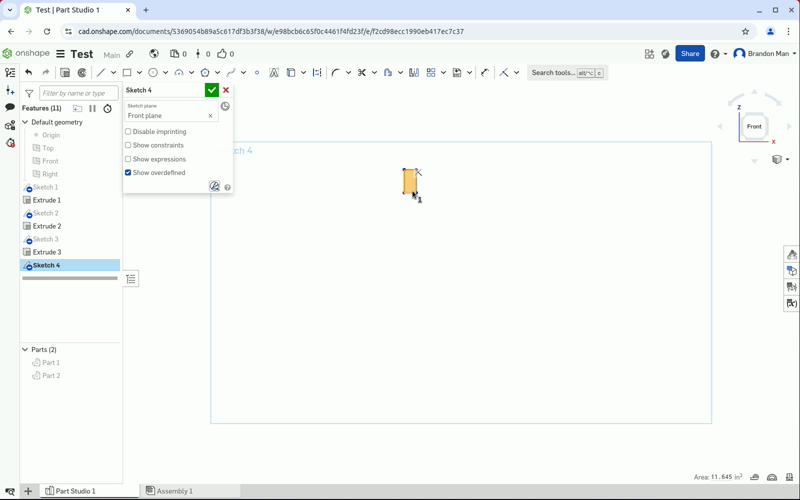
mouse_move(73, 352)
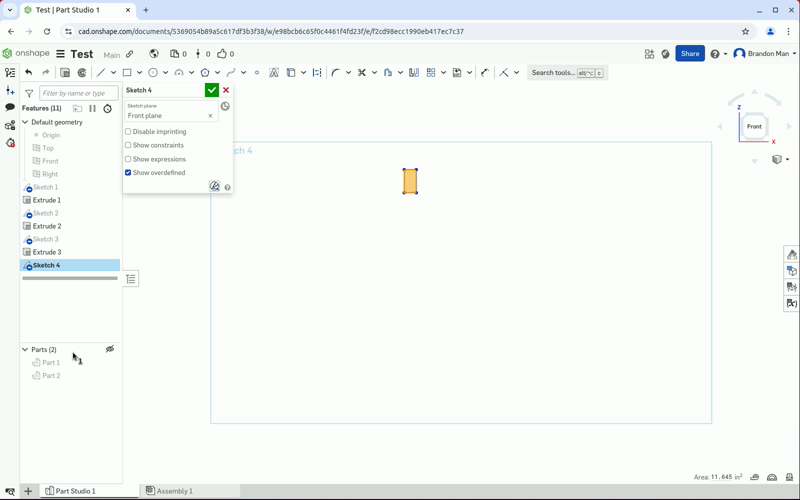
key(shift+y)
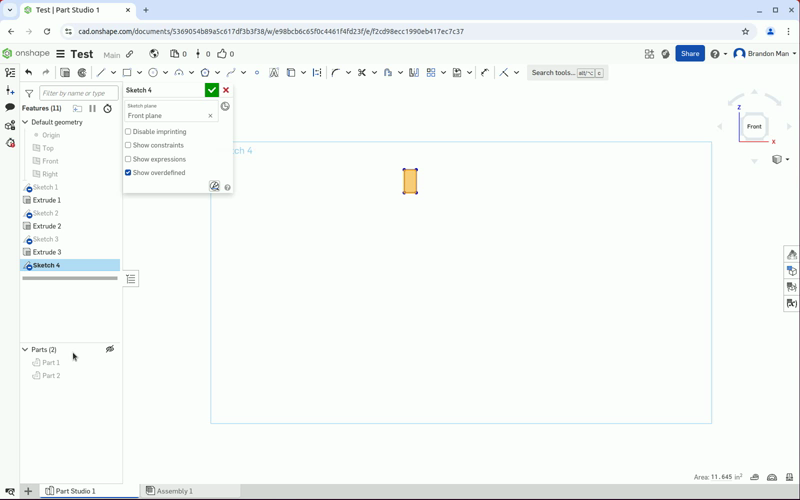
key(shift+e)
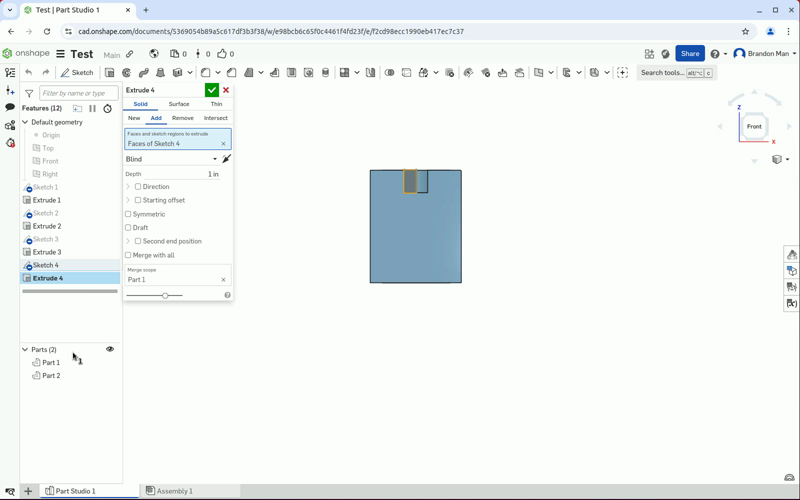
mouse_move(143, 106)
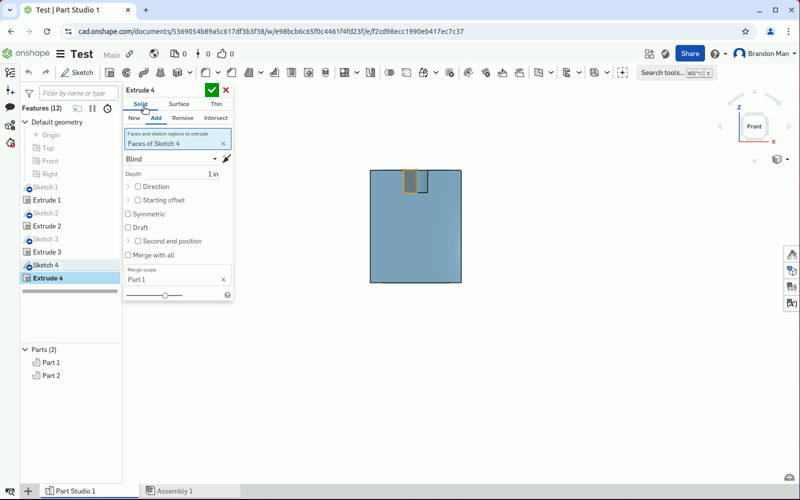
click(143, 106)
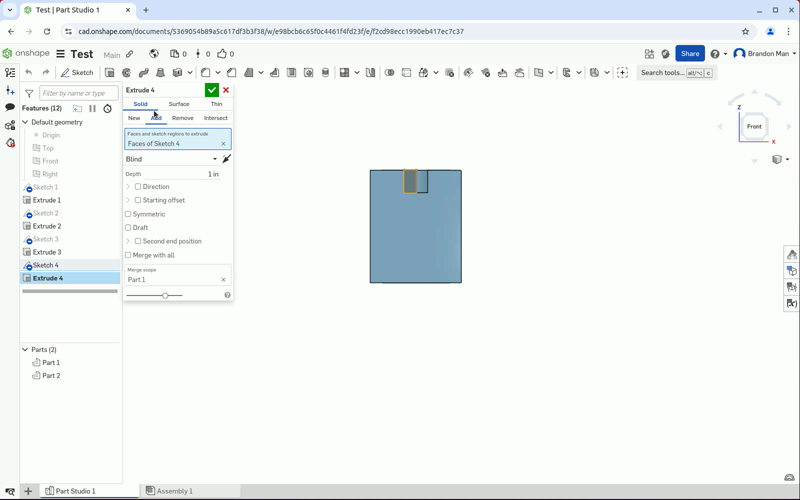
mouse_move(186, 120)
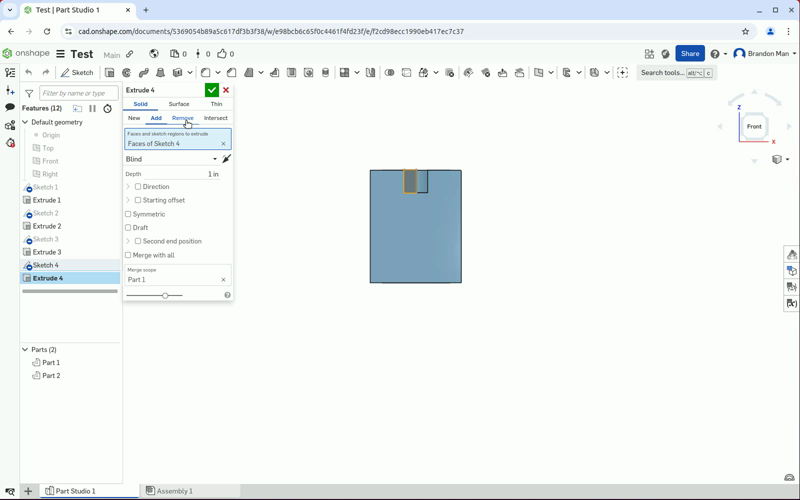
click(186, 120)
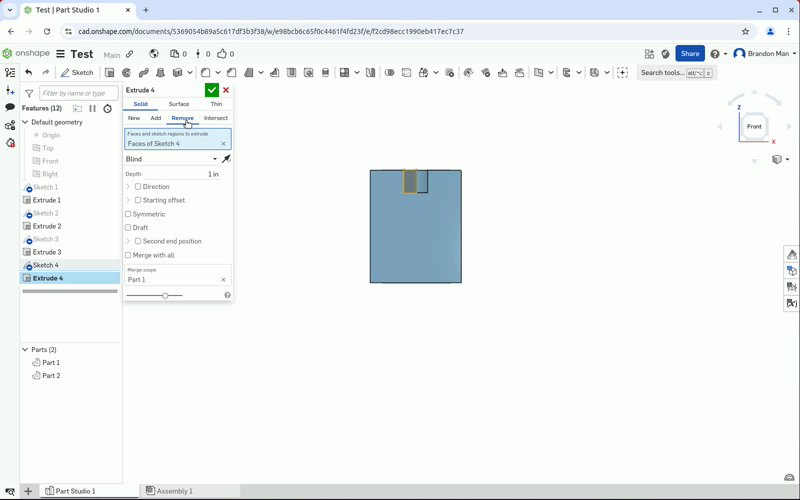
key(tab, 4)
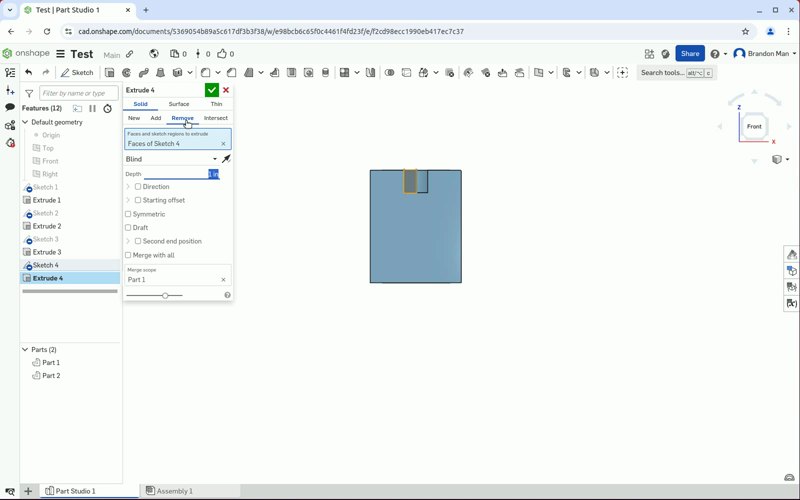
text(2.889)
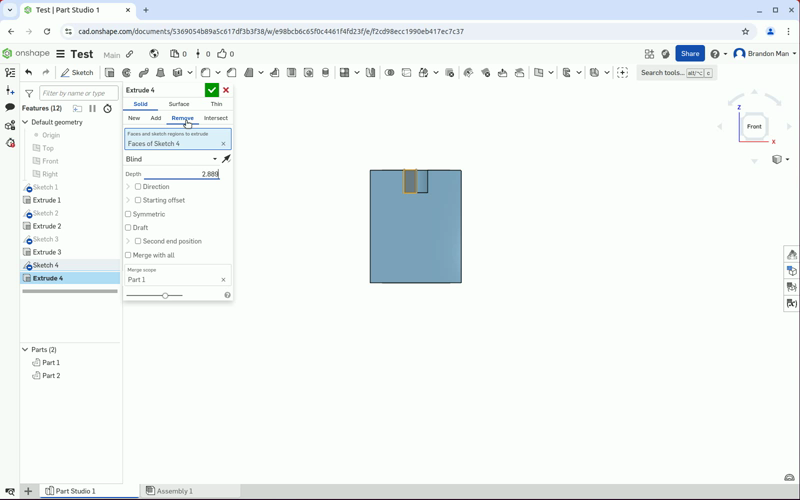
key(tab, 6)
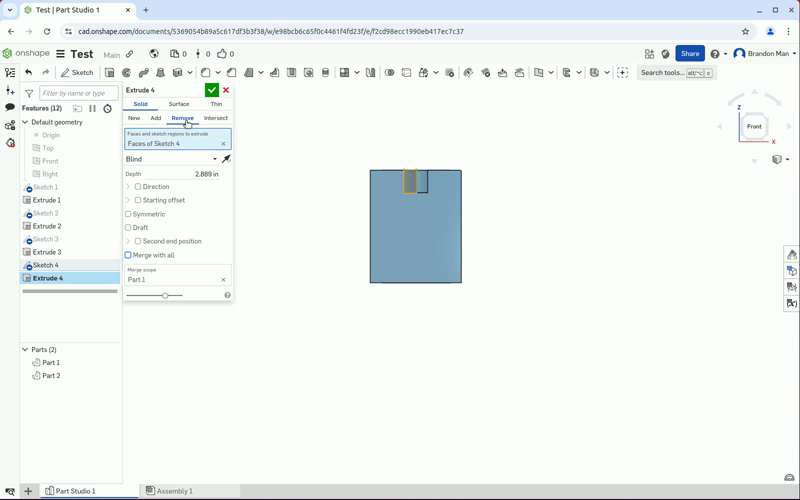
key(space)
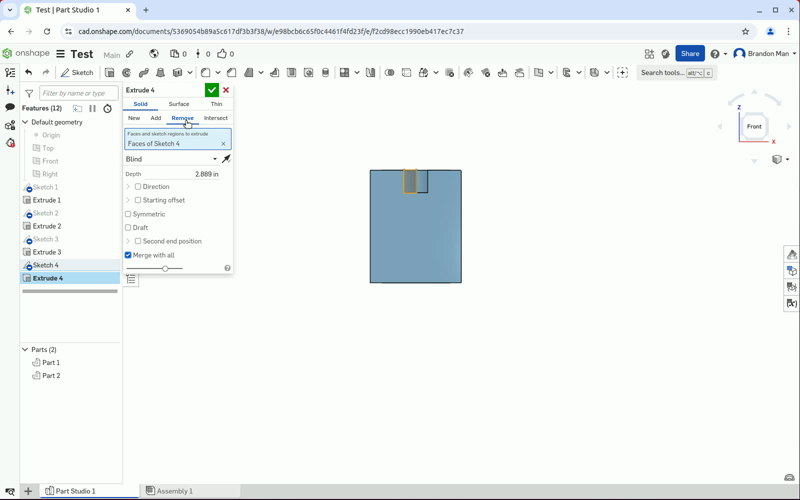
key(enter)
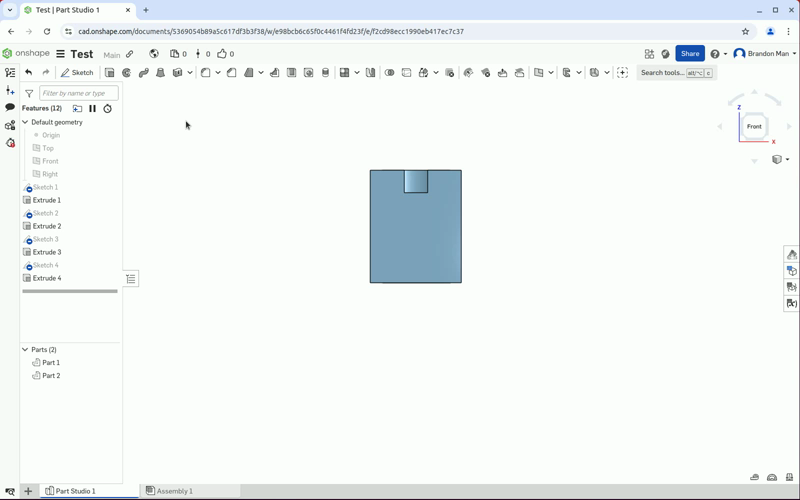
key(shift+h)
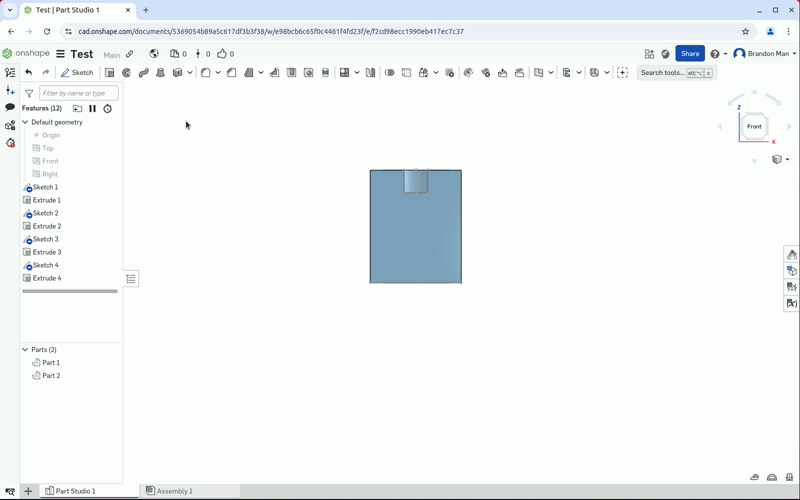
key(shift+h)
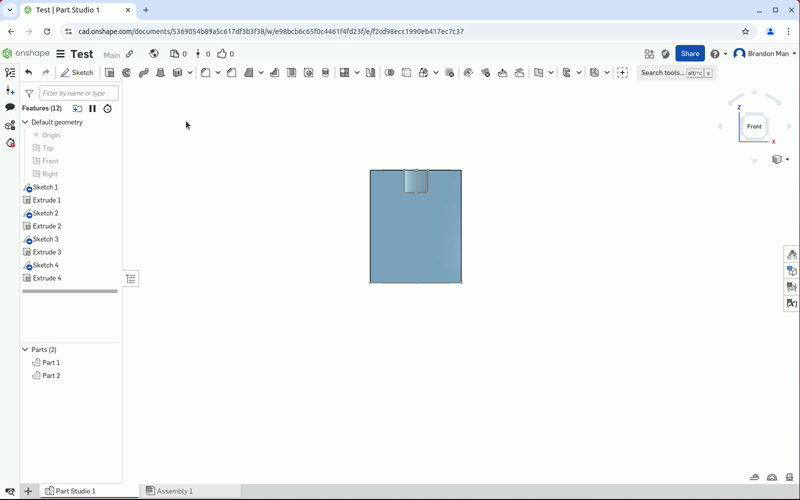
key(shift+7)
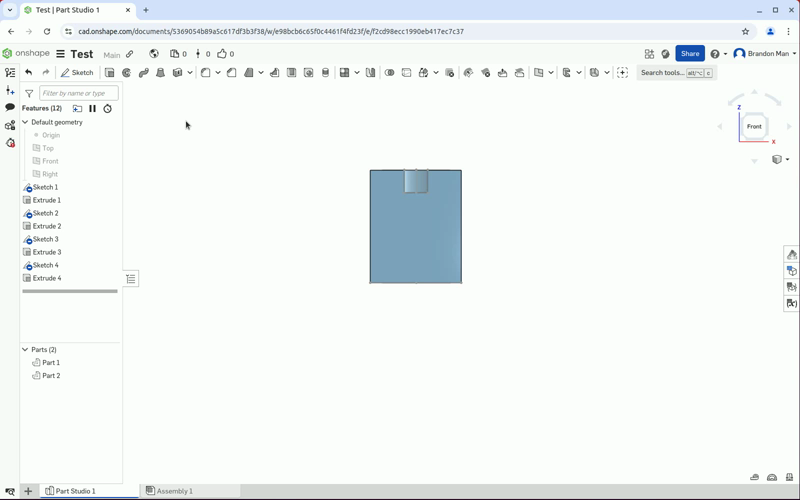
key(left, 2)
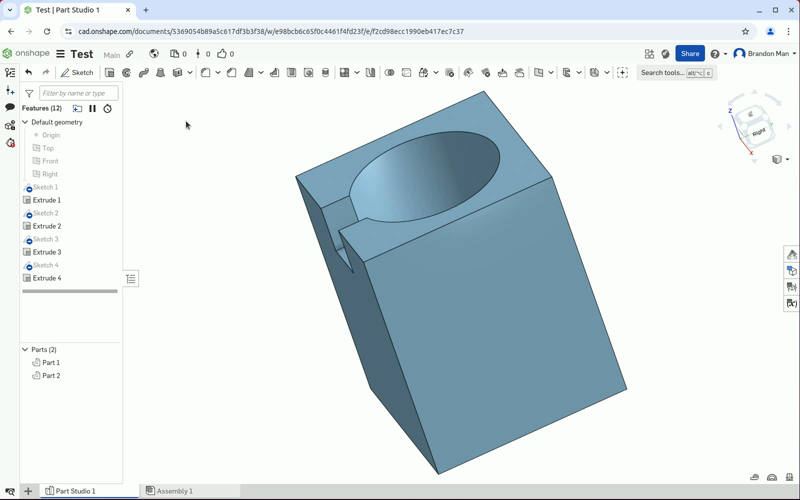
key(down, 2)
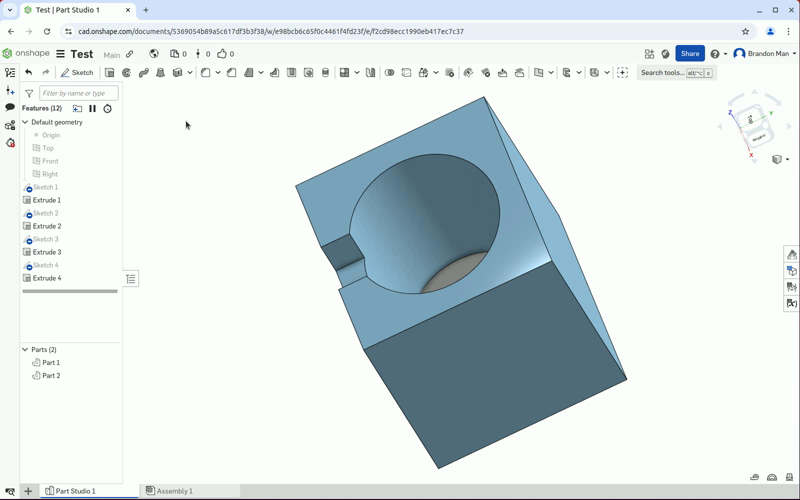
key(up, 2)
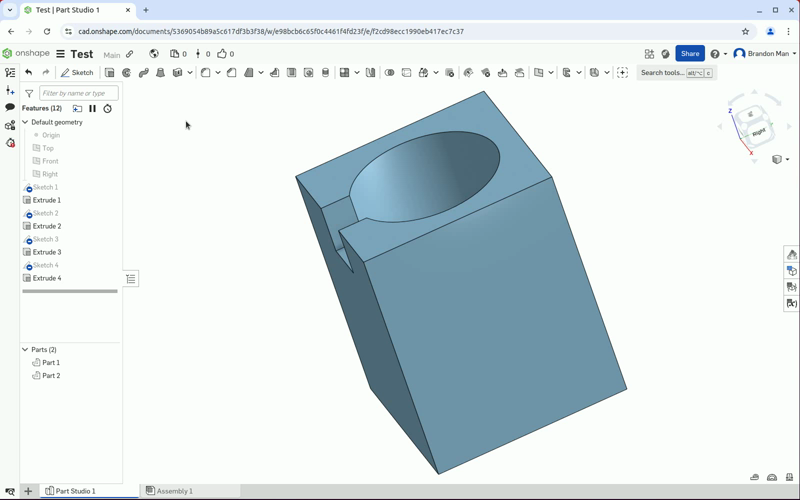
key(right, 2)
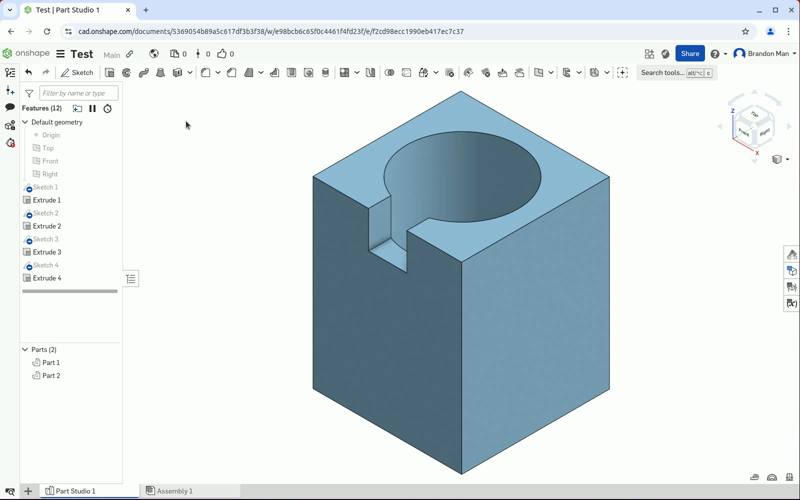
mouse_move(73, 189)
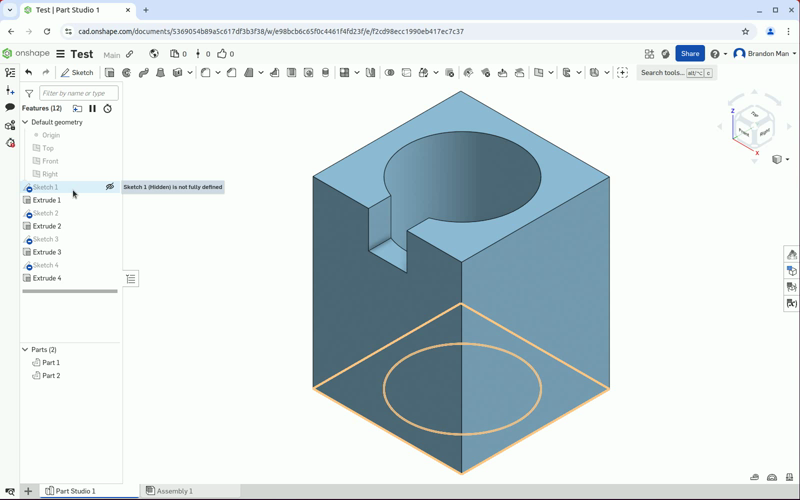
click(73, 189)